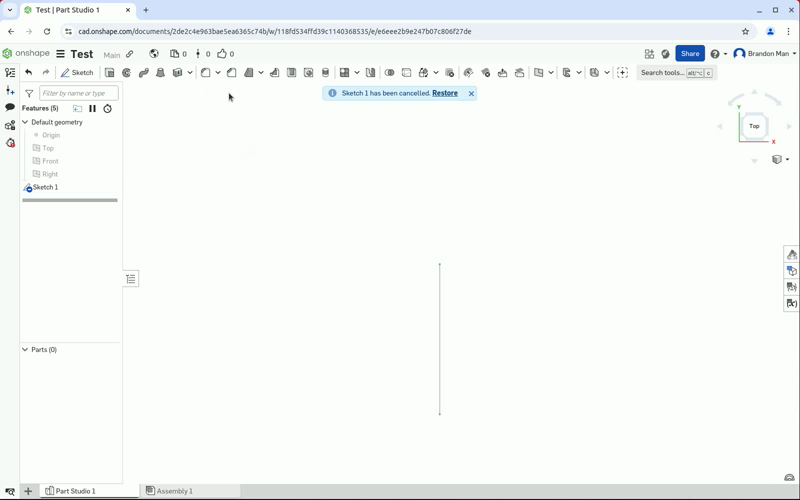
key(shift+h)
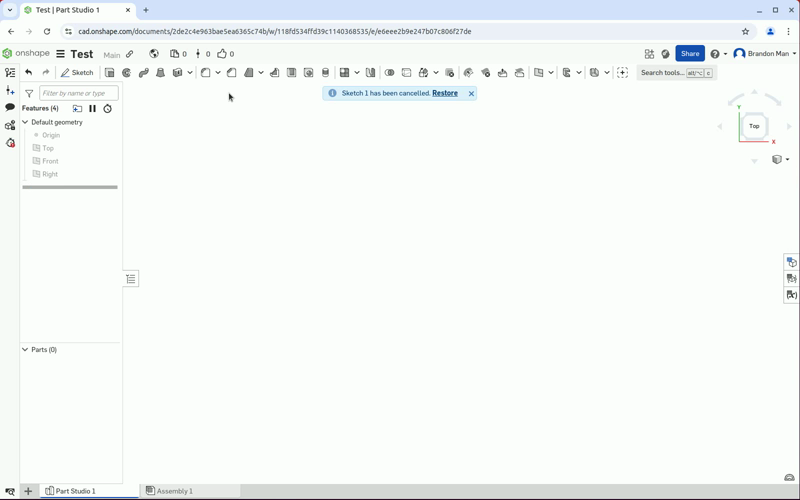
mouse_move(73, 352)
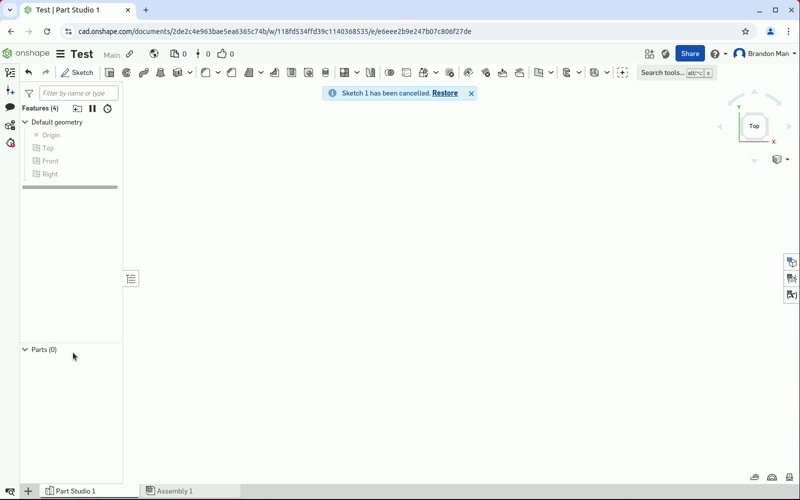
key(y)
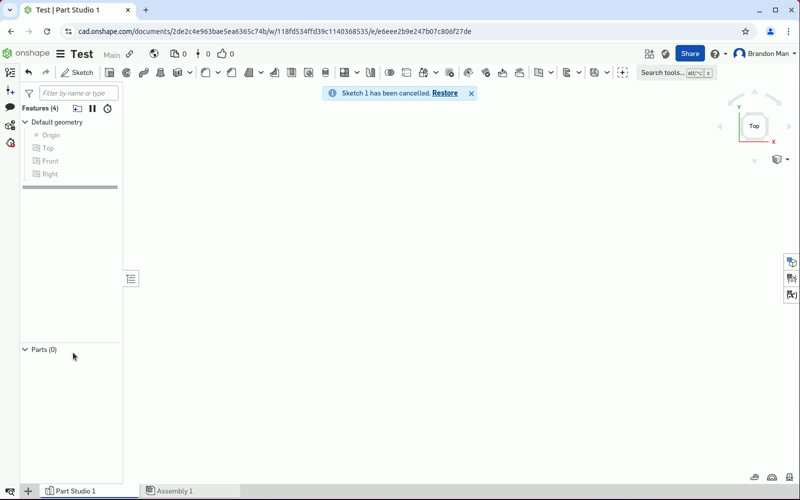
key(shift+p)
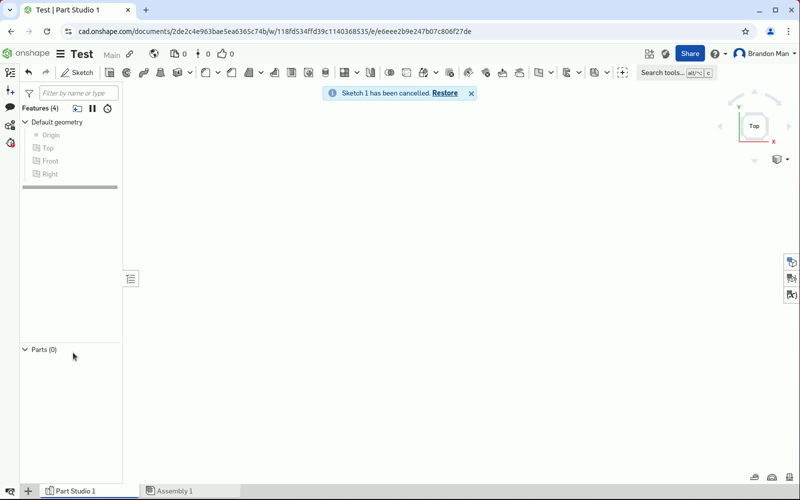
key(space)
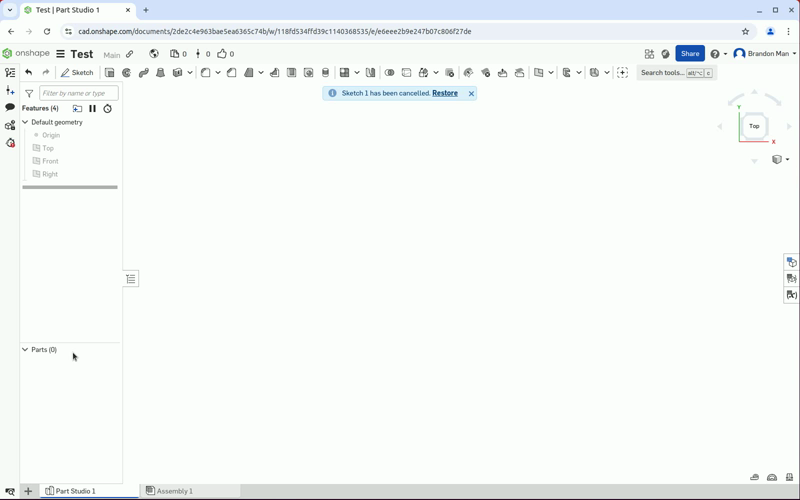
key_down(shift)
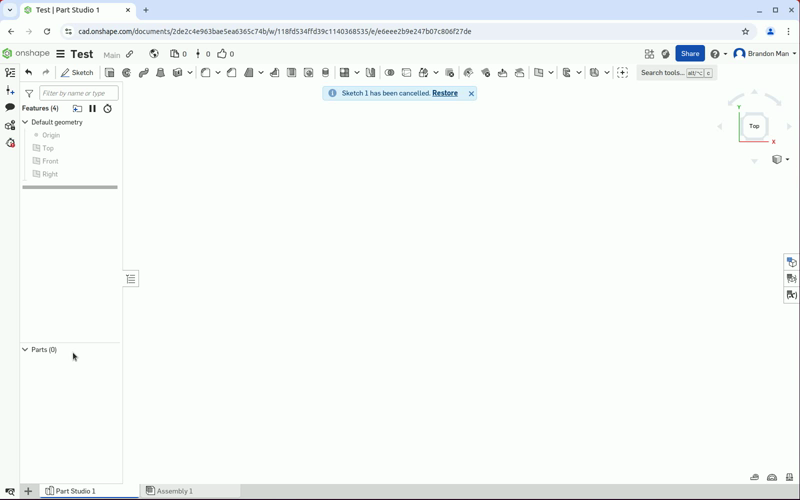
key(up)
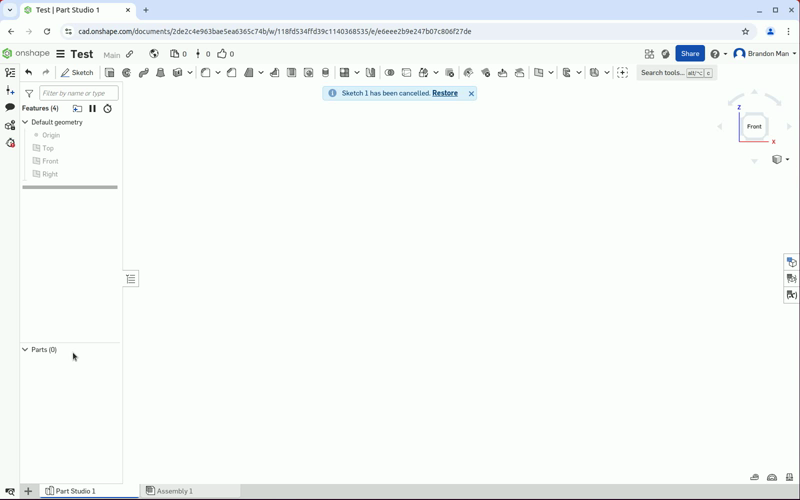
key_up(shift)
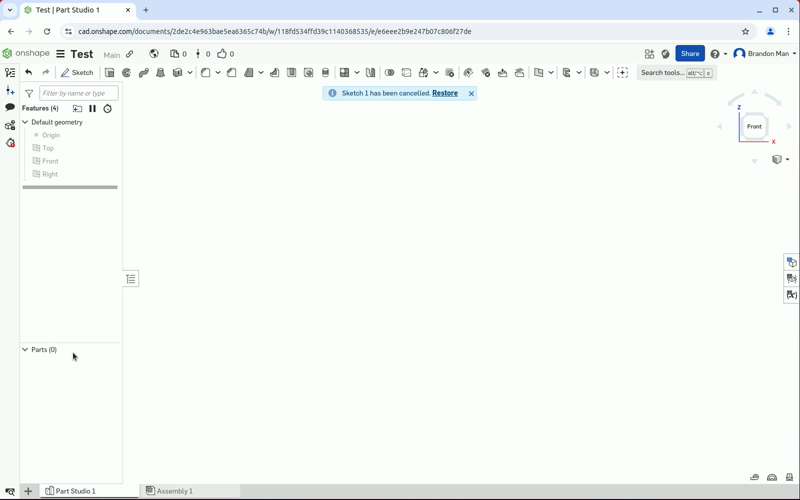
mouse_move(73, 352)
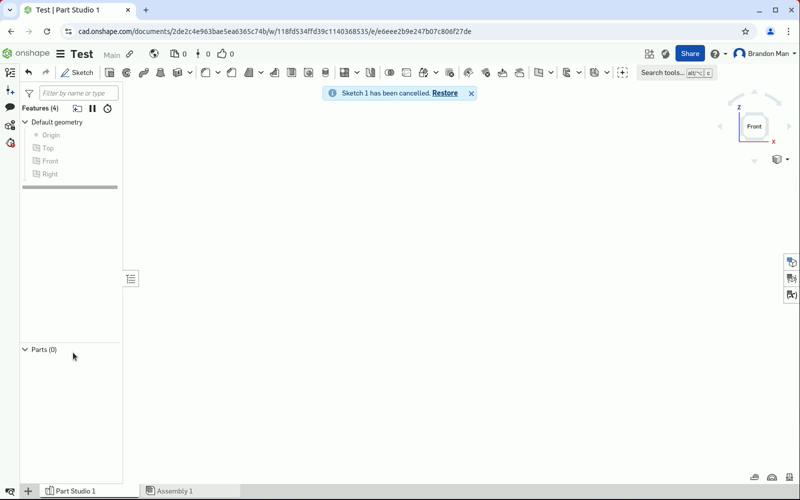
key(shift+y)
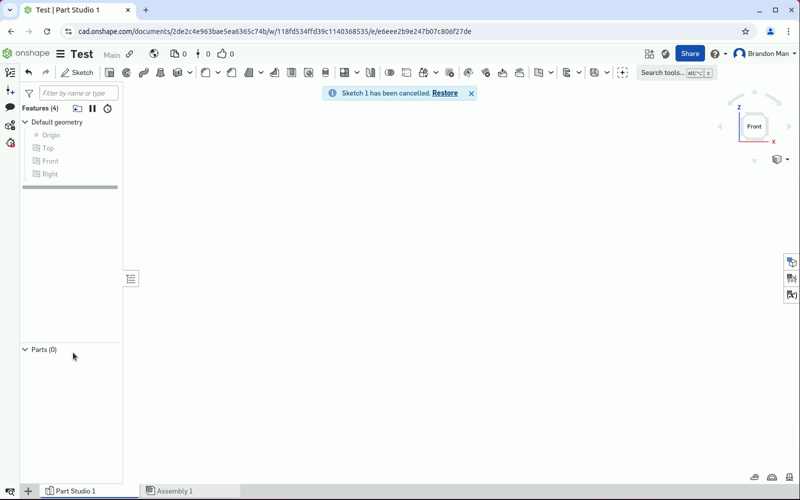
key(shift+s)
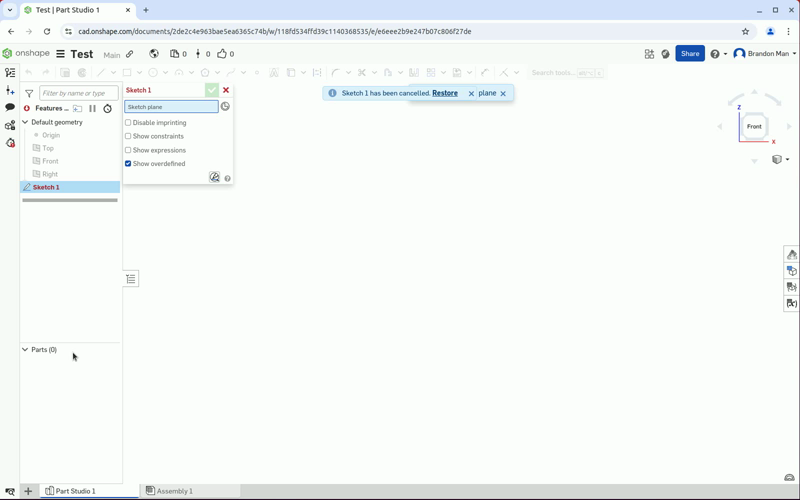
mouse_move(73, 163)
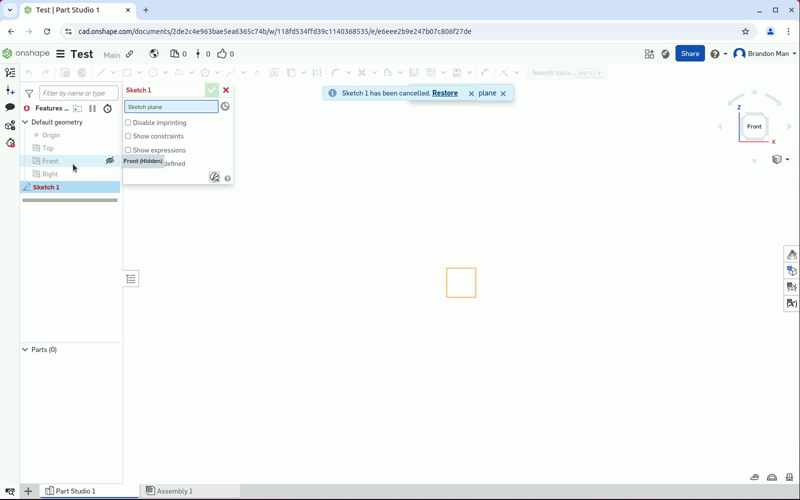
click(73, 163)
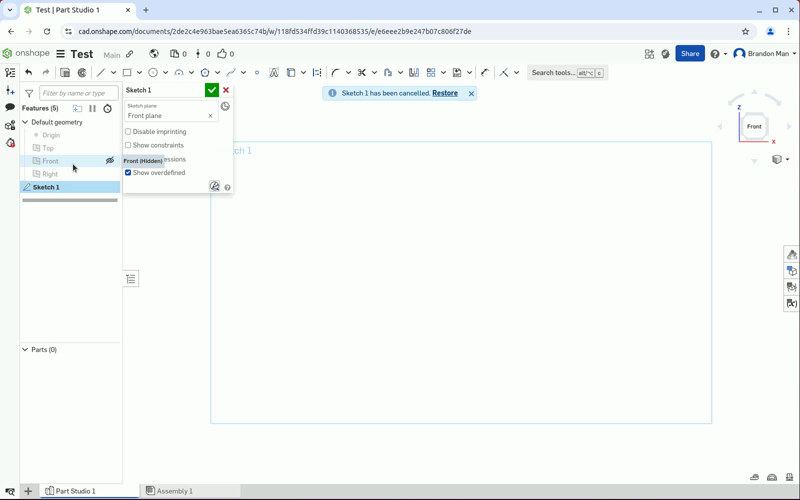
mouse_move(73, 352)
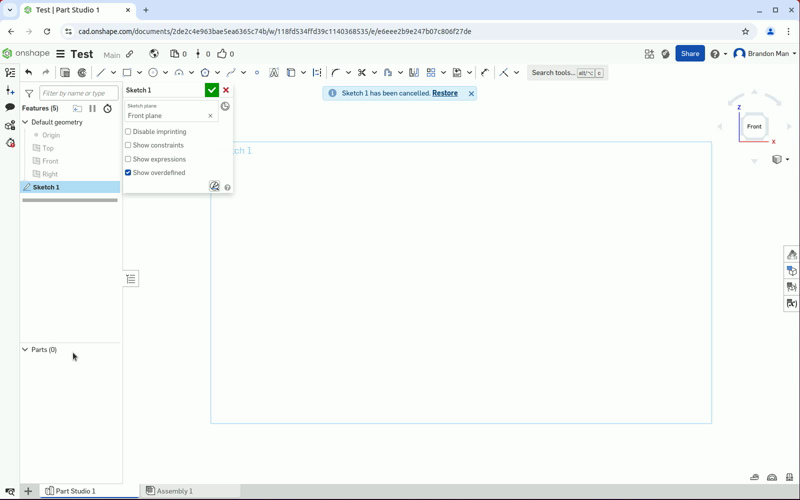
key(y)
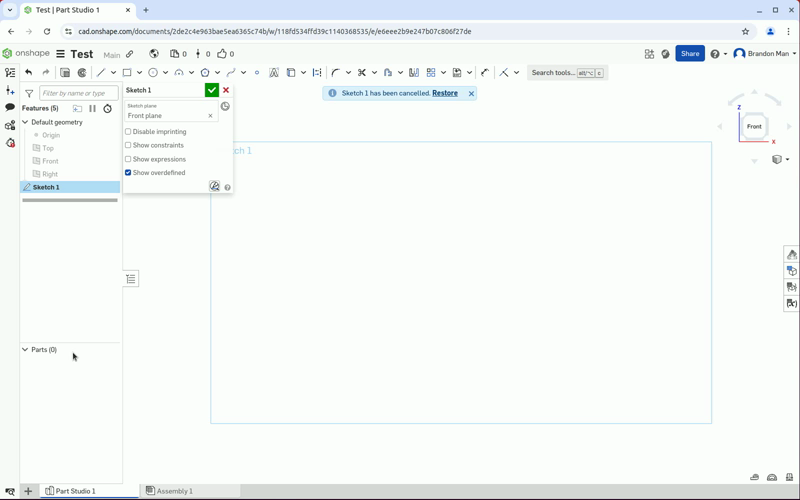
key(a)
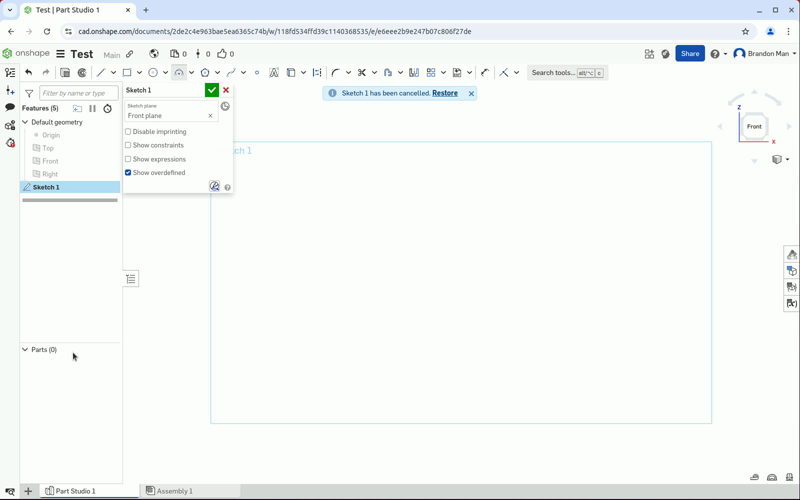
key_down(shift)
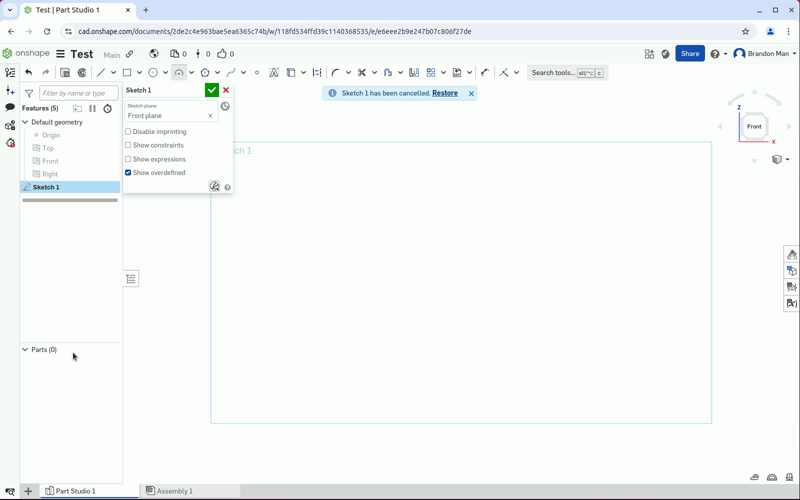
mouse_move(447, 271)
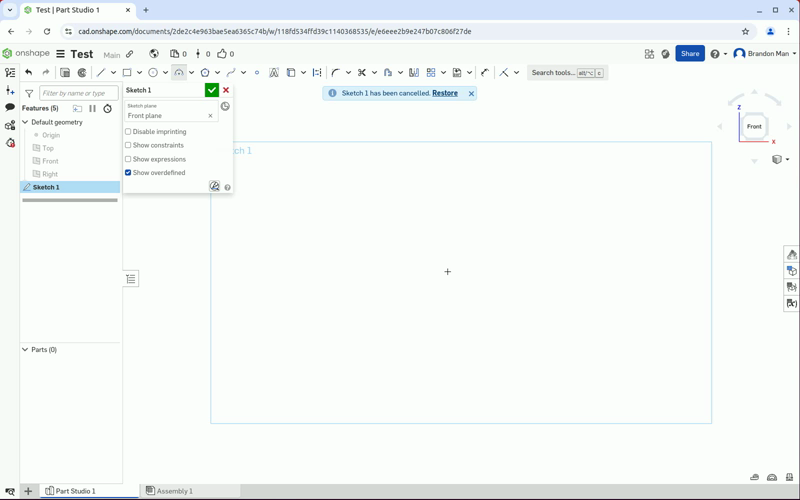
click(447, 271)
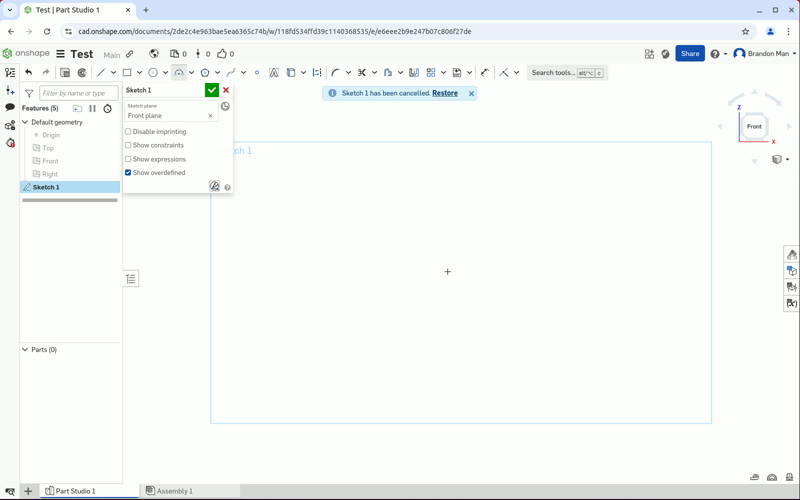
key_up(shift)
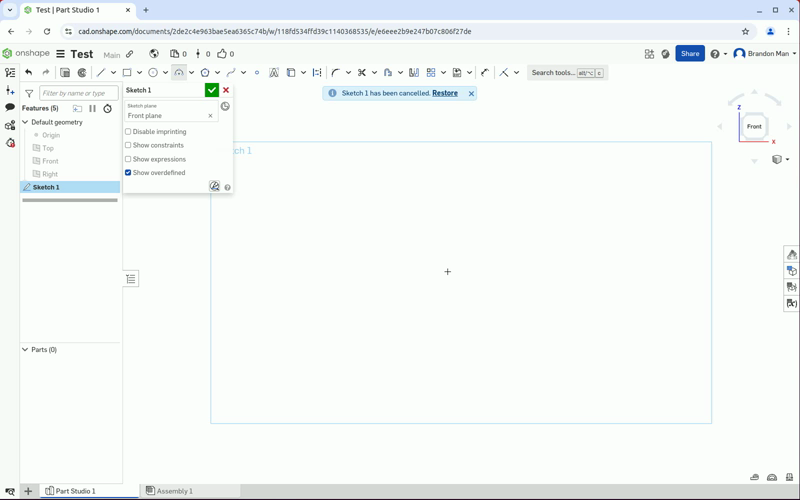
key_down(shift)
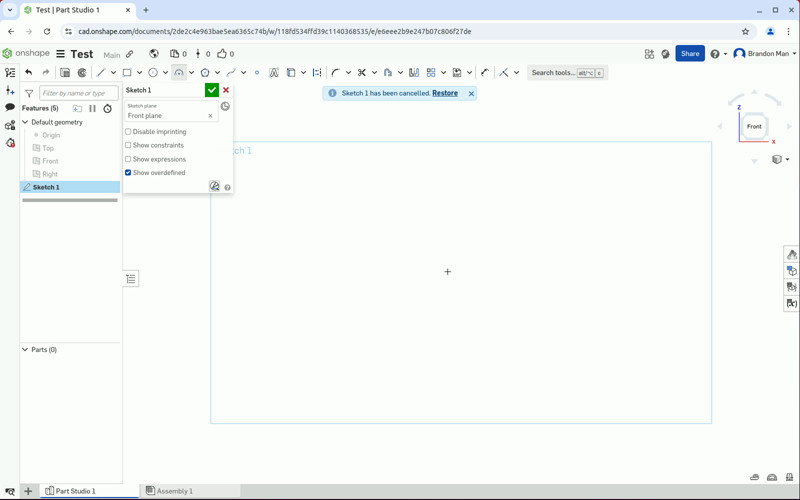
mouse_move(471, 297)
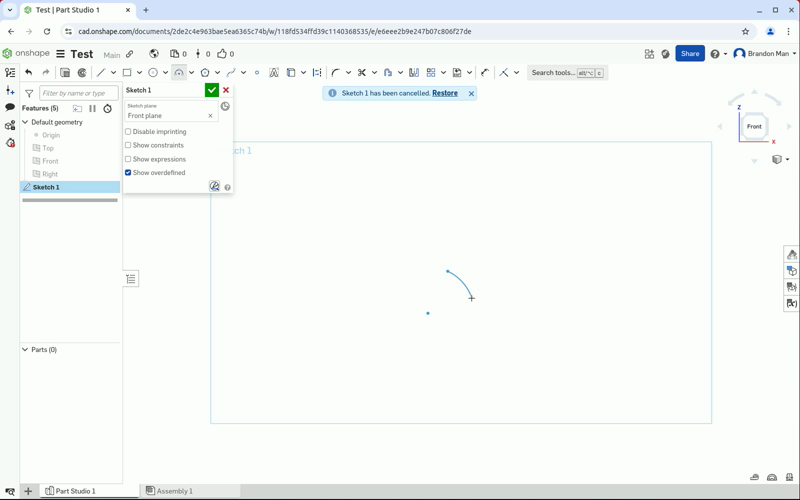
click(471, 297)
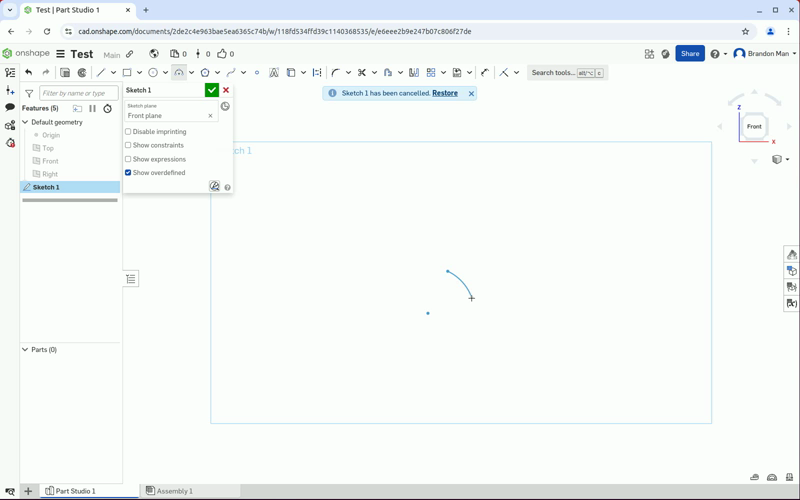
mouse_move(447, 294)
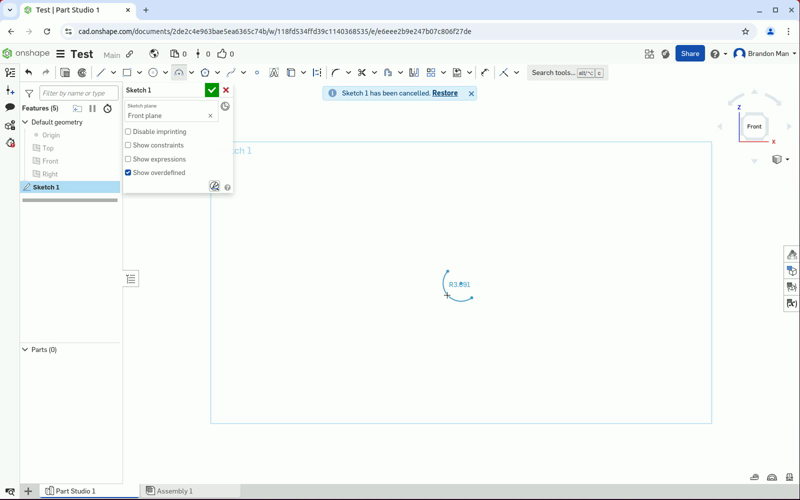
click(447, 294)
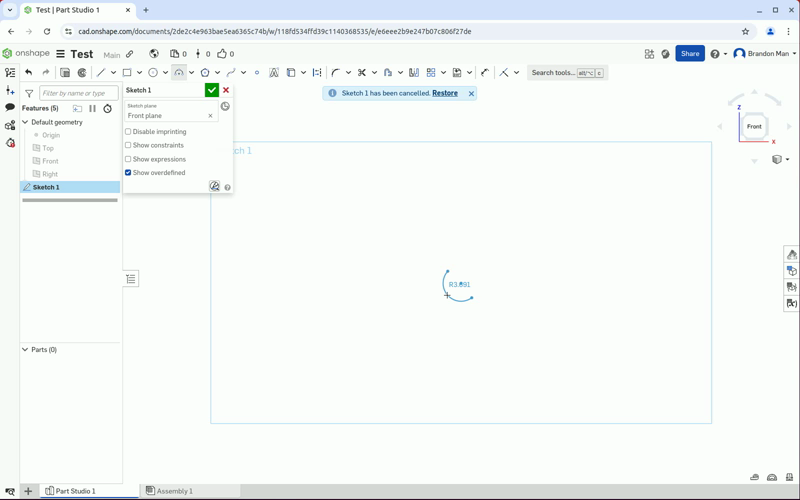
key_up(shift)
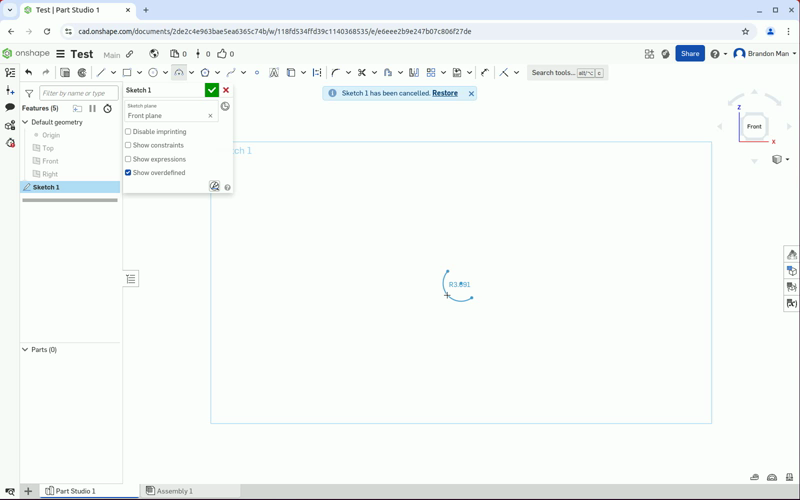
mouse_move(471, 297)
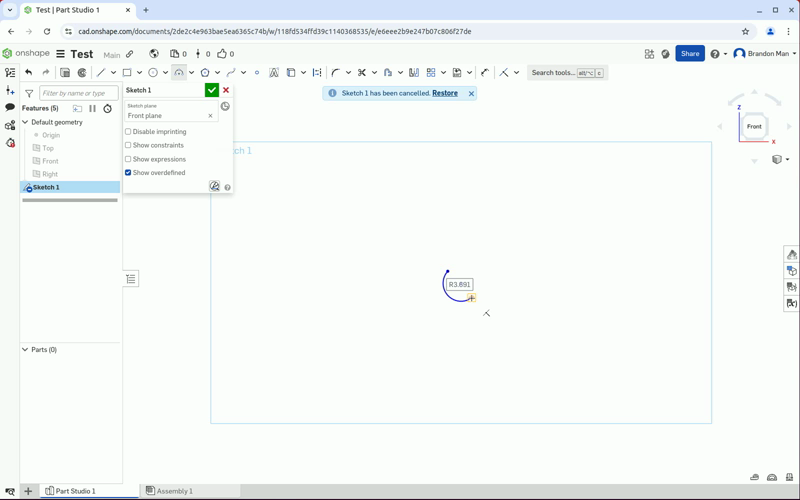
click(471, 297)
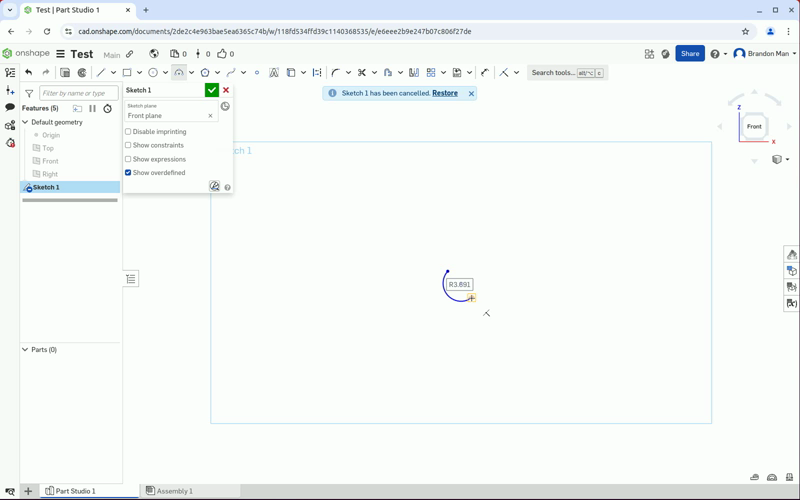
key_down(shift)
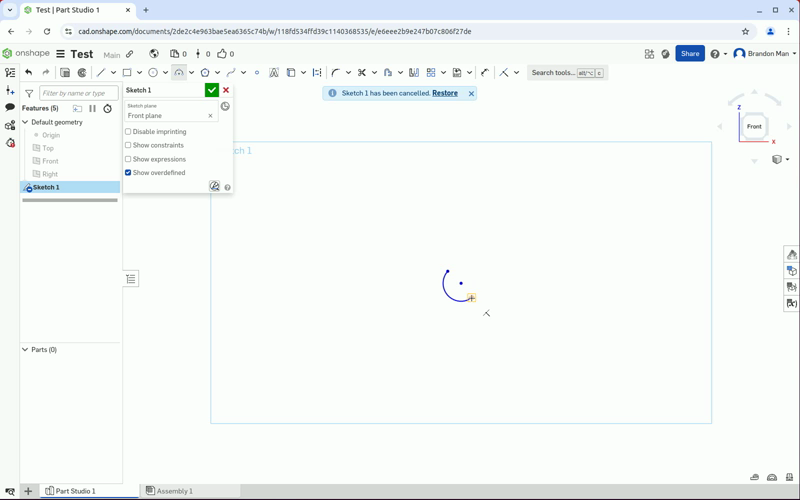
mouse_move(511, 283)
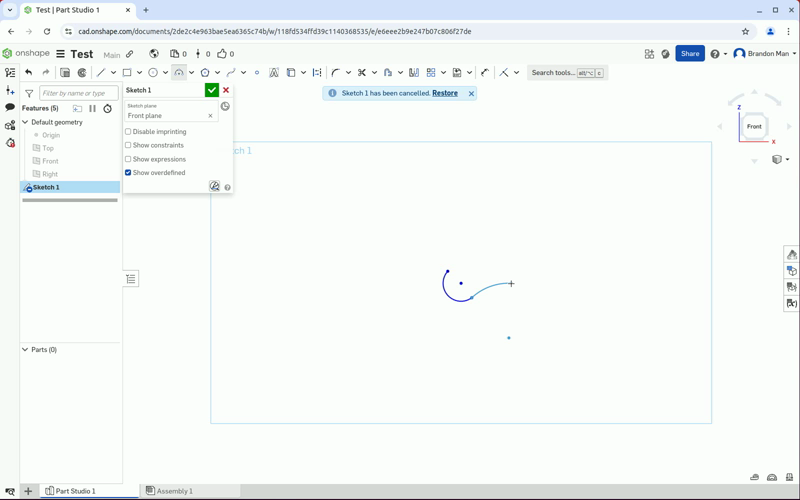
click(511, 283)
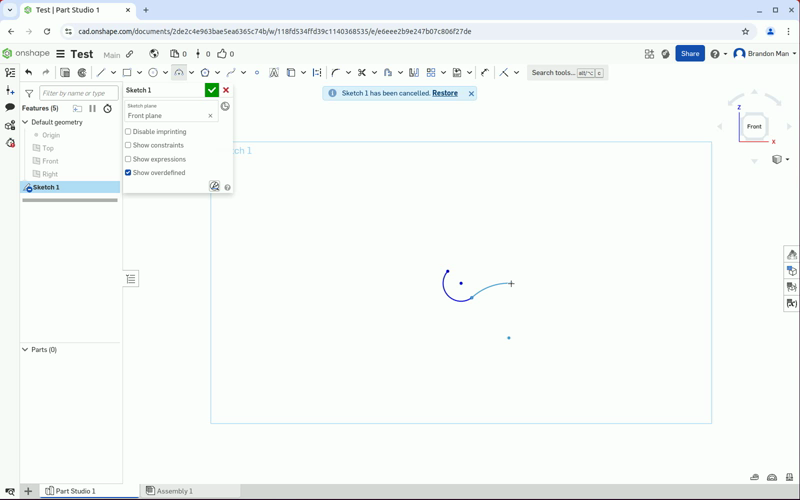
mouse_move(490, 287)
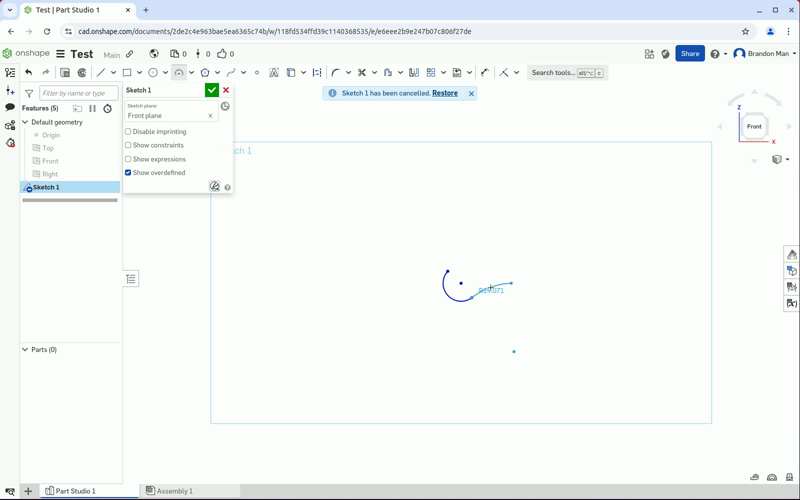
click(490, 287)
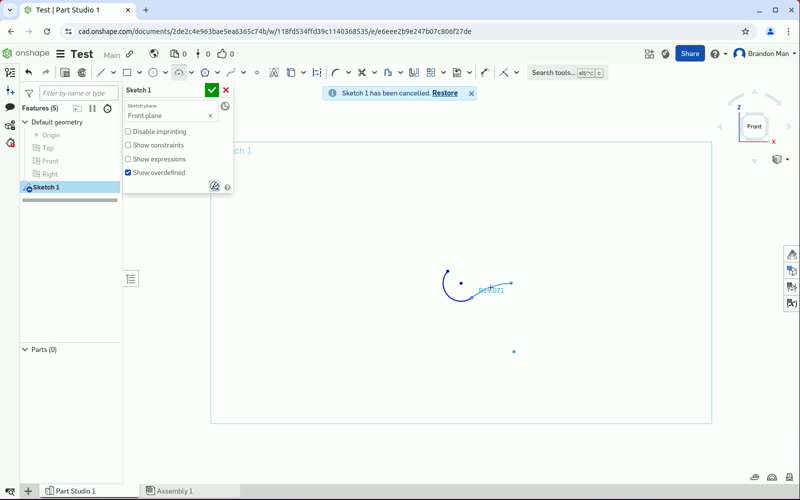
key_up(shift)
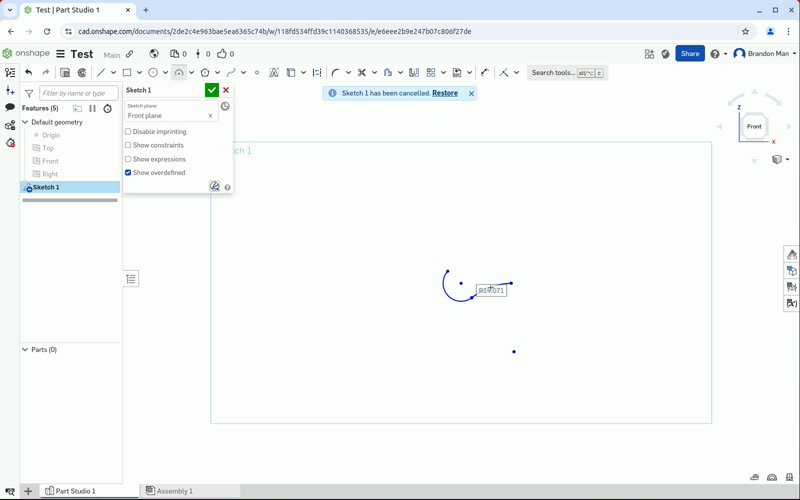
mouse_move(511, 283)
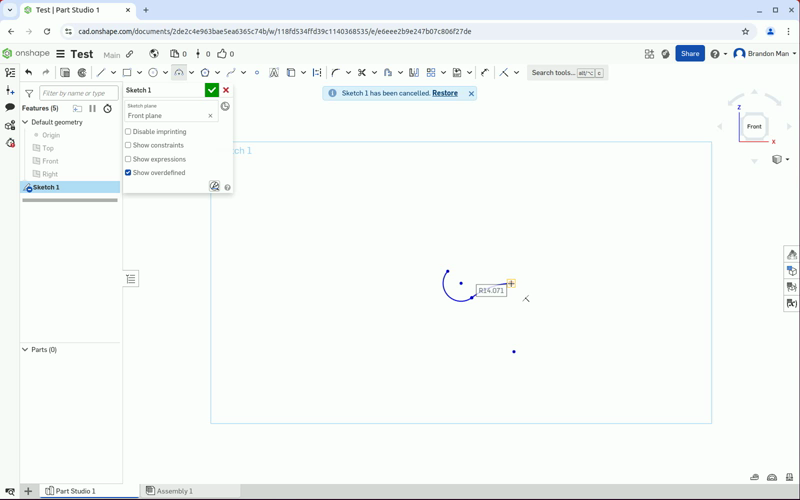
click(511, 283)
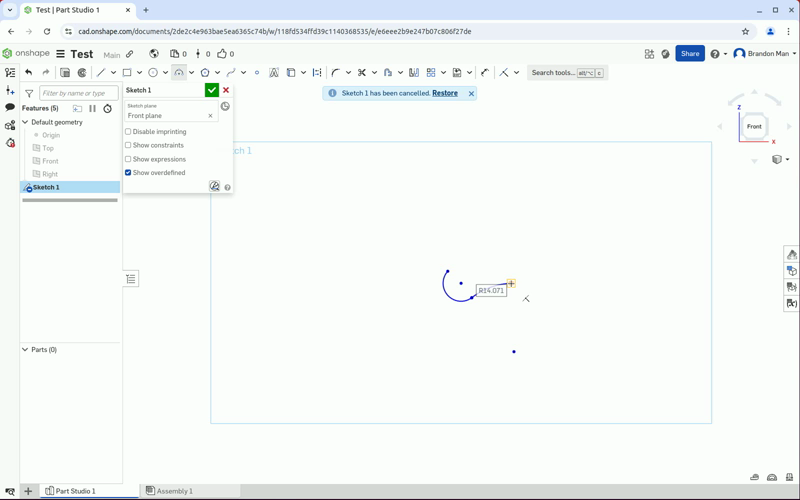
key_down(shift)
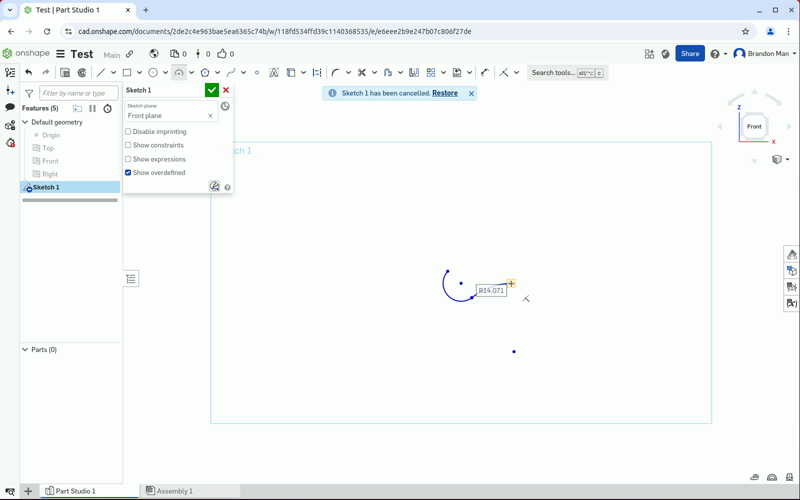
mouse_move(524, 254)
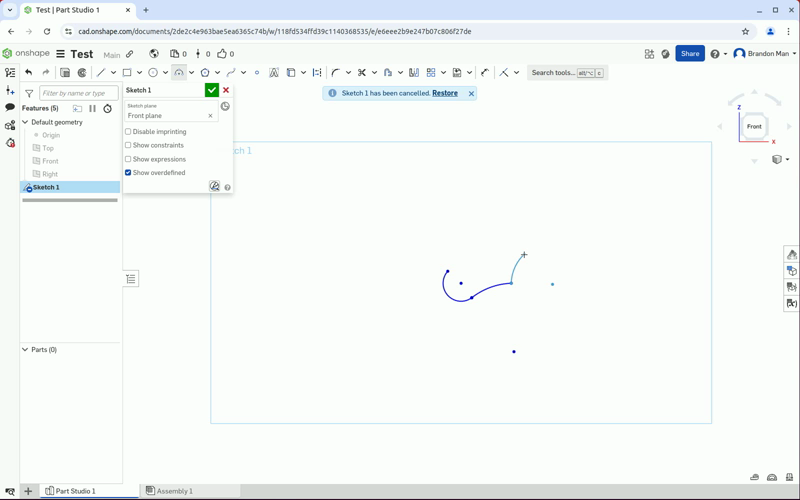
click(524, 254)
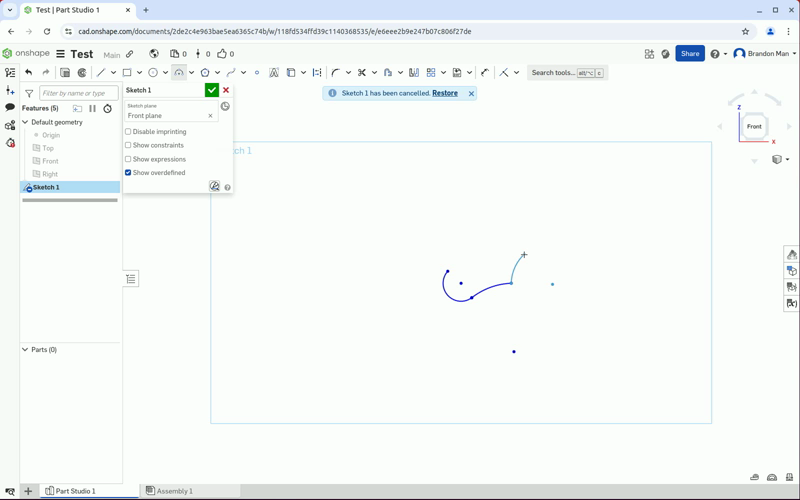
mouse_move(526, 272)
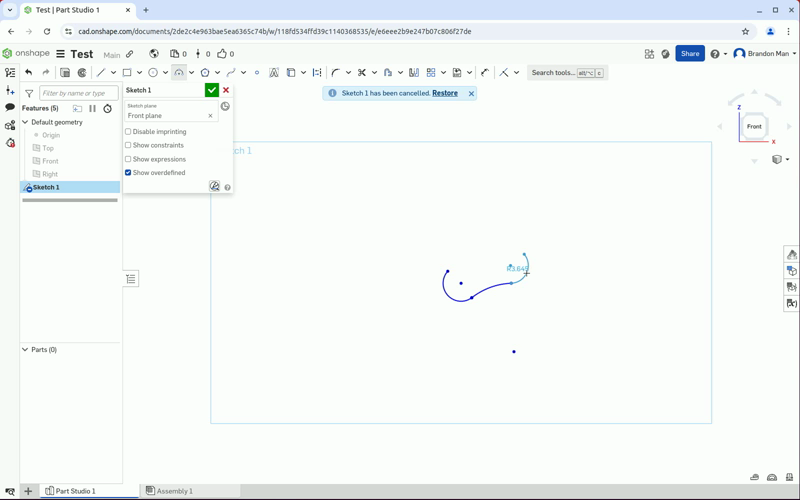
click(526, 272)
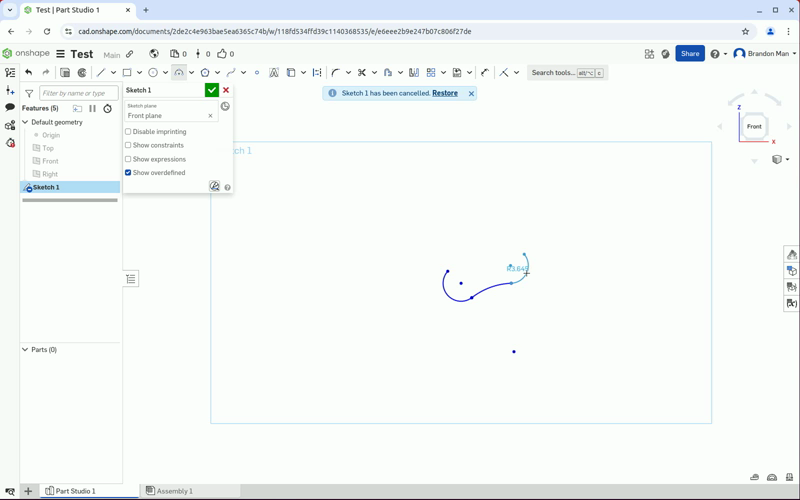
key_up(shift)
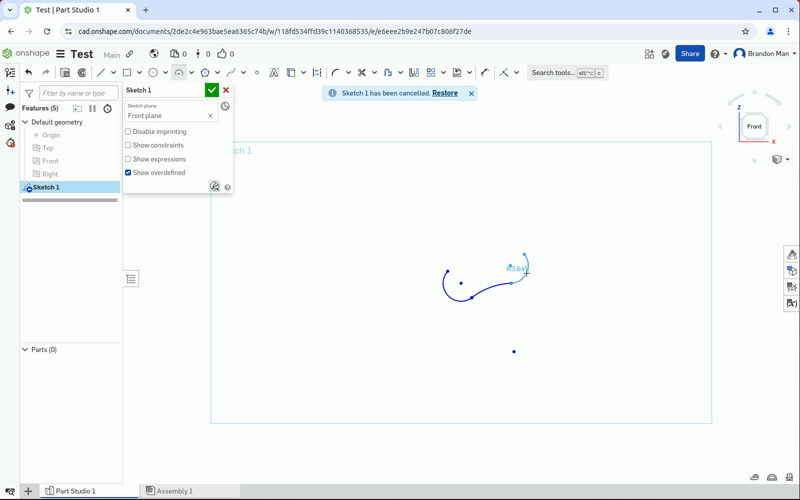
mouse_move(524, 254)
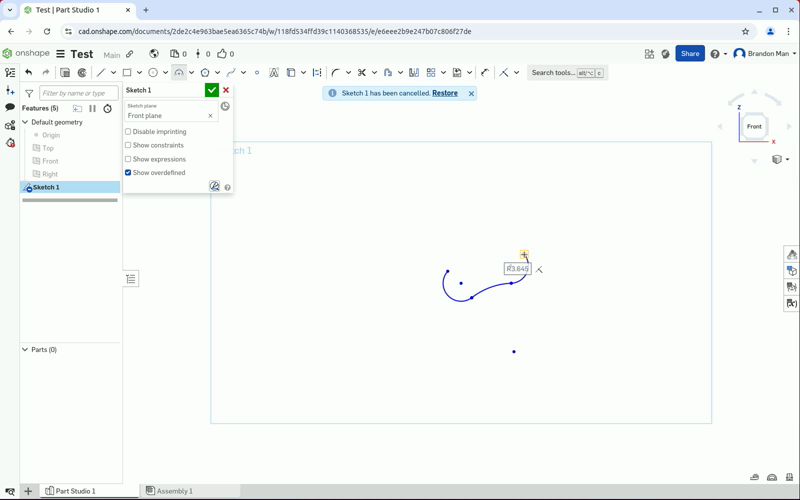
click(524, 254)
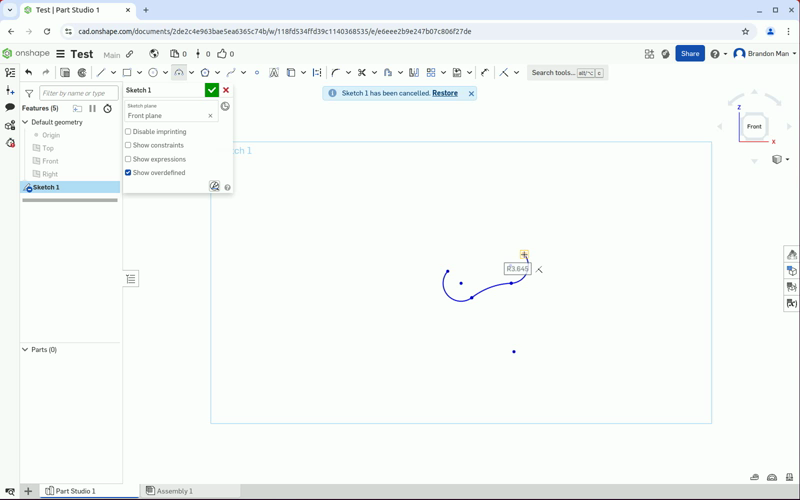
key_down(shift)
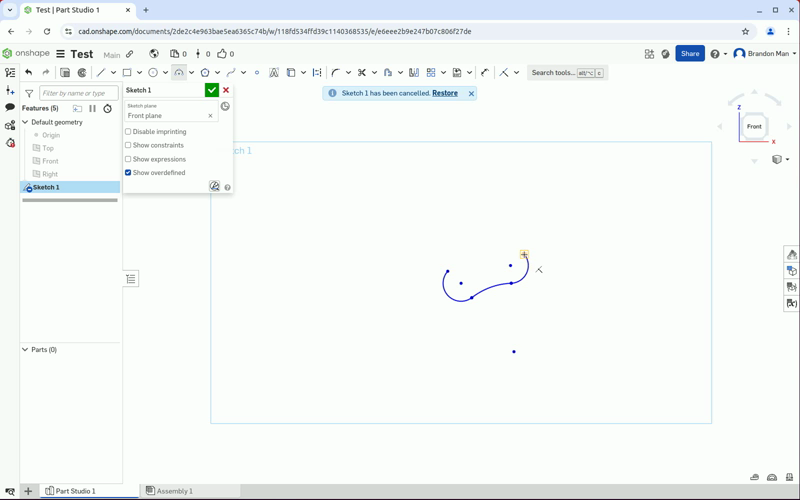
mouse_move(552, 206)
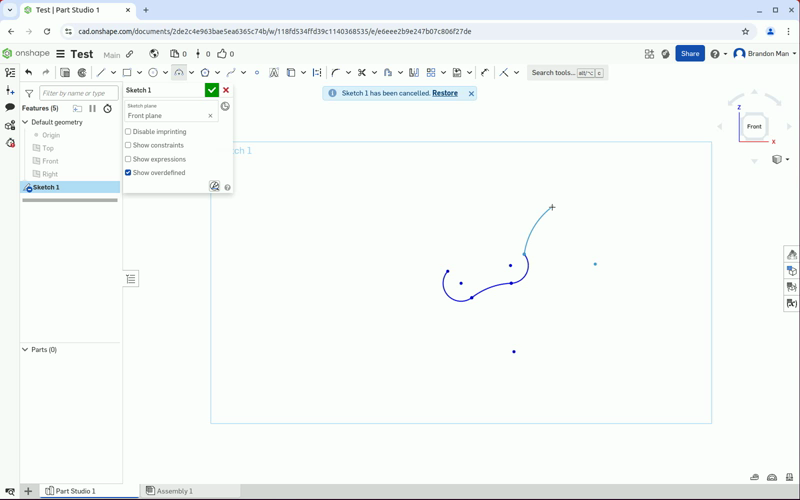
click(552, 206)
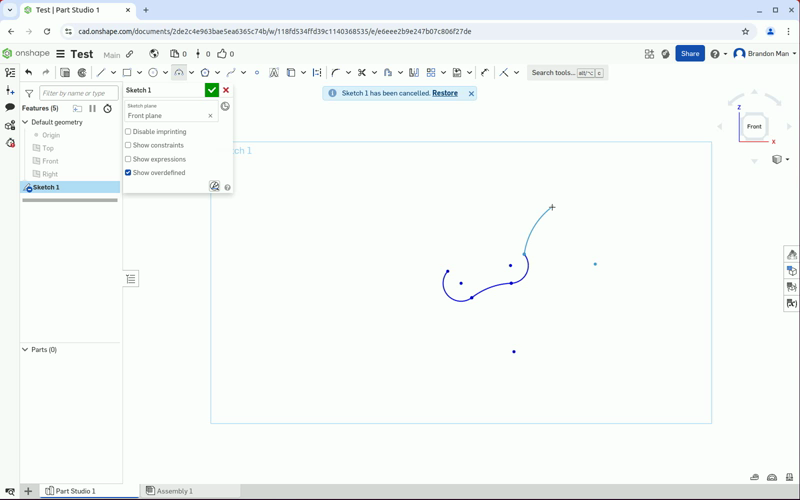
mouse_move(521, 220)
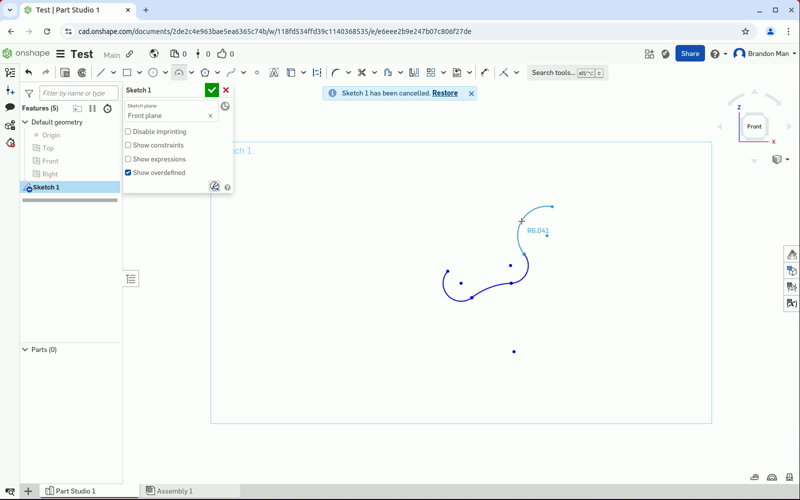
click(521, 220)
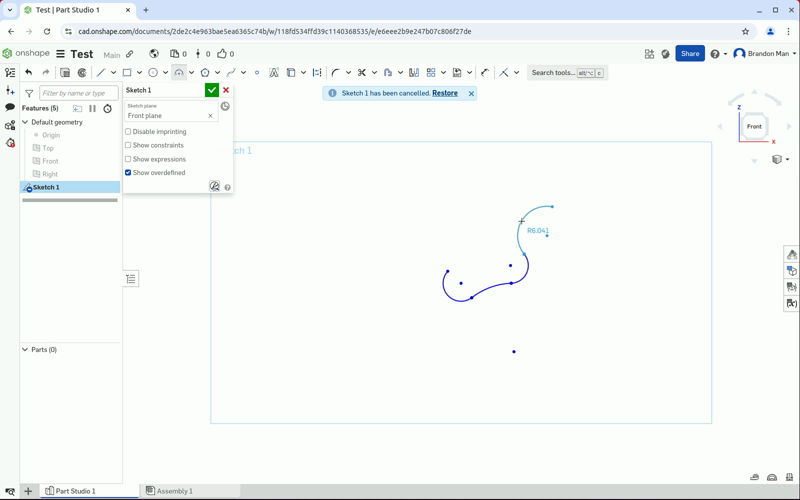
key_up(shift)
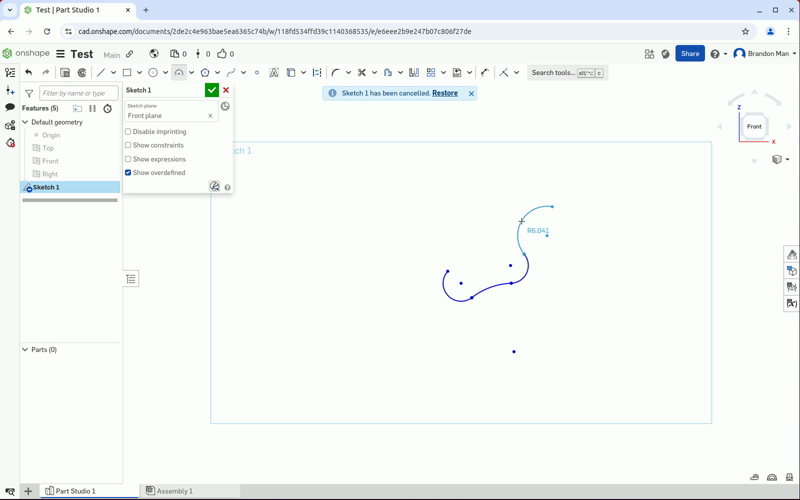
mouse_move(552, 206)
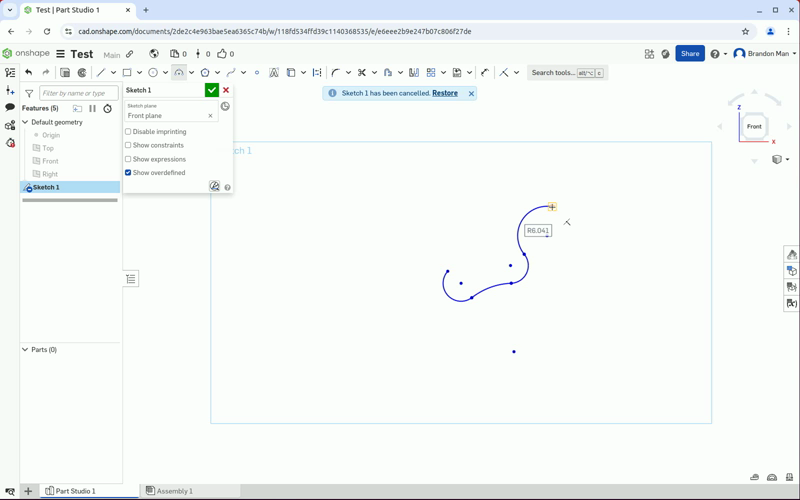
click(552, 206)
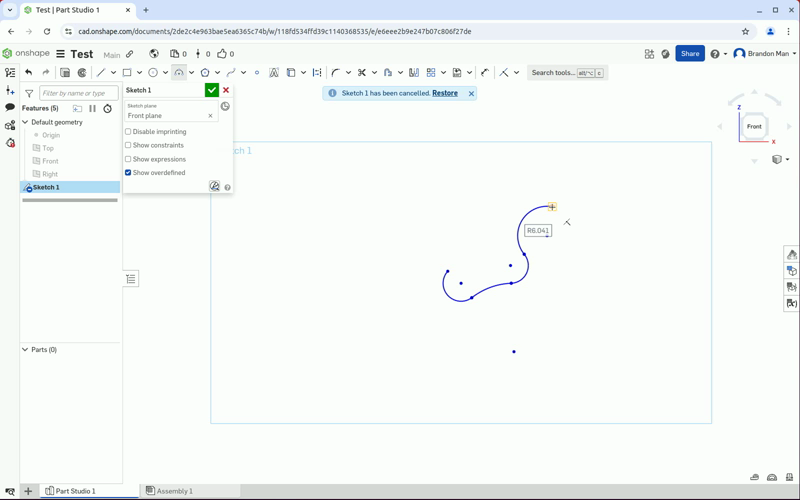
key_down(shift)
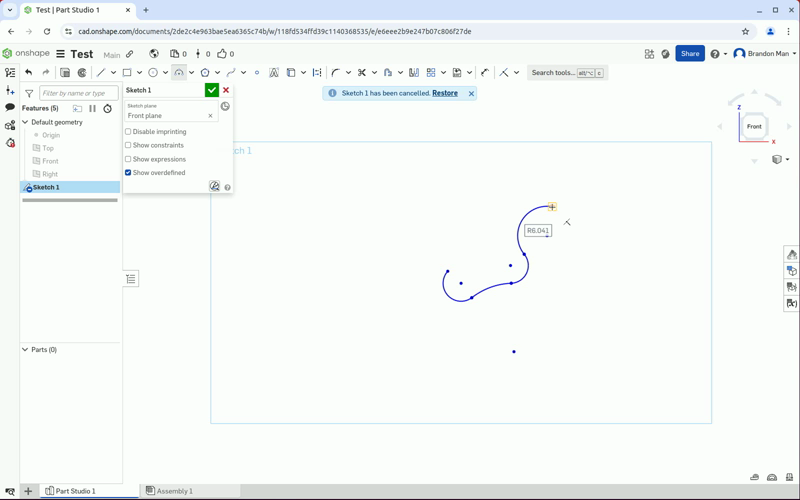
mouse_move(558, 170)
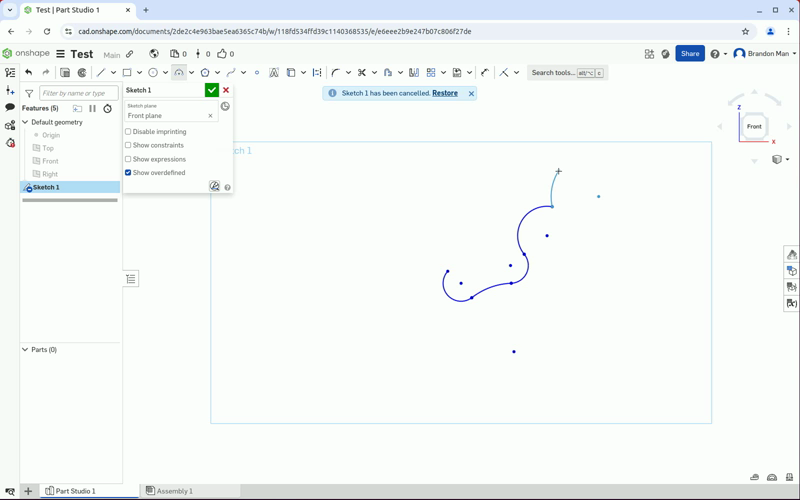
click(558, 170)
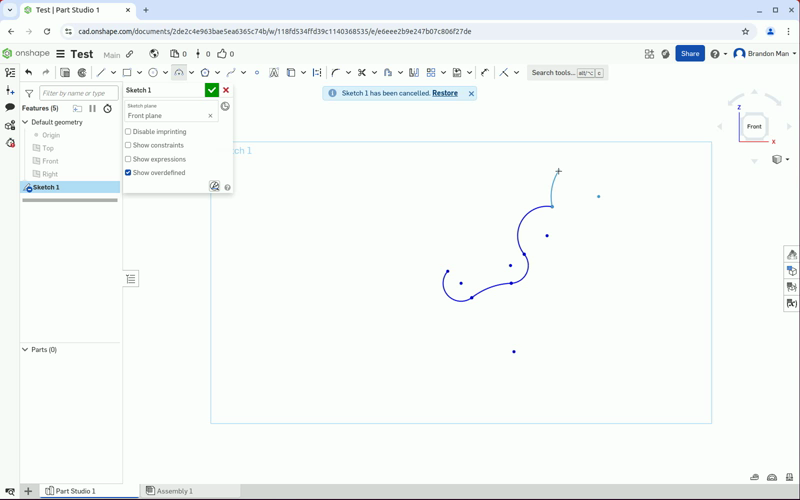
mouse_move(573, 192)
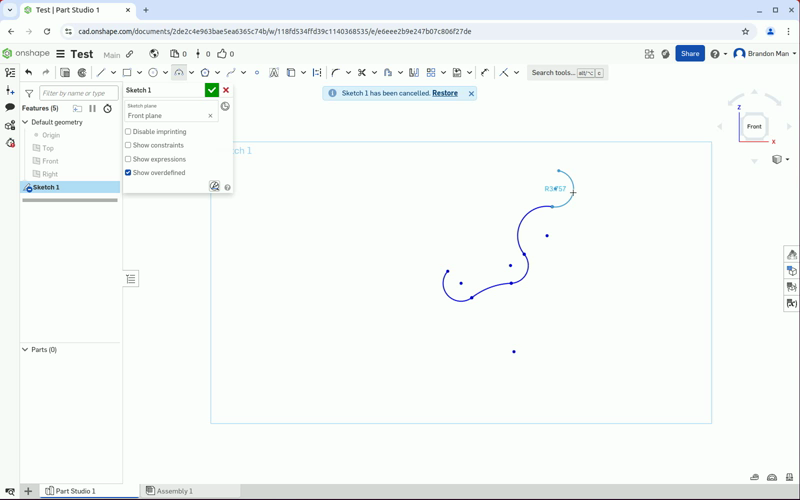
click(573, 192)
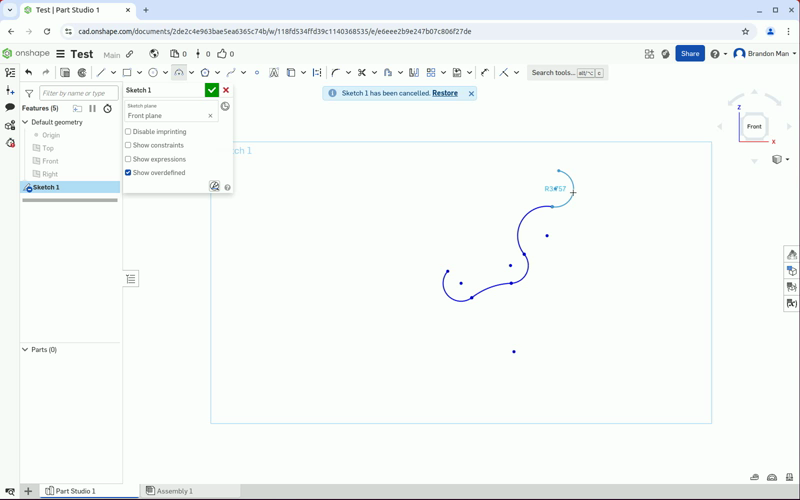
key_up(shift)
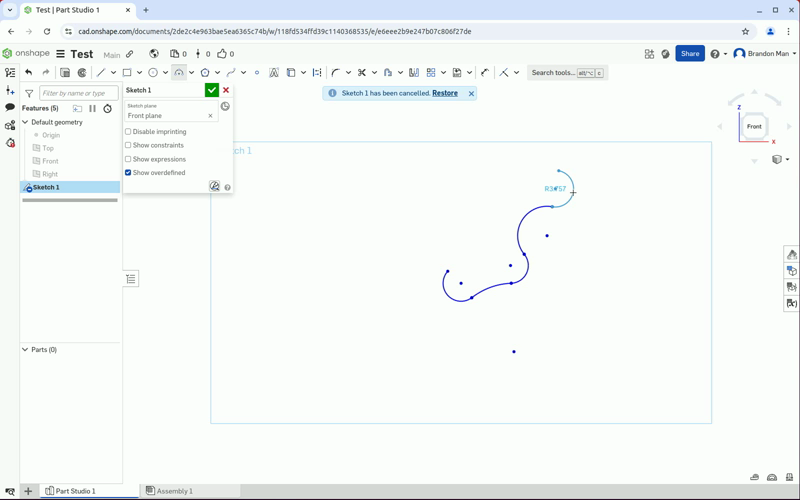
mouse_move(558, 170)
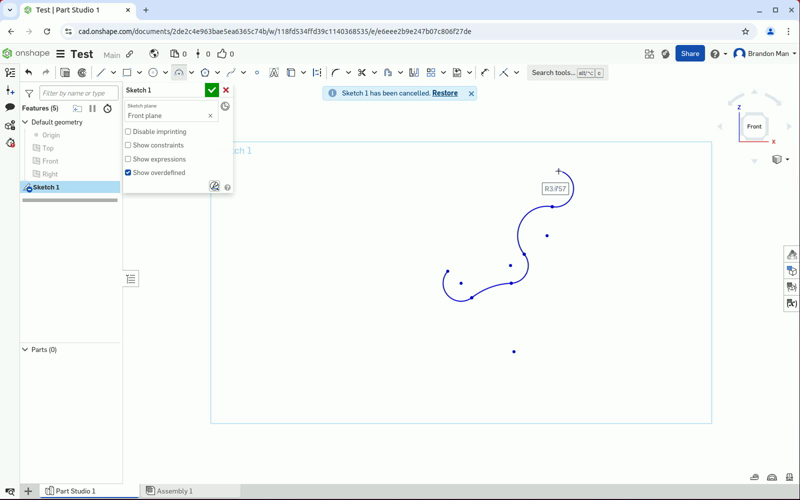
click(558, 170)
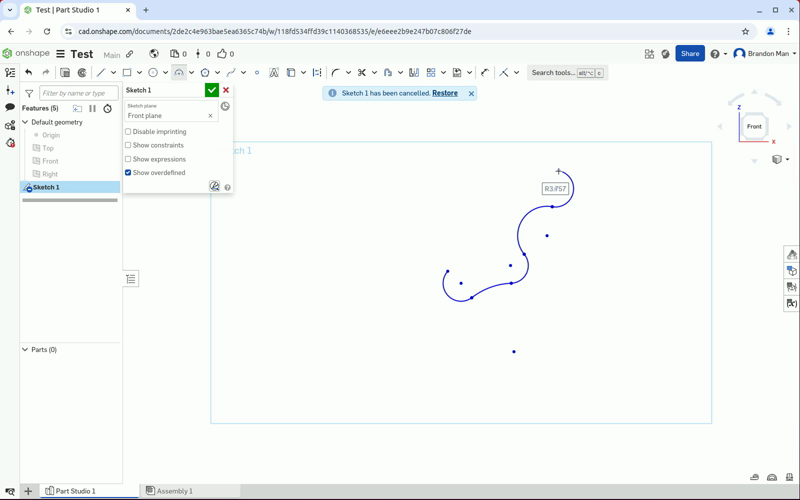
key_down(shift)
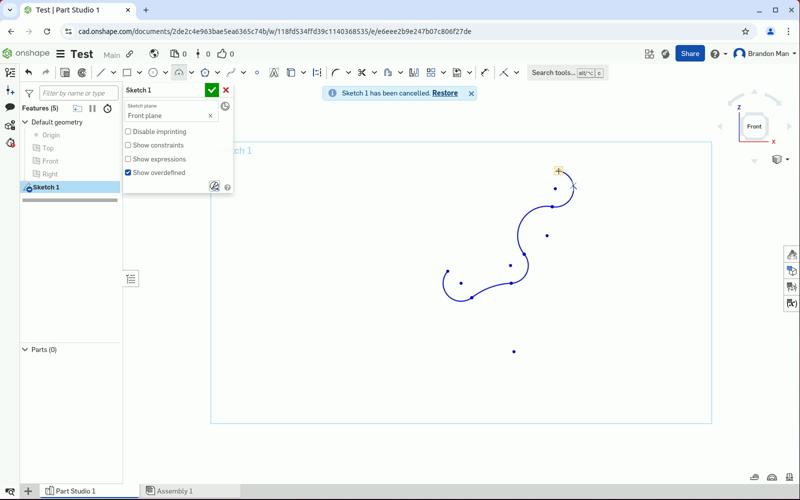
mouse_move(525, 183)
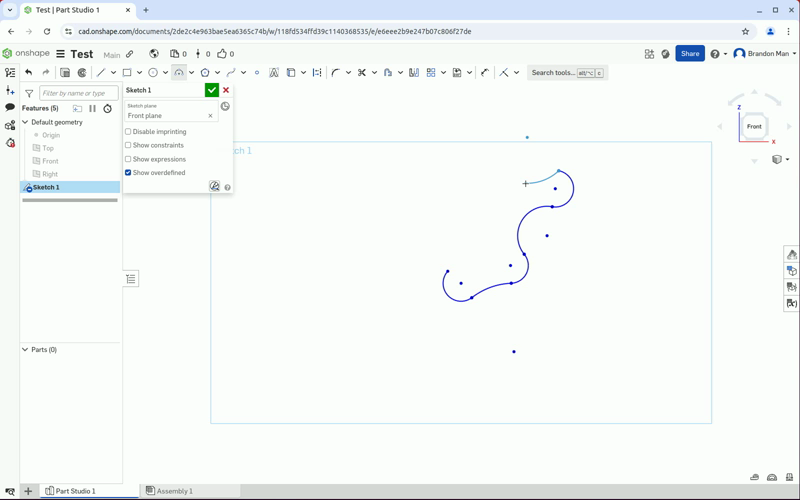
click(525, 183)
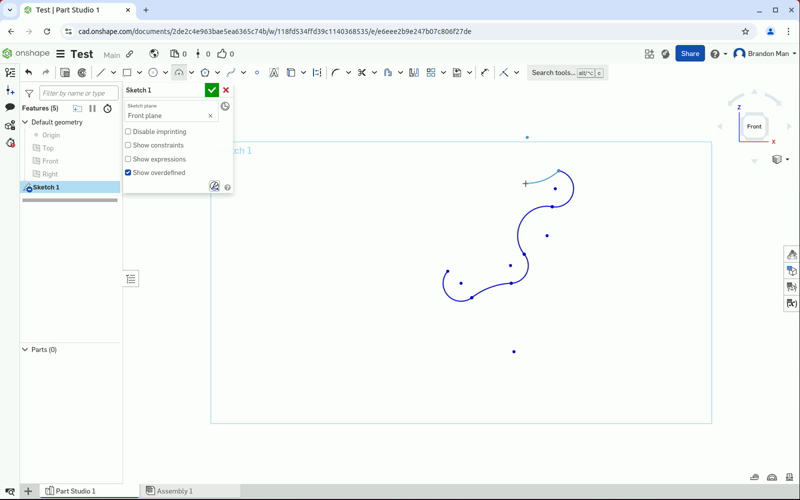
mouse_move(540, 172)
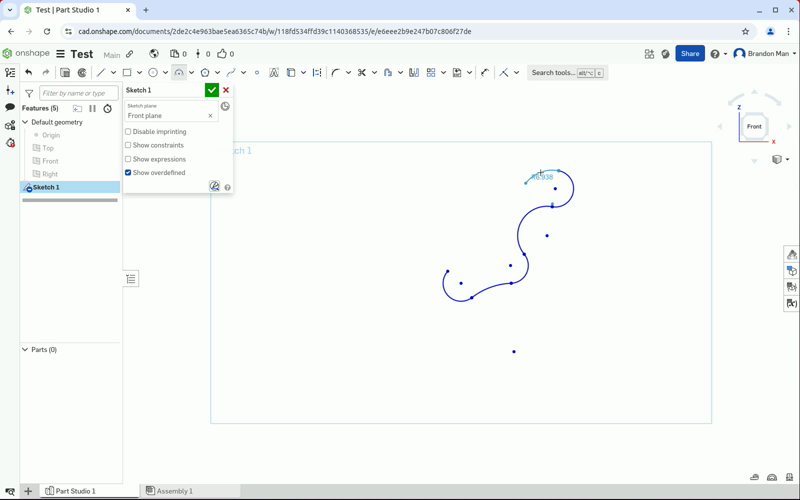
click(540, 172)
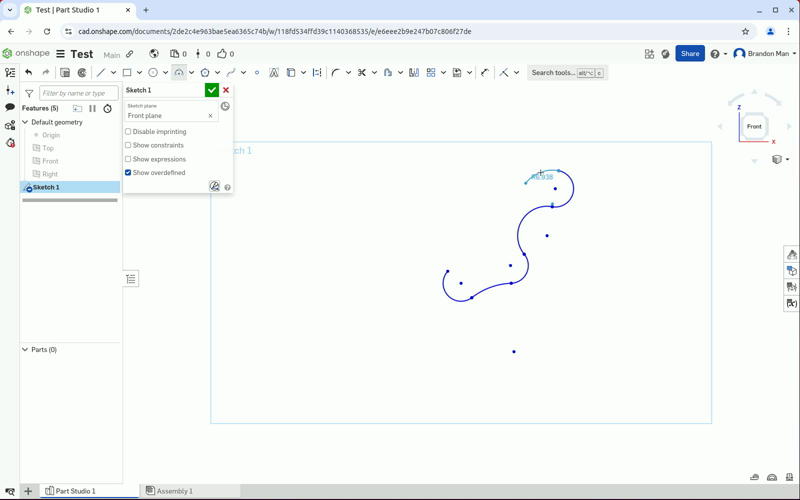
key_up(shift)
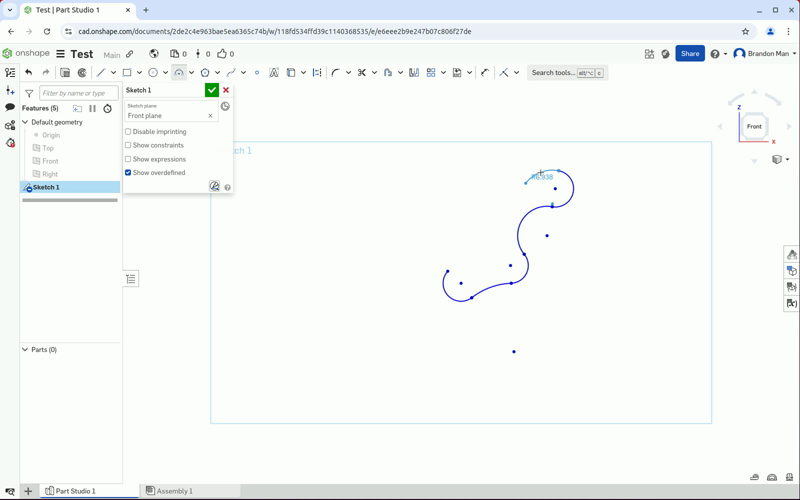
key(esc)
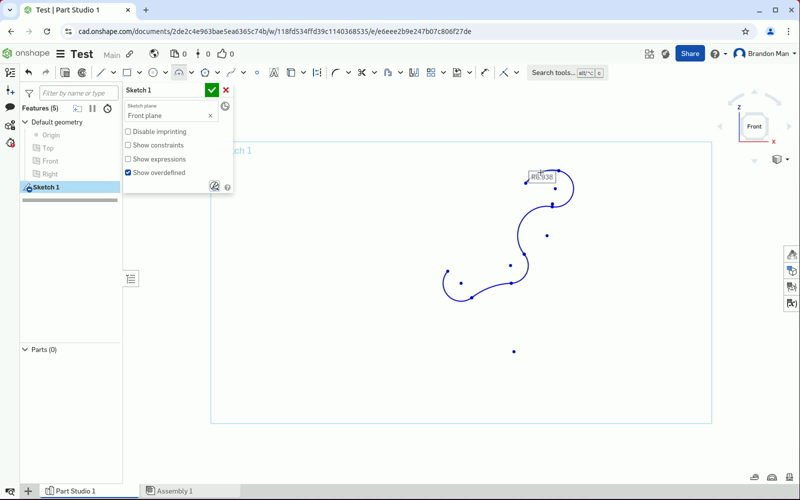
key(l)
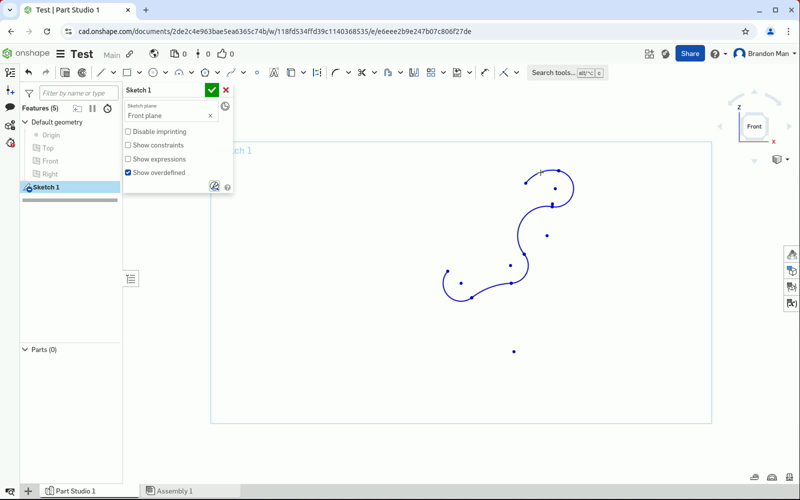
mouse_move(525, 183)
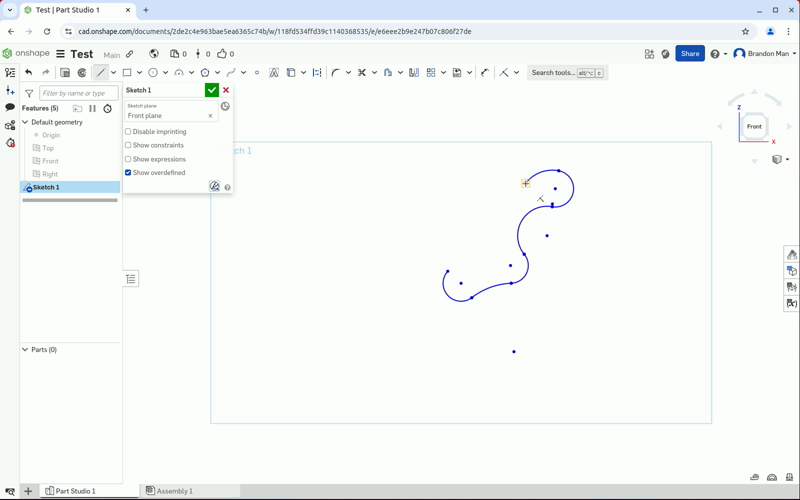
click(525, 183)
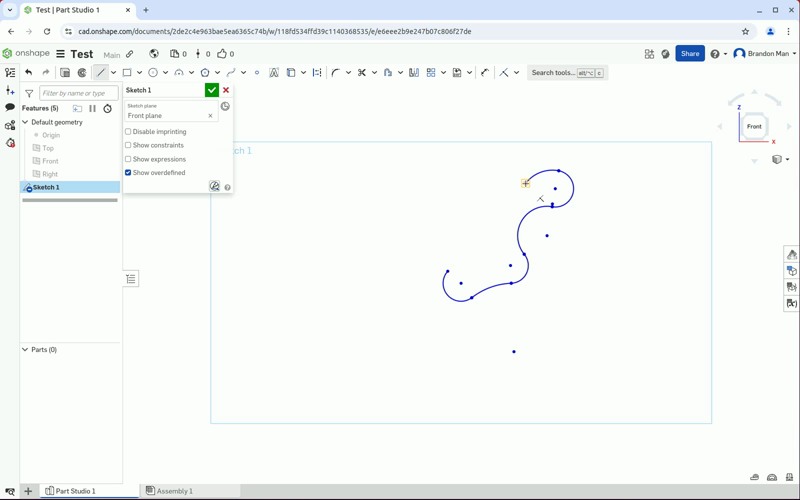
key_down(shift)
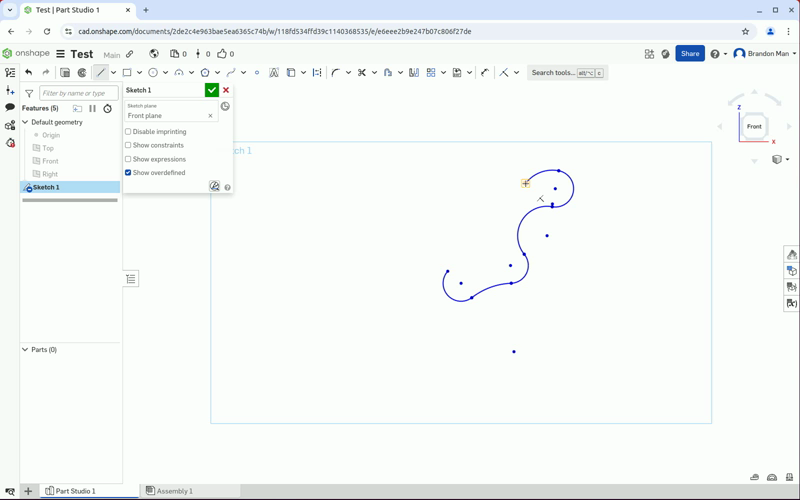
mouse_move(447, 271)
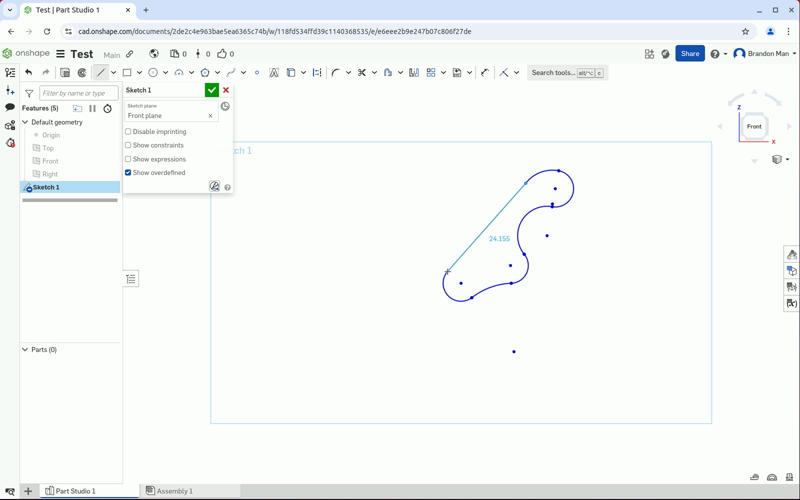
key_up(shift)
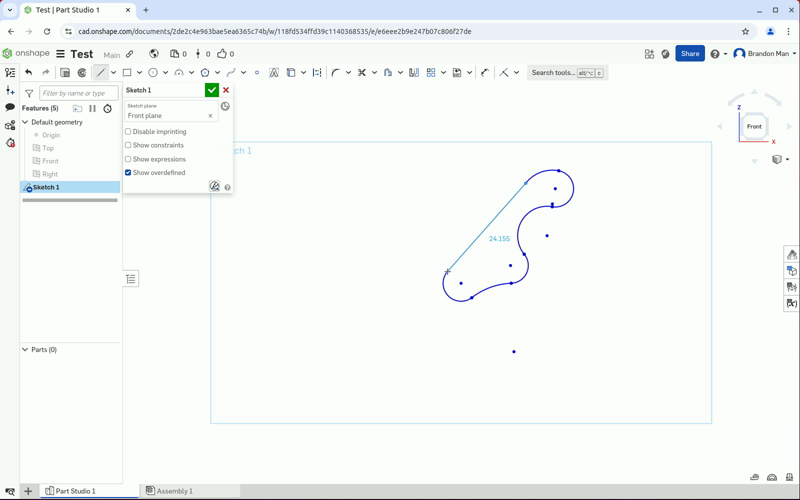
click(447, 271)
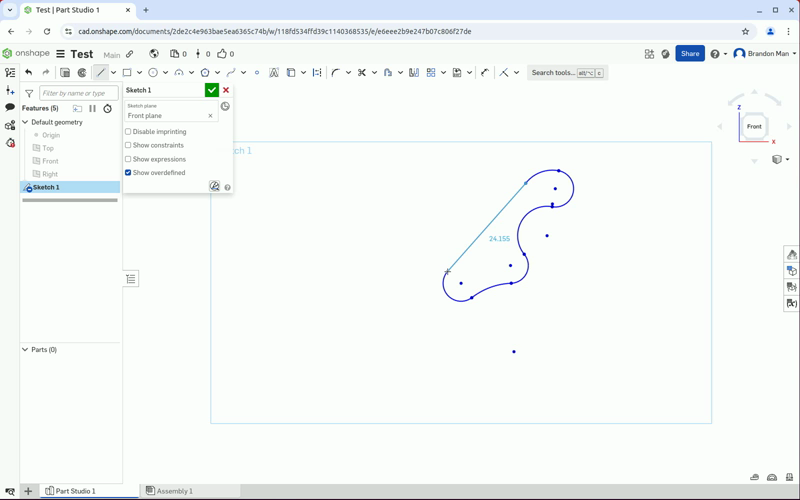
key(esc)
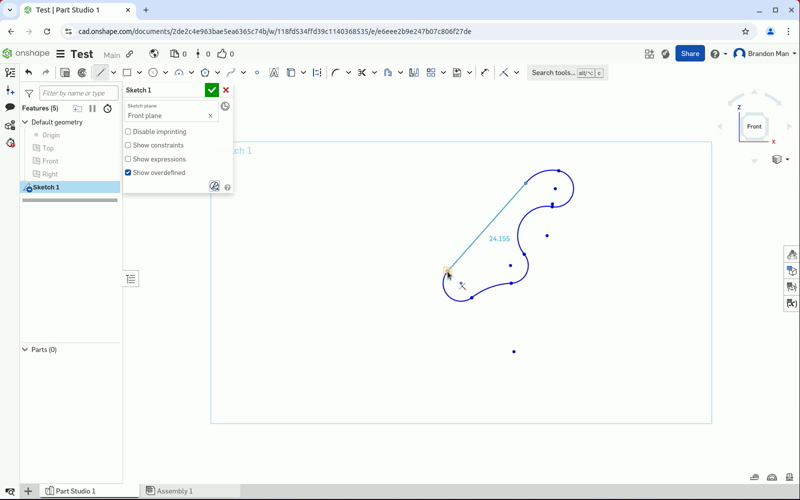
key(c)
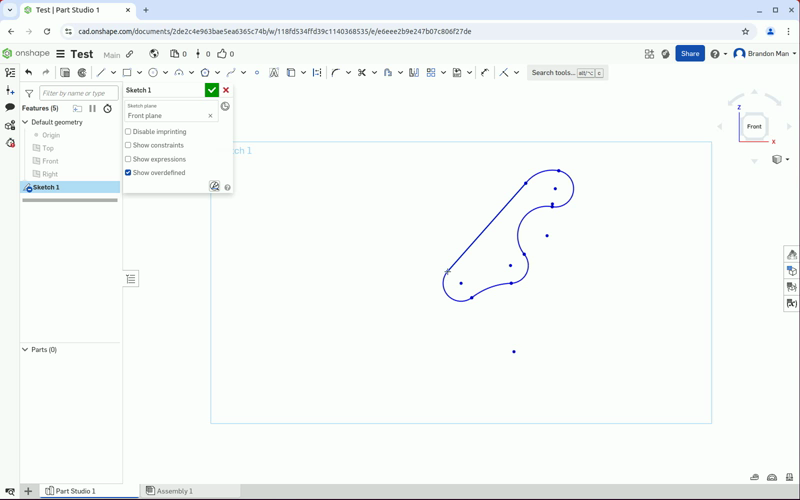
key_down(shift)
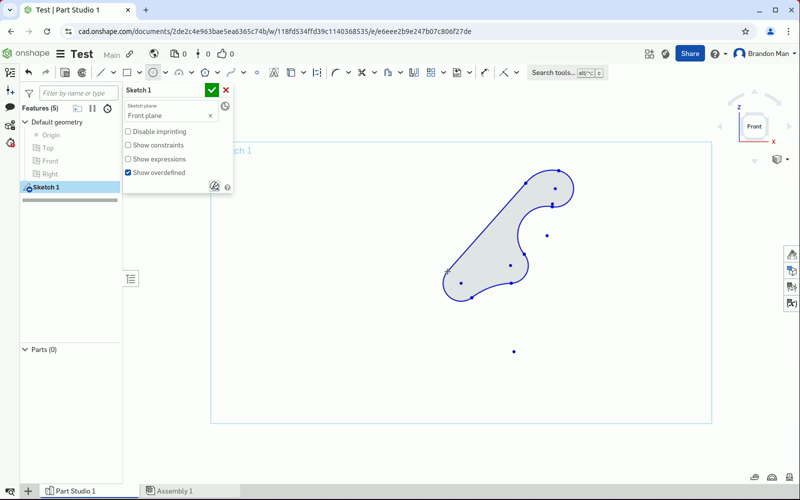
mouse_move(461, 283)
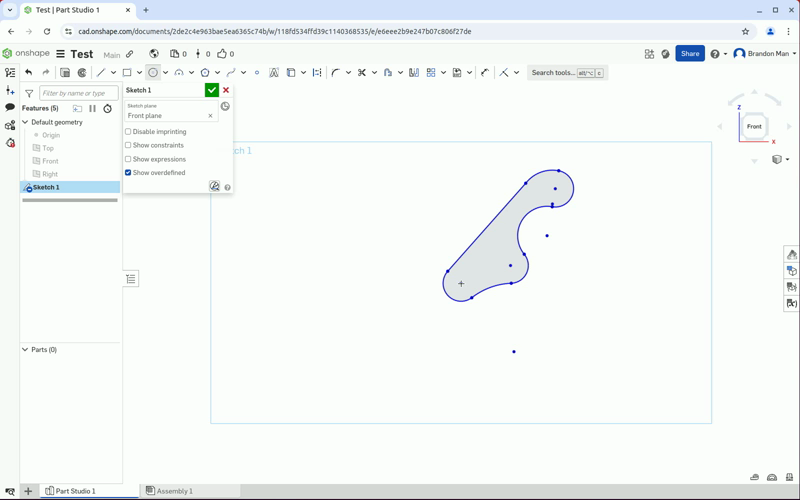
click(461, 283)
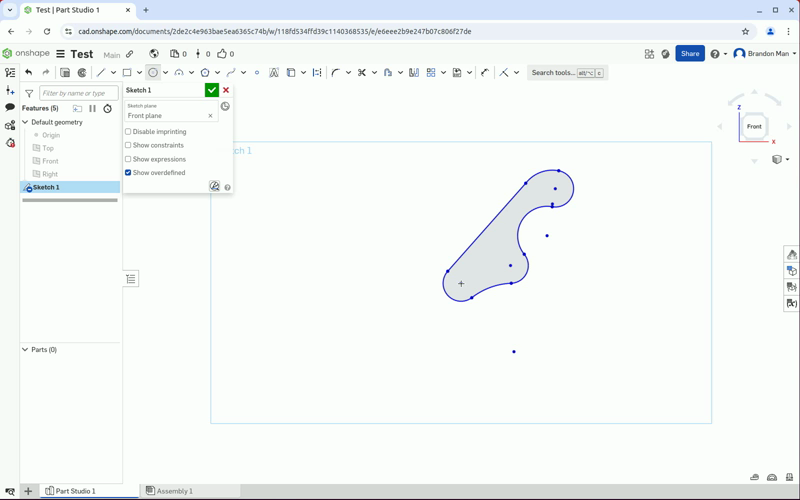
key_up(shift)
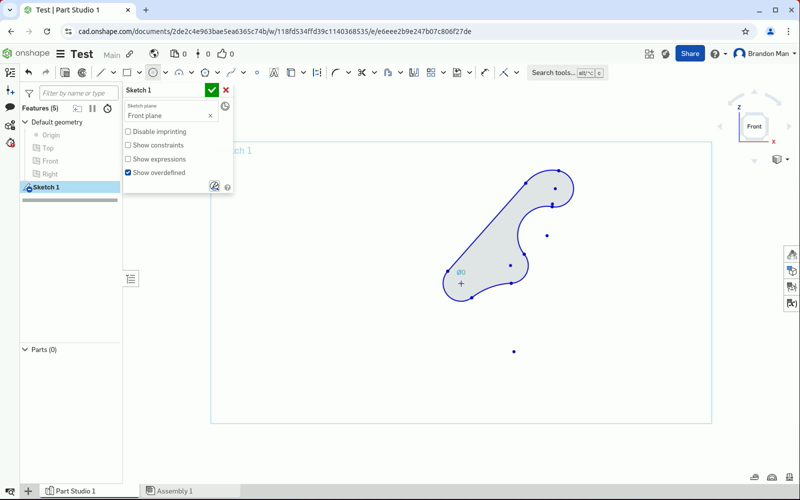
mouse_move(468, 283)
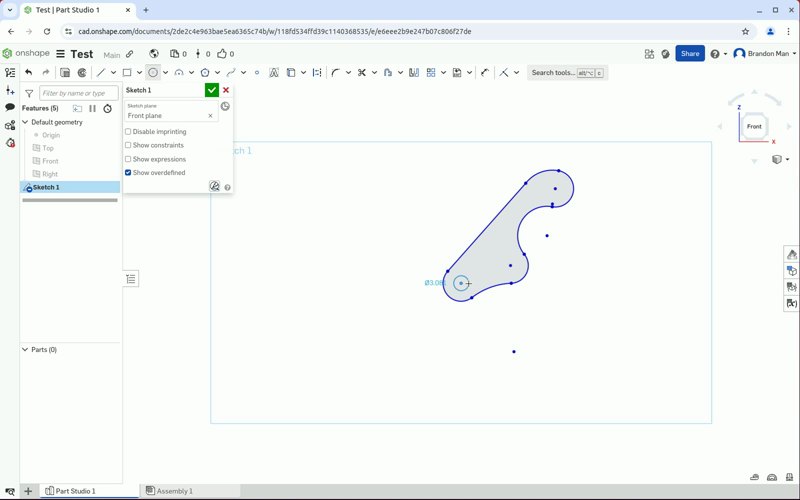
click(468, 283)
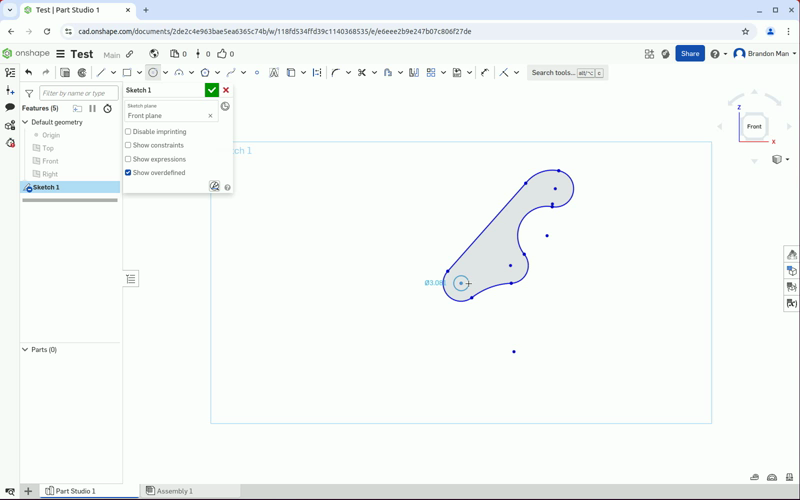
key(esc)
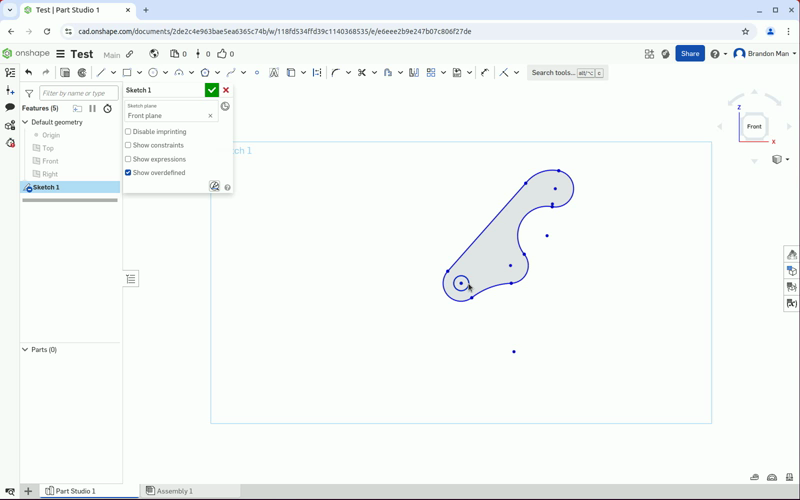
key(c)
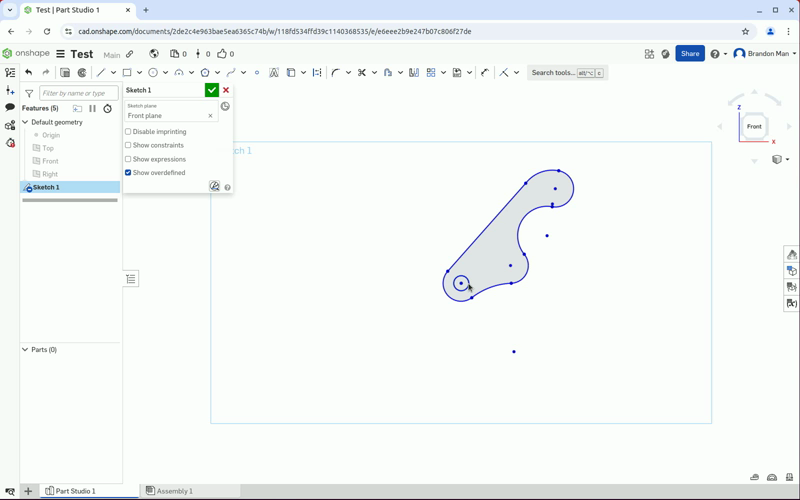
key_down(shift)
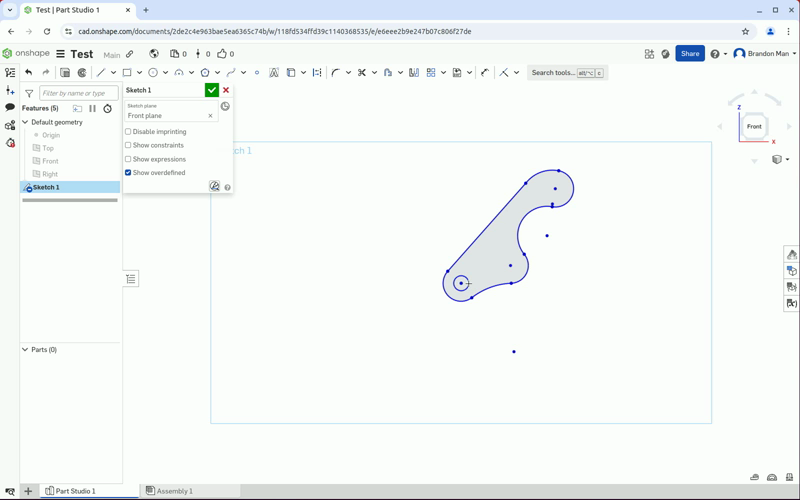
mouse_move(510, 264)
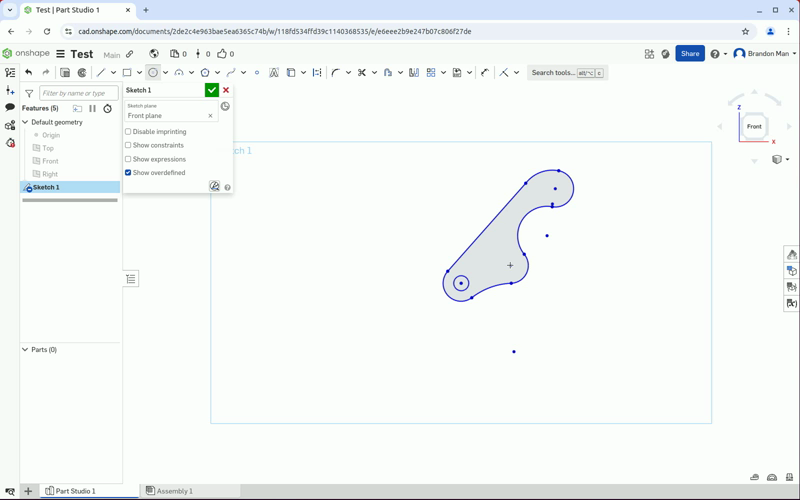
scroll(6)
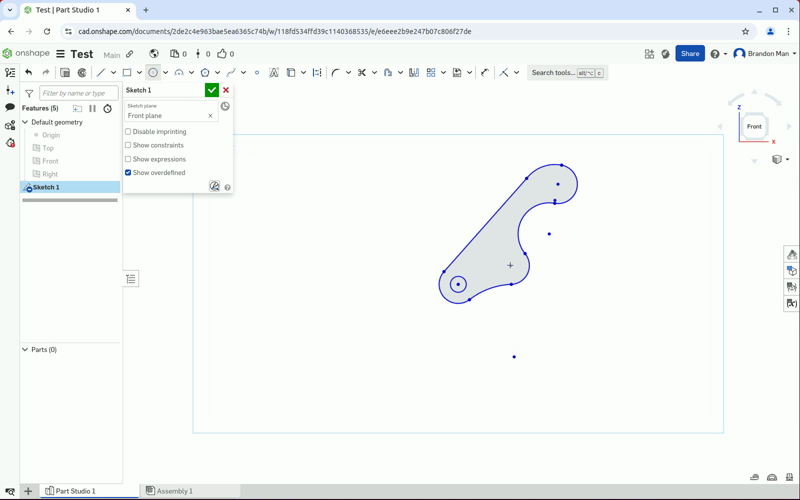
scroll(6)
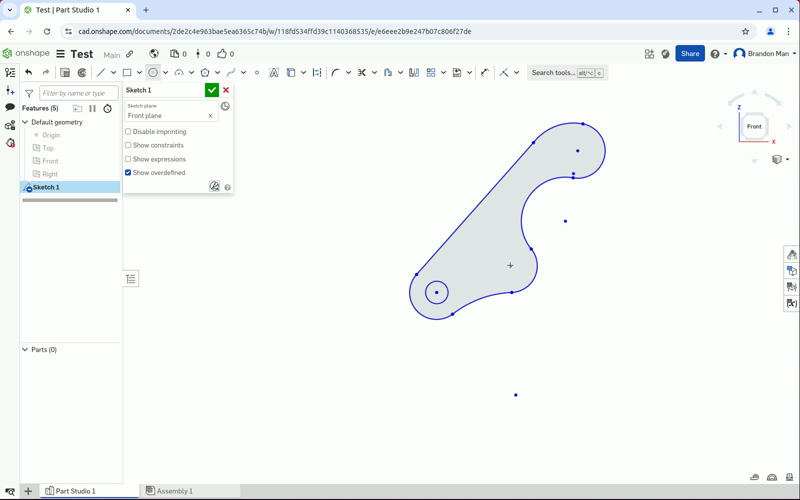
scroll(6)
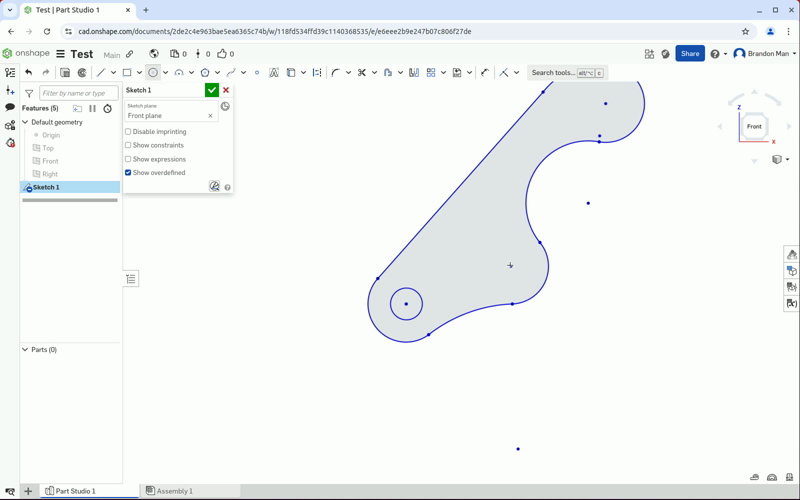
scroll(6)
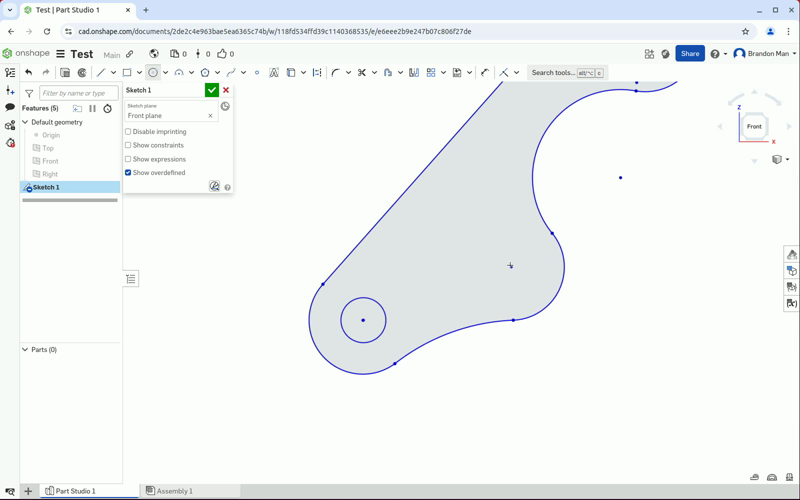
scroll(6)
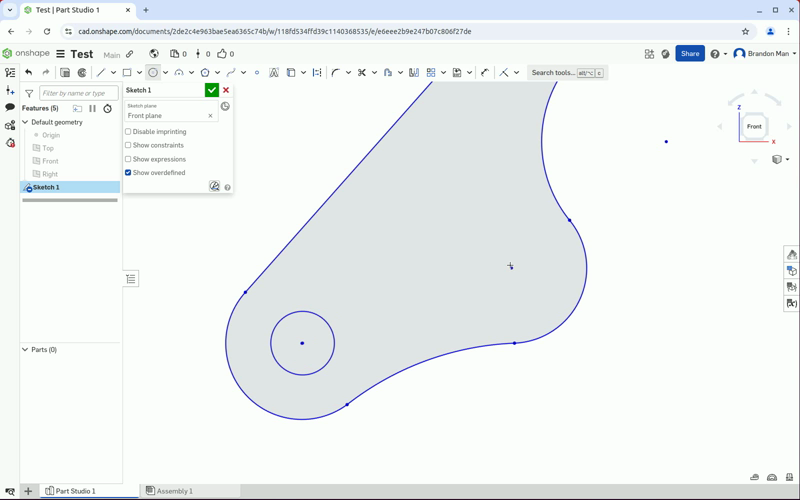
scroll(6)
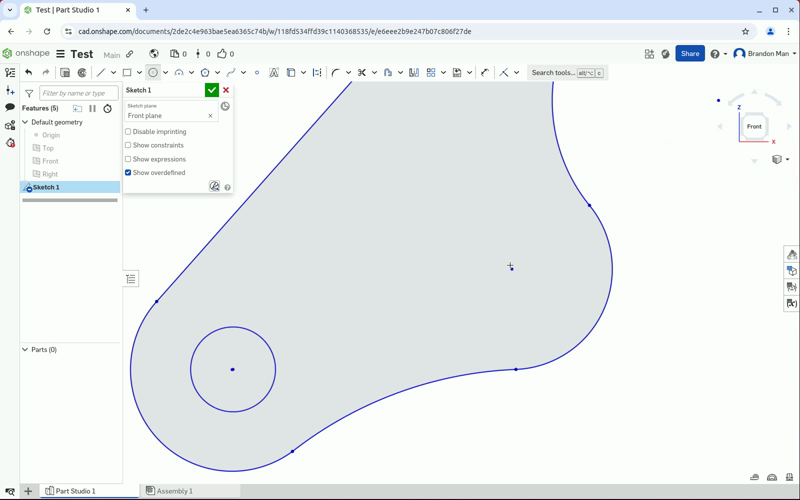
scroll(6)
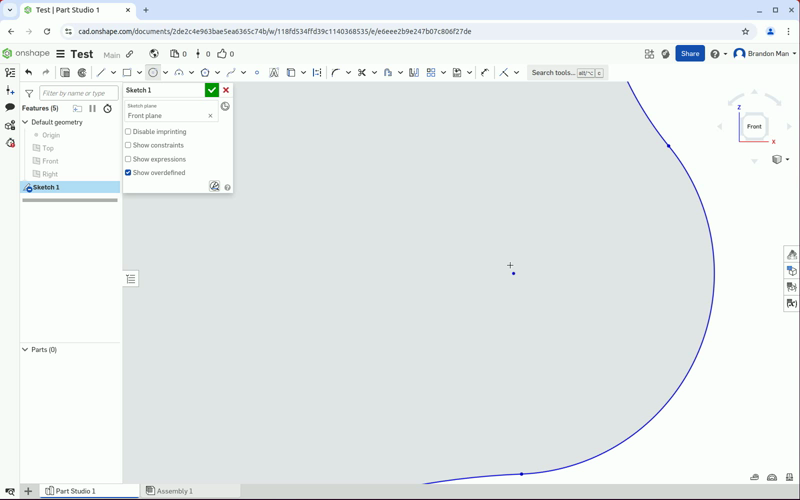
click(510, 264)
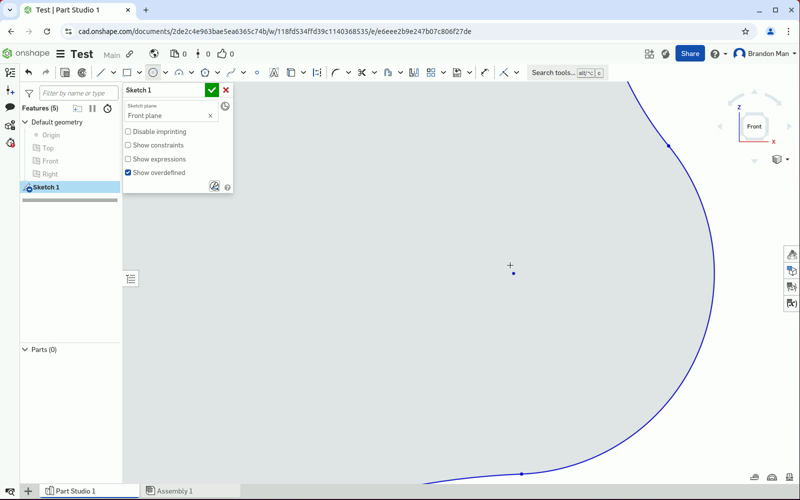
scroll(-6)
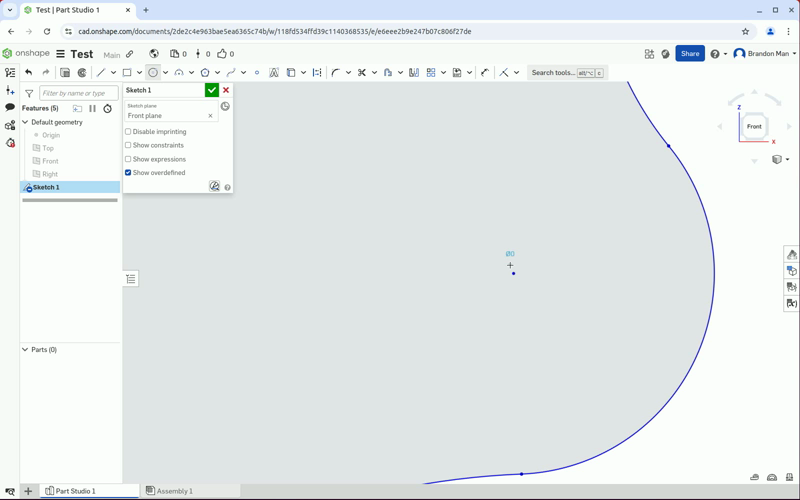
scroll(-6)
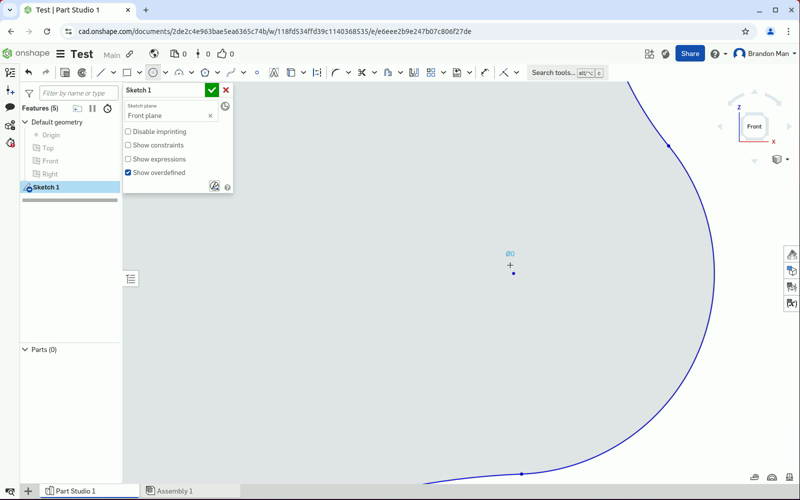
scroll(-6)
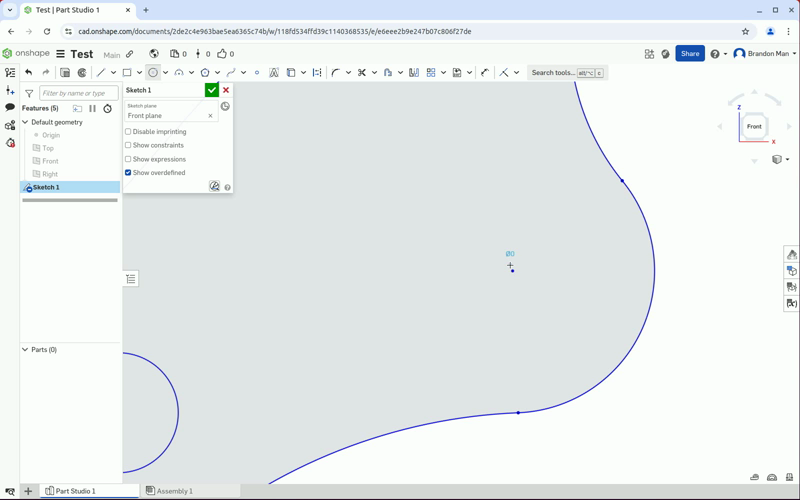
scroll(-6)
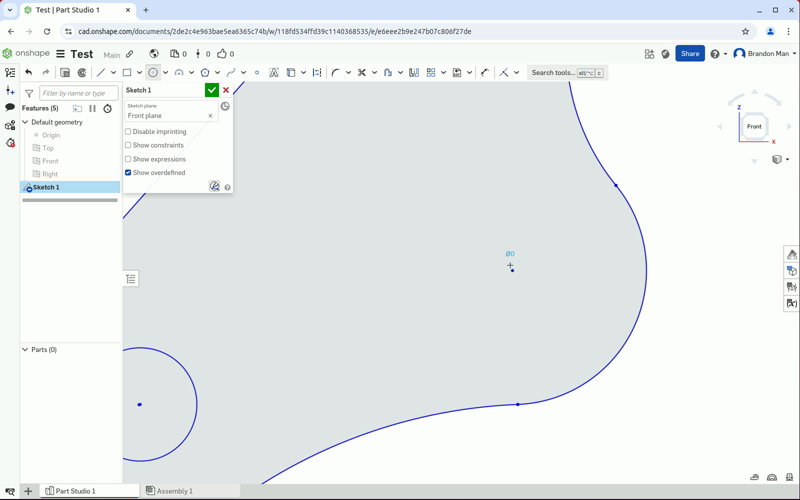
scroll(-6)
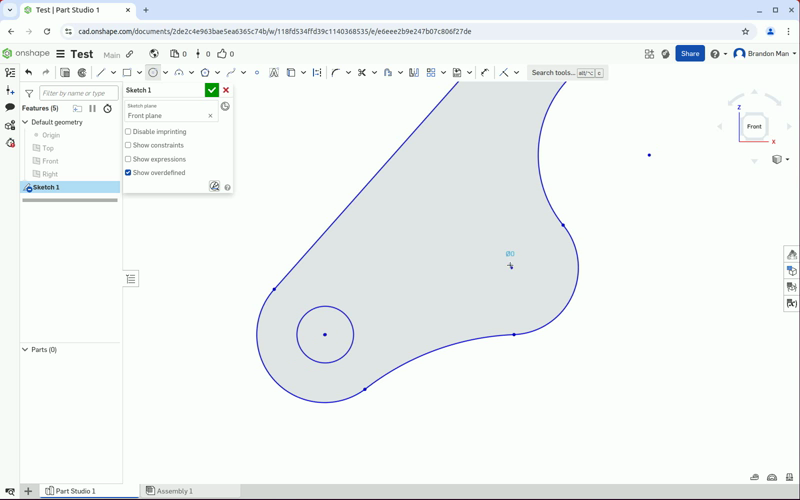
scroll(-6)
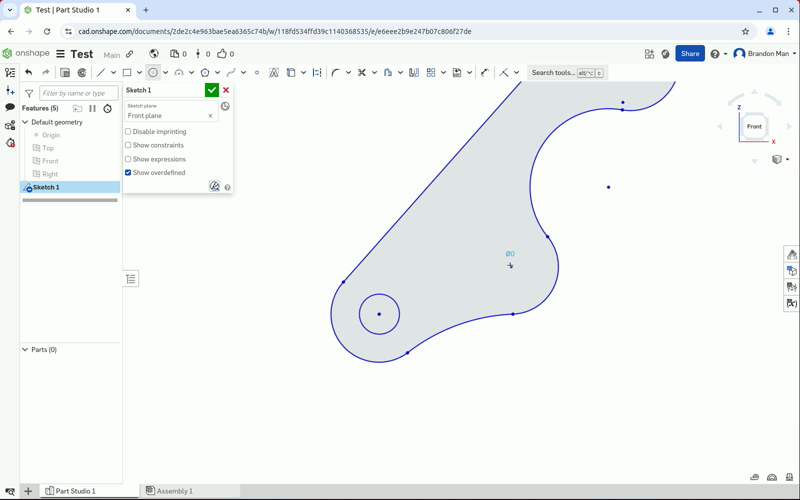
scroll(-6)
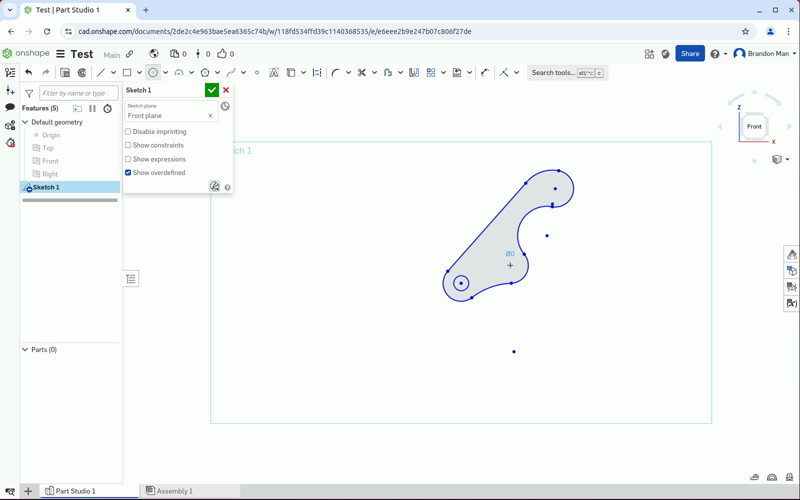
key_up(shift)
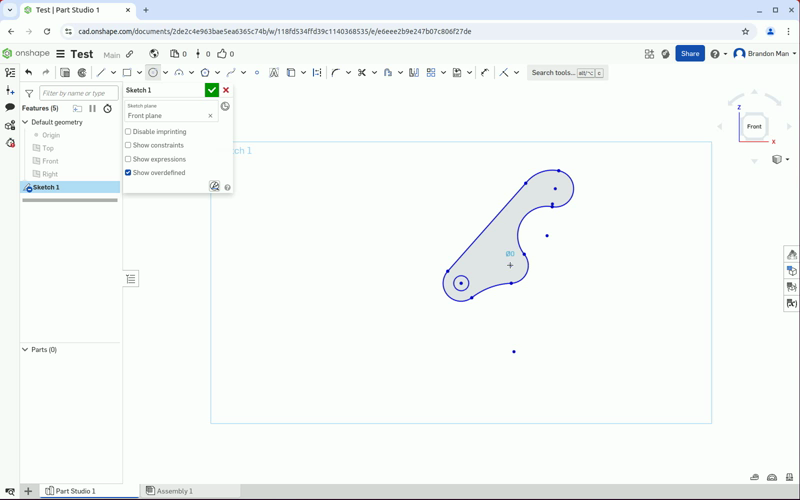
mouse_move(517, 264)
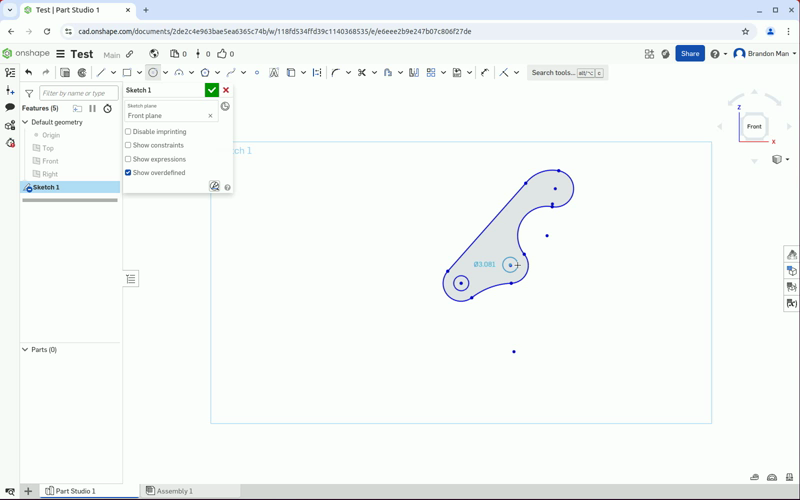
click(517, 264)
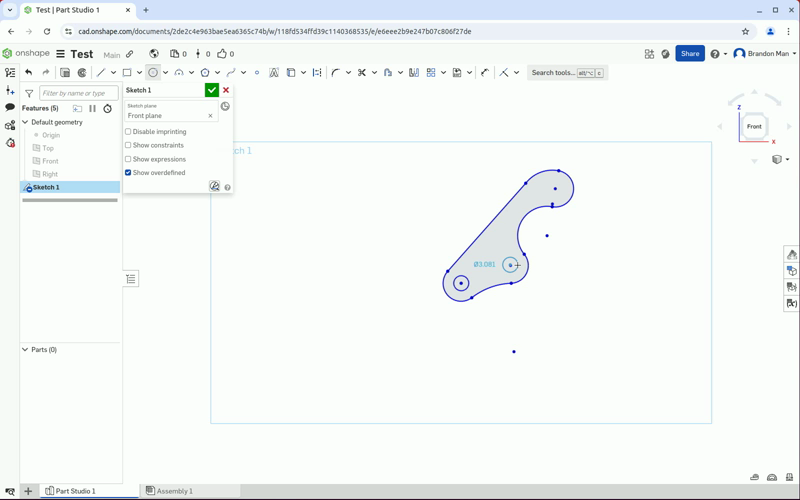
key(esc)
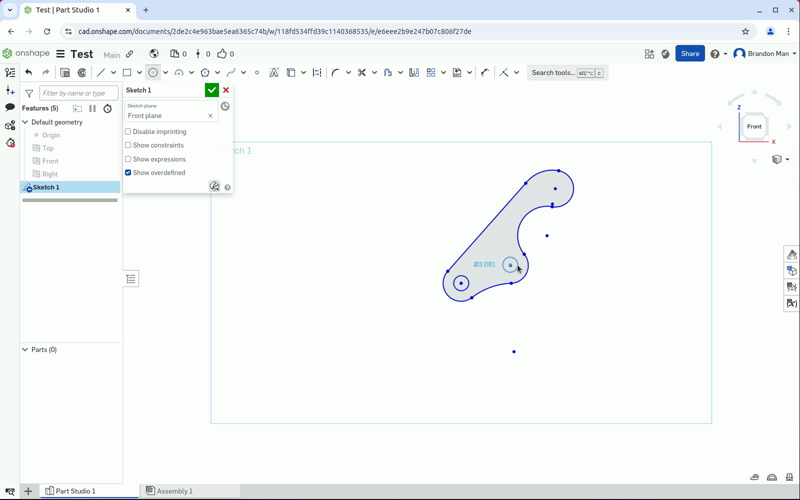
key(c)
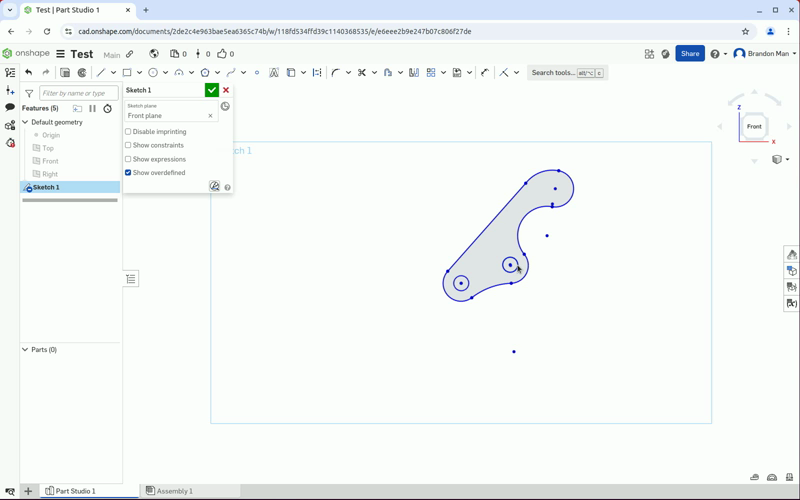
key_down(shift)
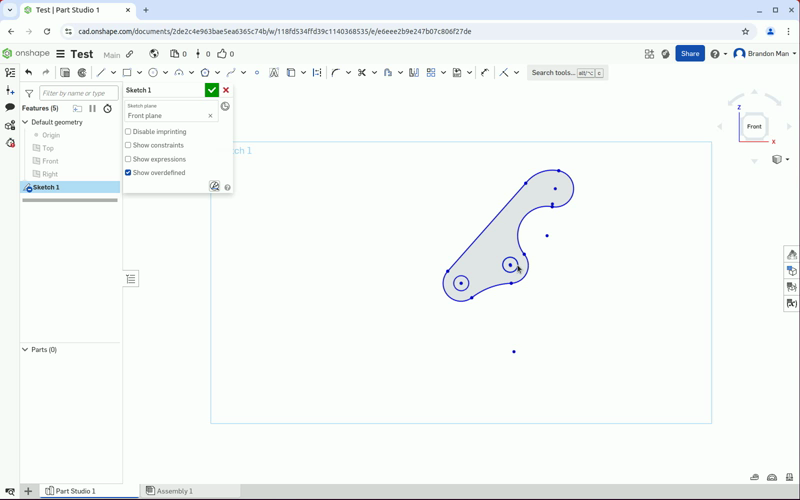
mouse_move(555, 189)
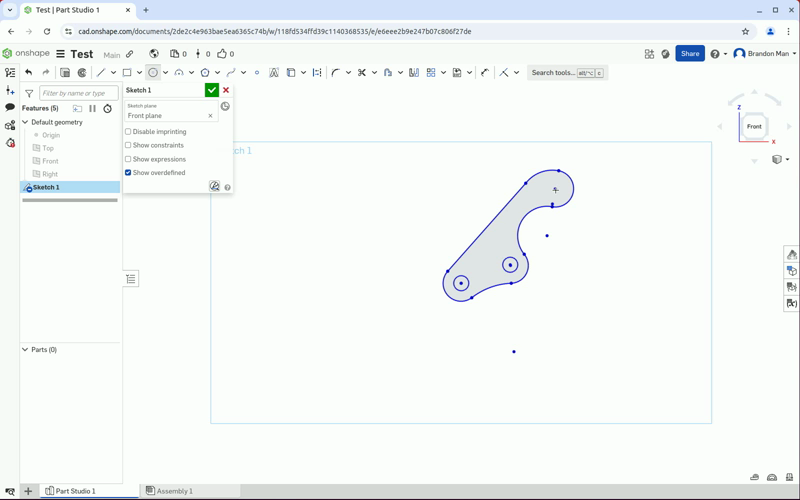
scroll(6)
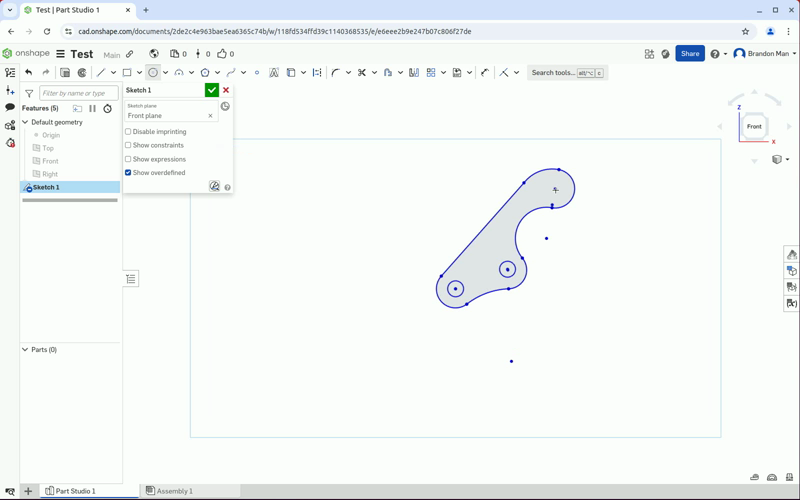
scroll(6)
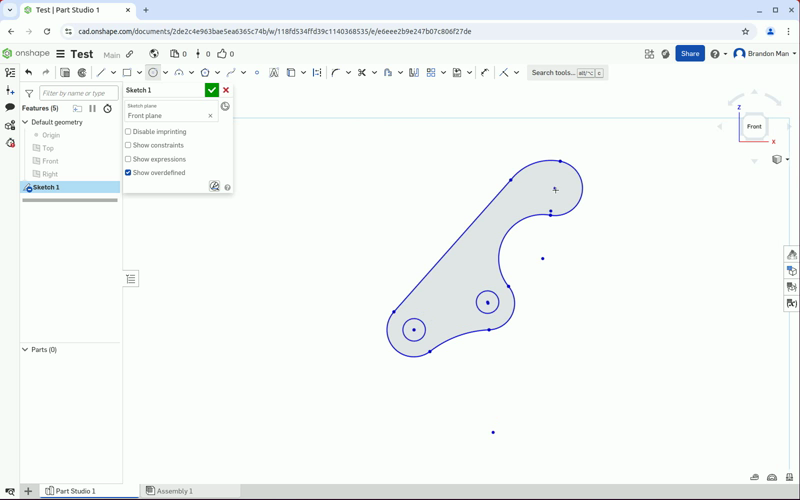
scroll(6)
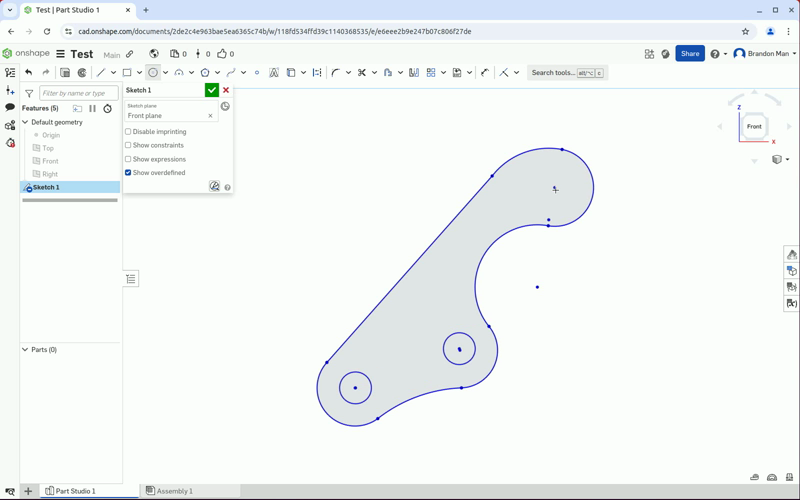
scroll(6)
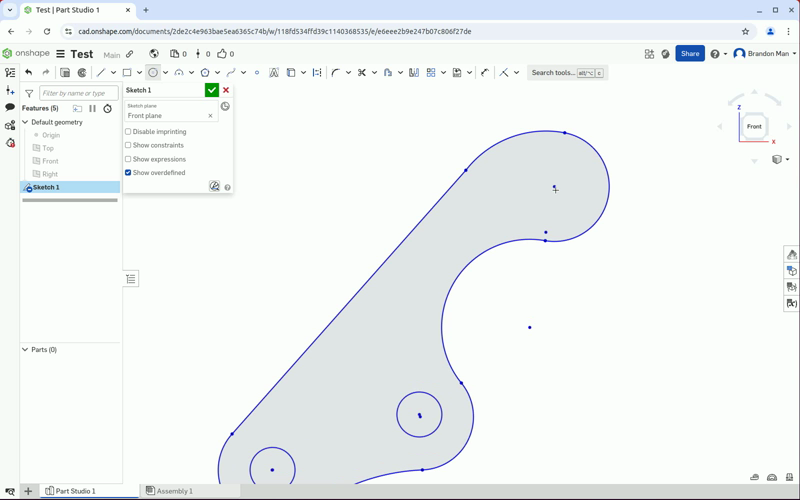
scroll(6)
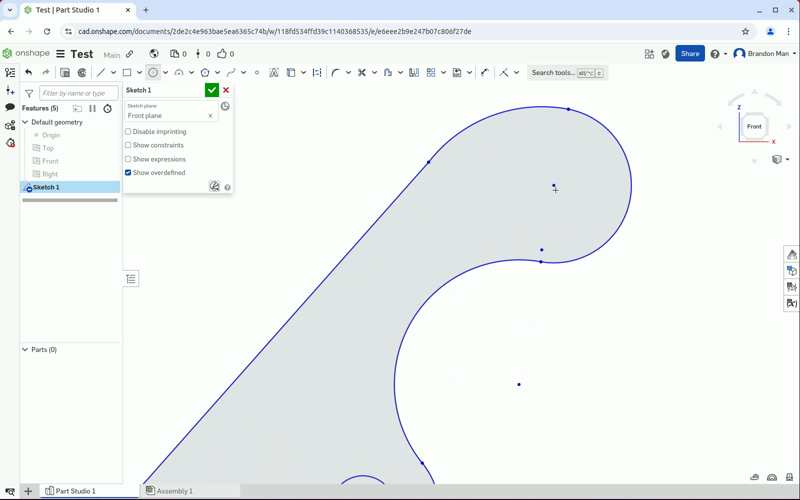
scroll(6)
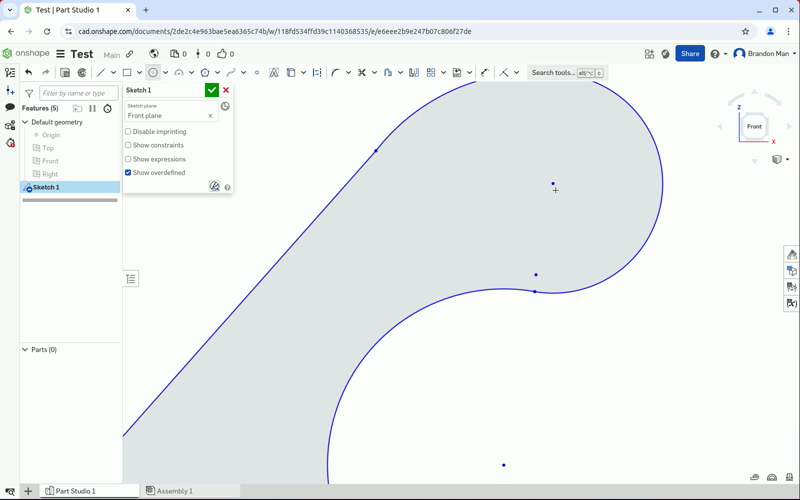
scroll(6)
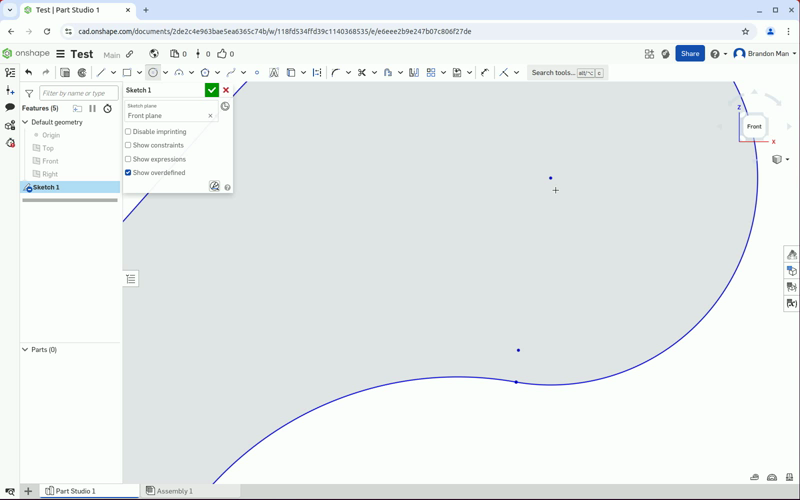
click(555, 189)
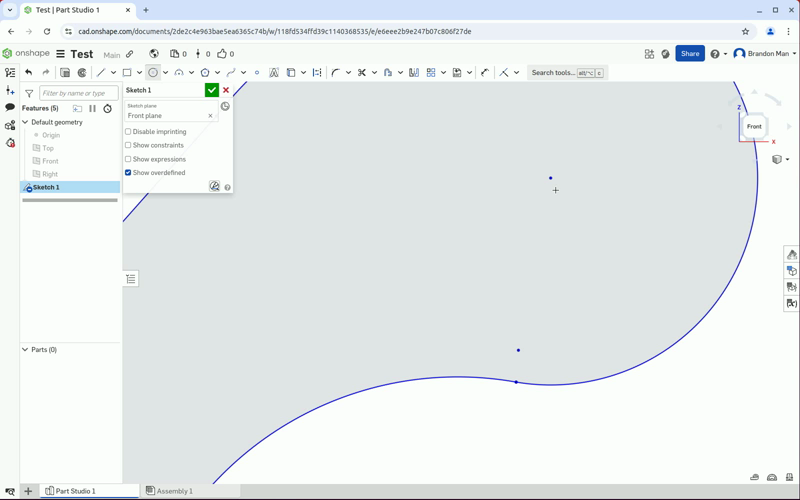
scroll(-6)
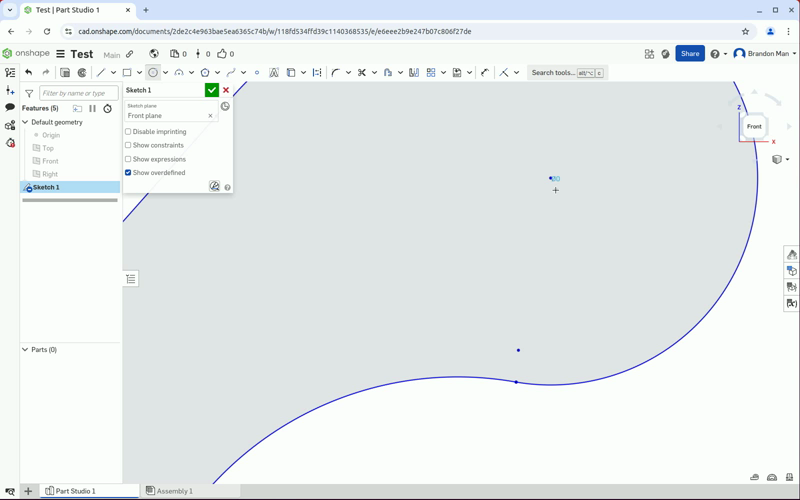
scroll(-6)
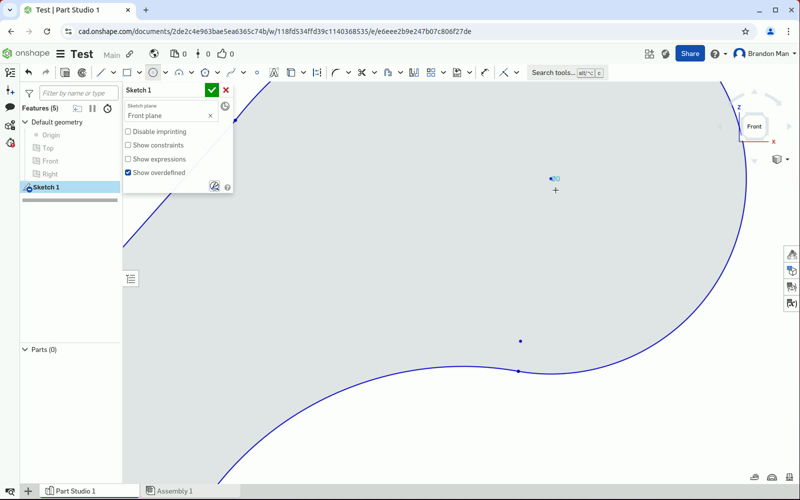
scroll(-6)
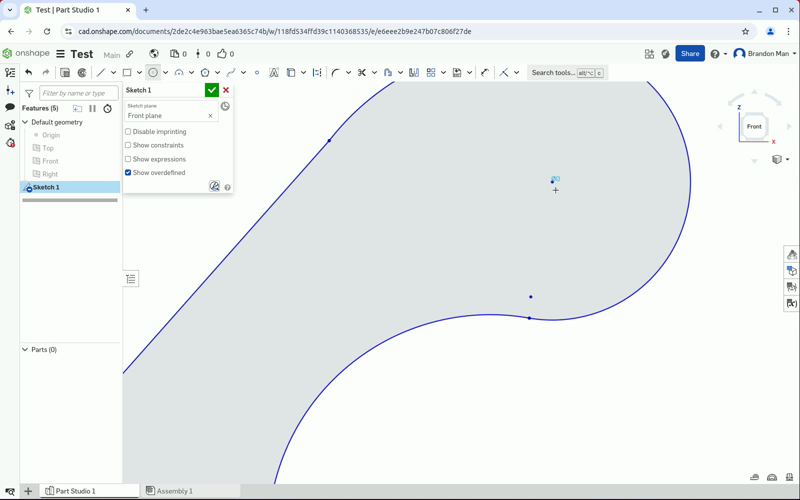
scroll(-6)
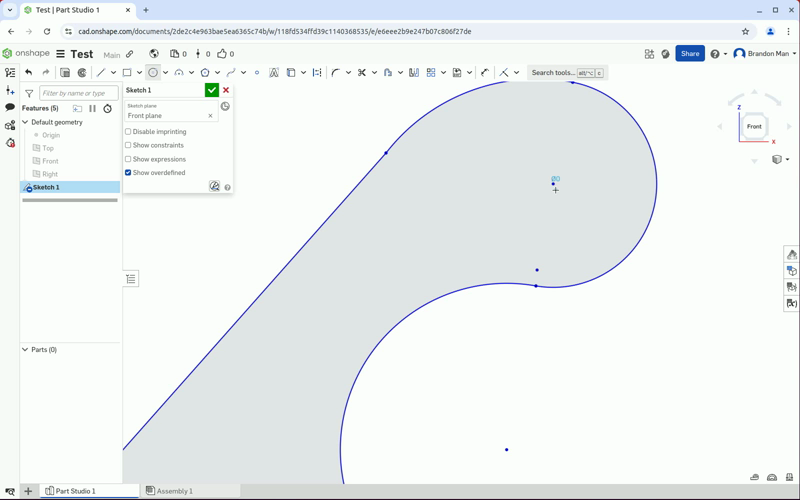
scroll(-6)
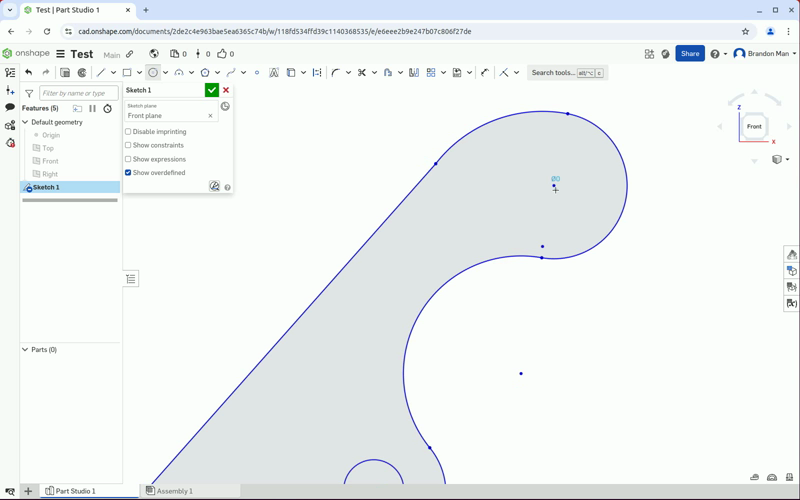
scroll(-6)
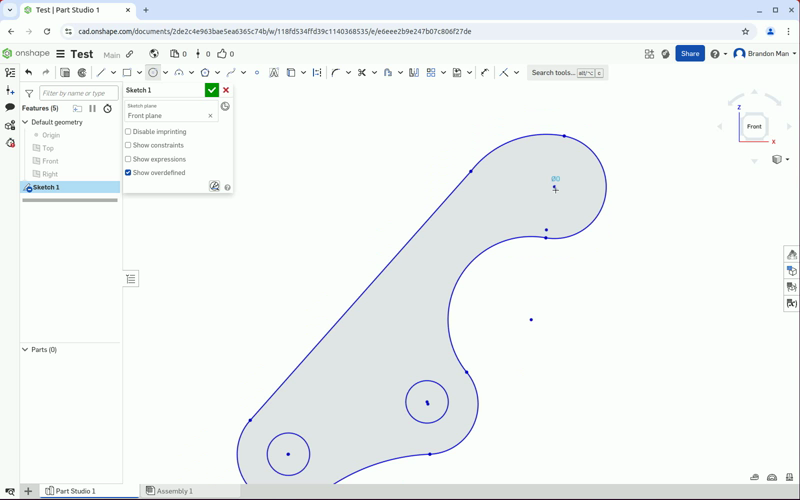
scroll(-6)
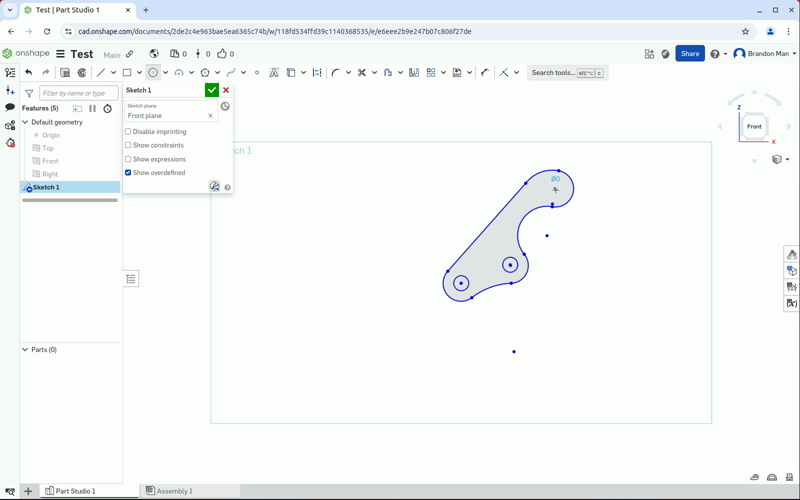
key_up(shift)
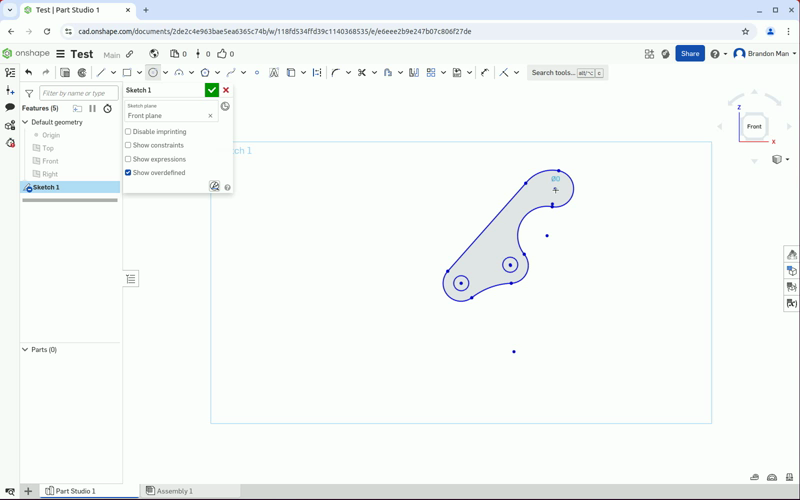
mouse_move(563, 189)
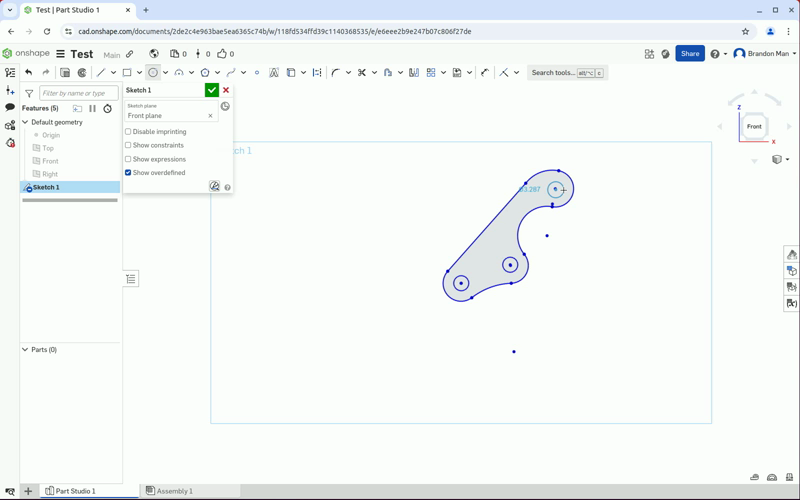
click(563, 189)
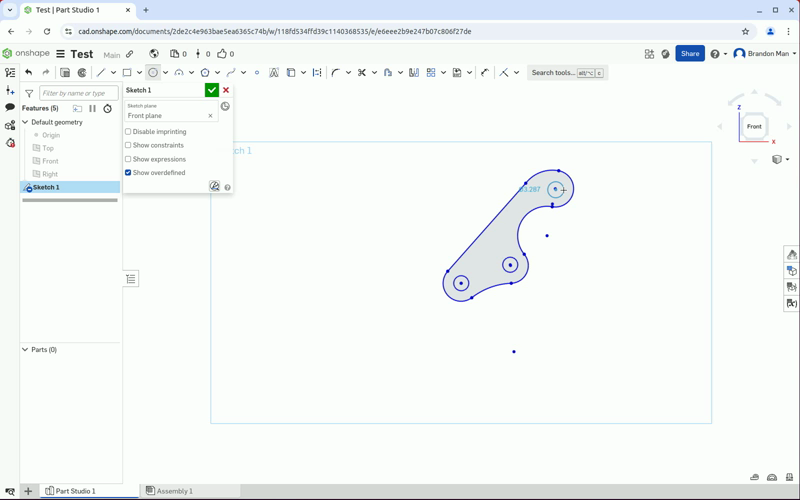
key(esc)
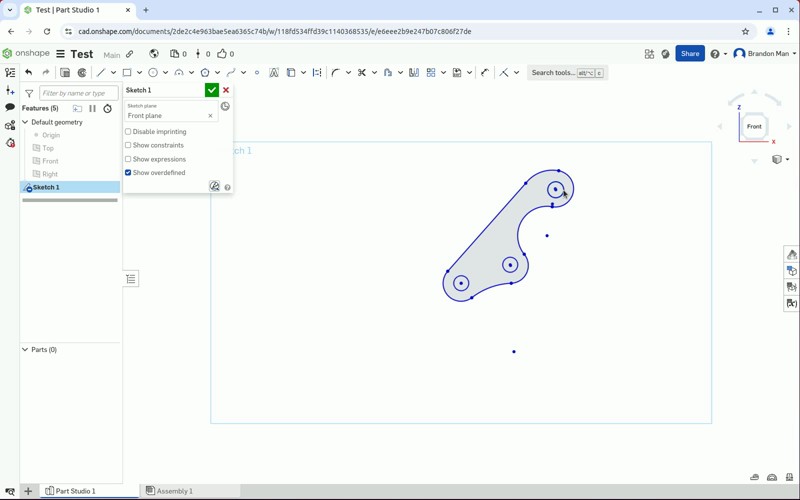
mouse_move(484, 255)
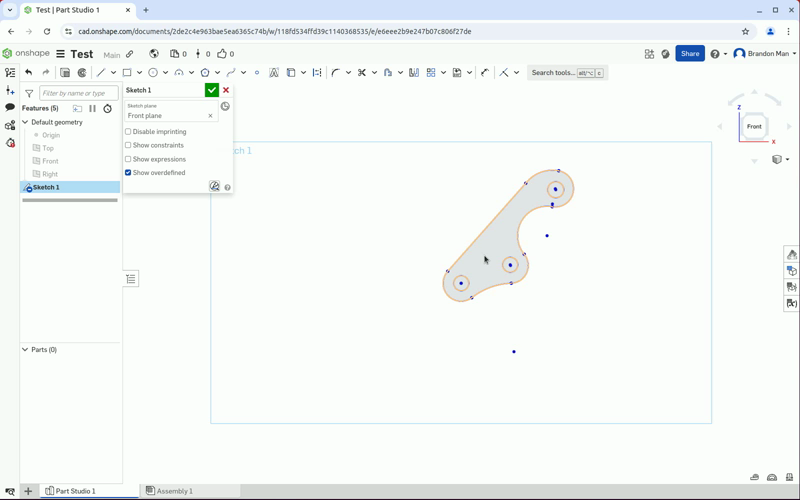
click(484, 255)
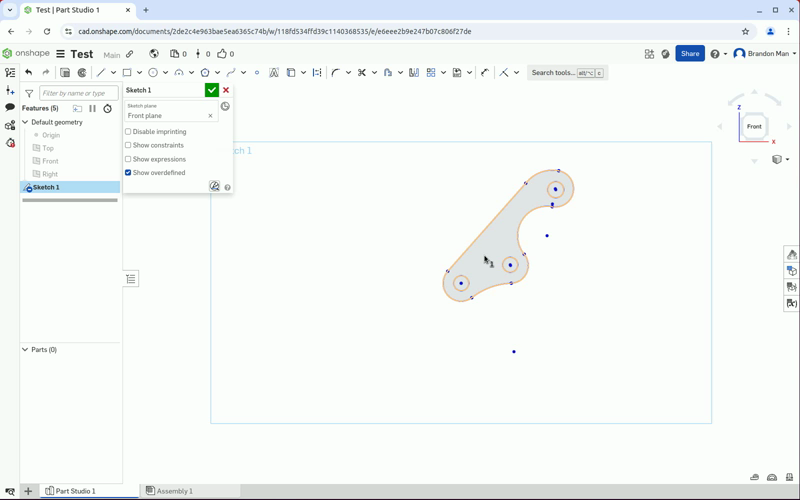
mouse_move(73, 352)
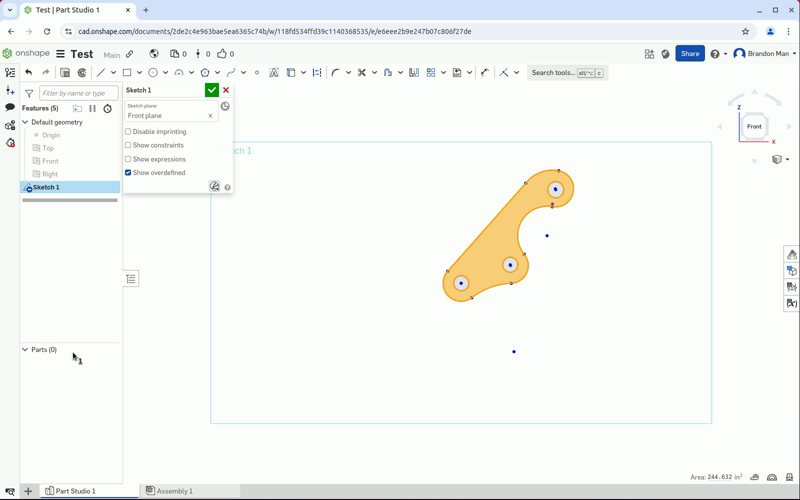
key(shift+y)
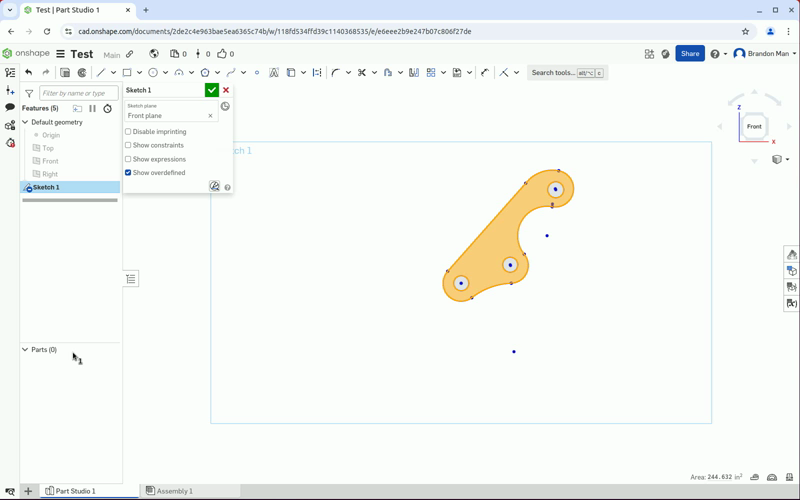
key(shift+e)
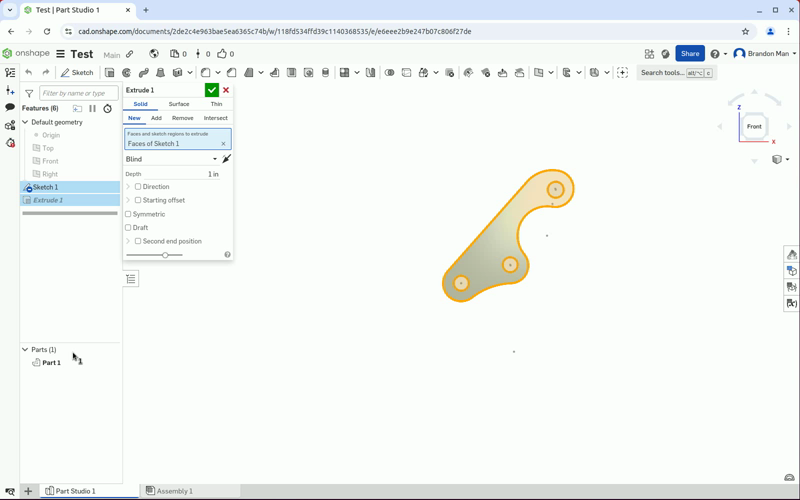
mouse_move(143, 106)
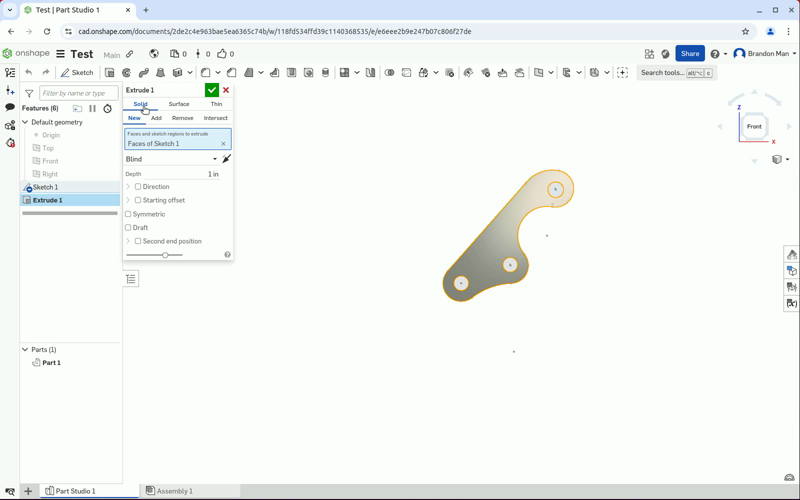
click(143, 106)
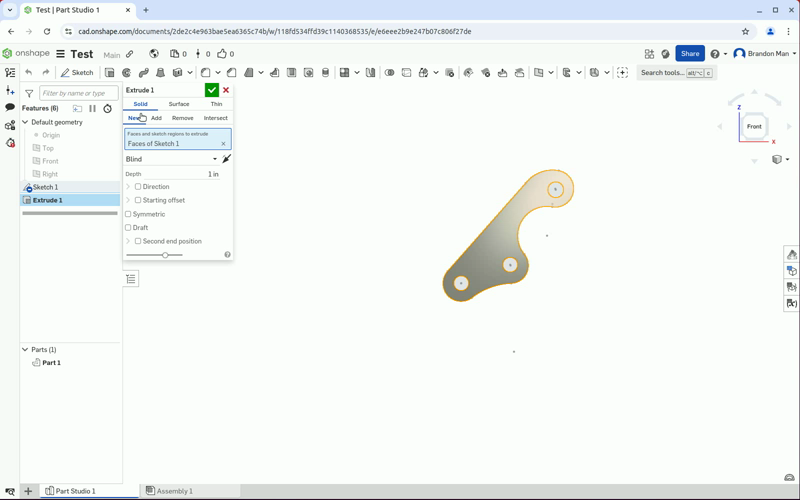
mouse_move(137, 120)
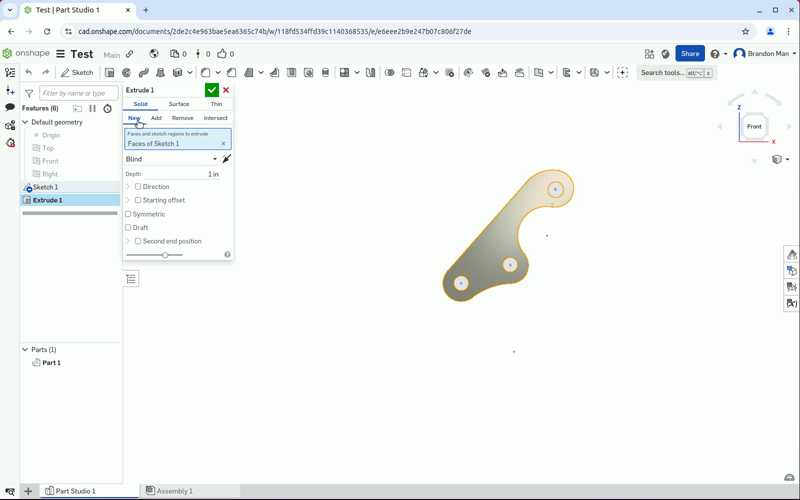
click(137, 120)
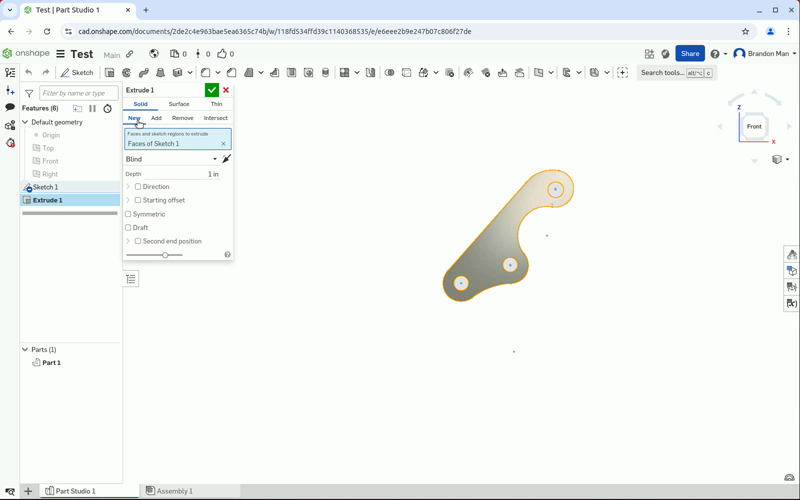
key(tab, 4)
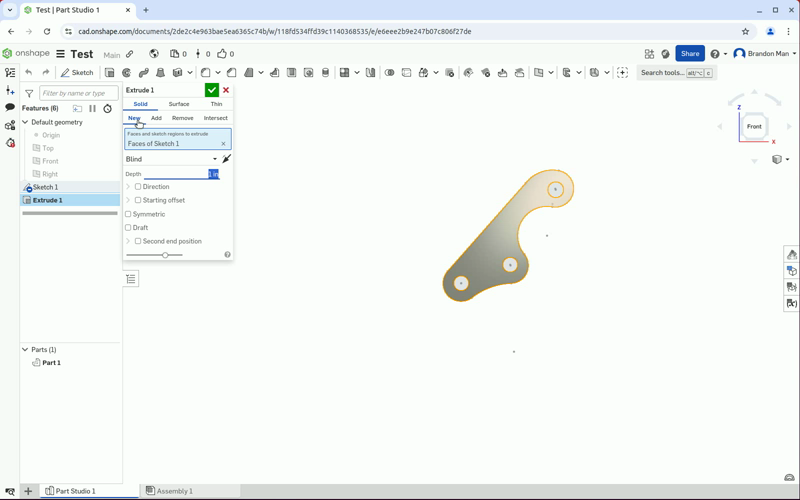
text(3.129)
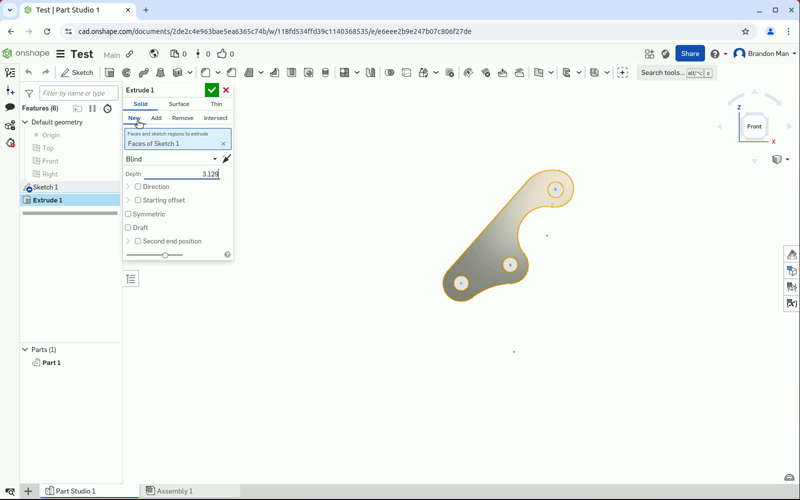
key(tab, 3)
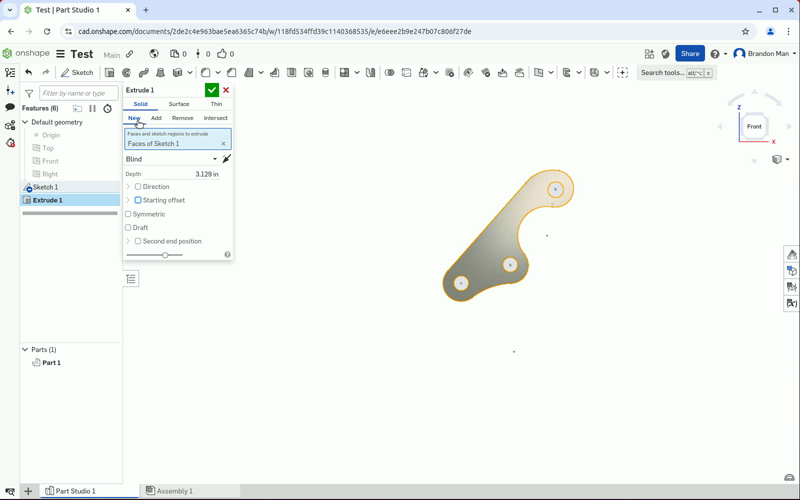
key(tab, 2)
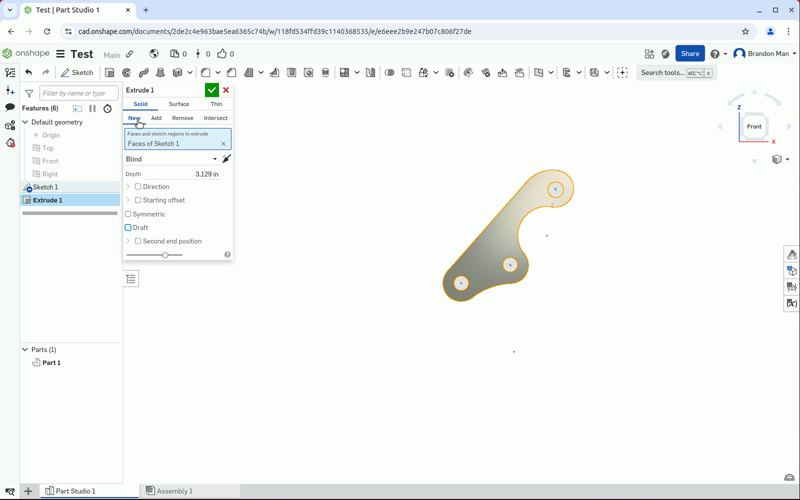
key(space)
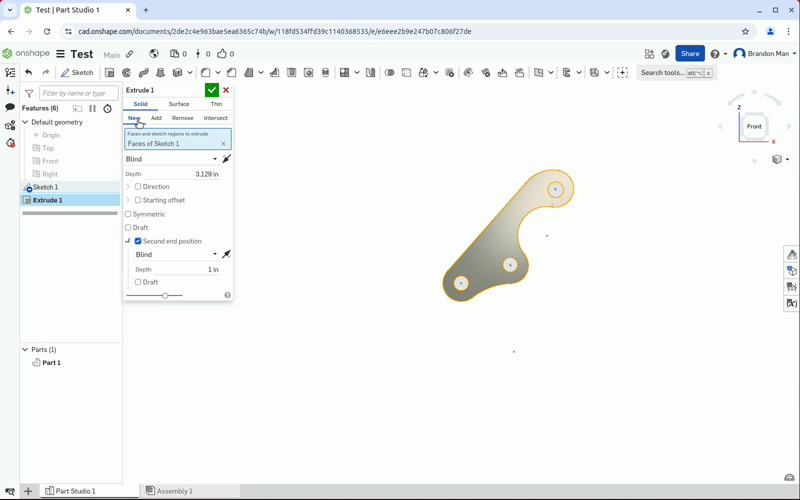
key(tab, 3)
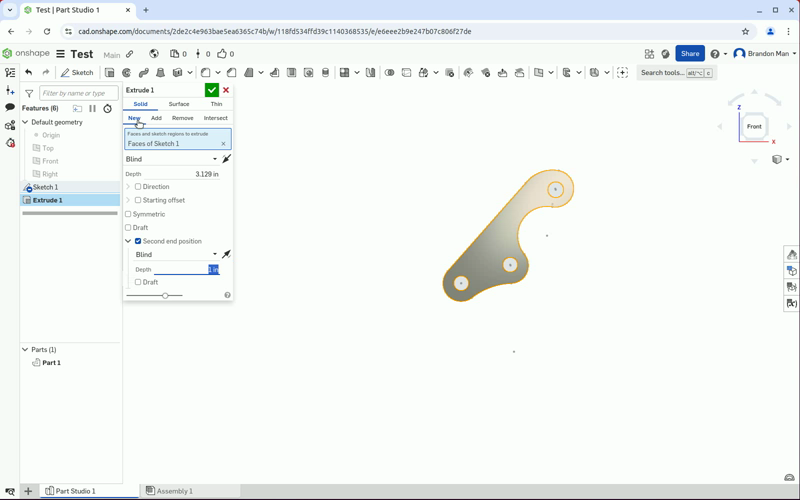
text(3.129)
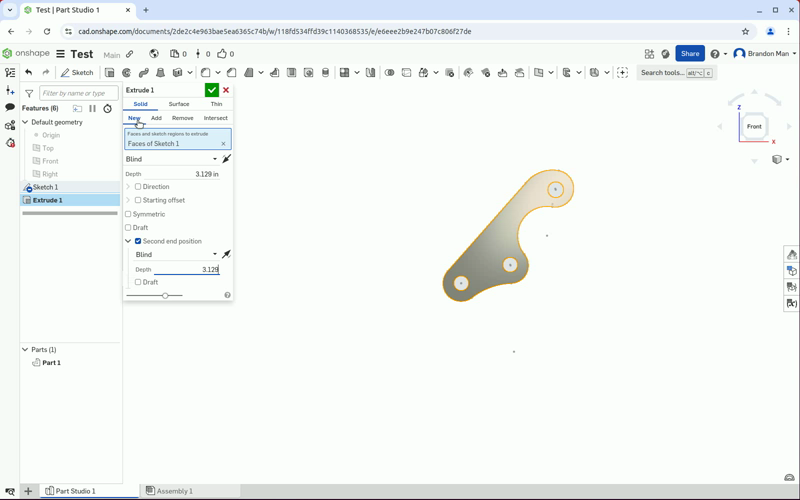
key(enter)
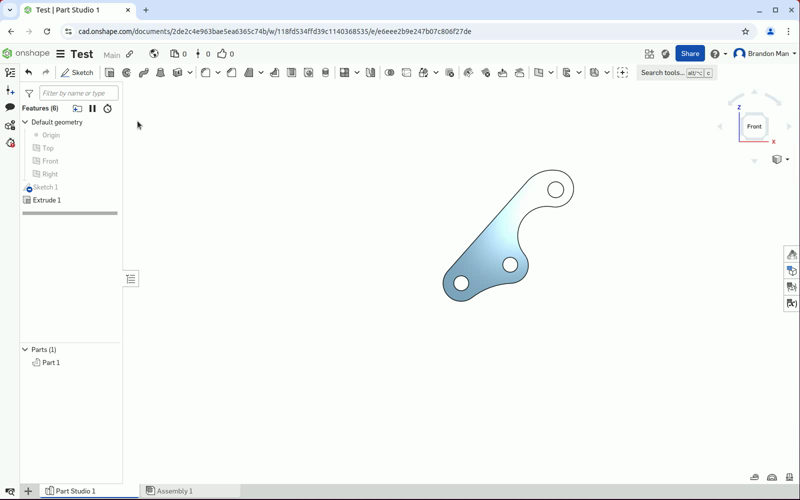
key(shift+h)
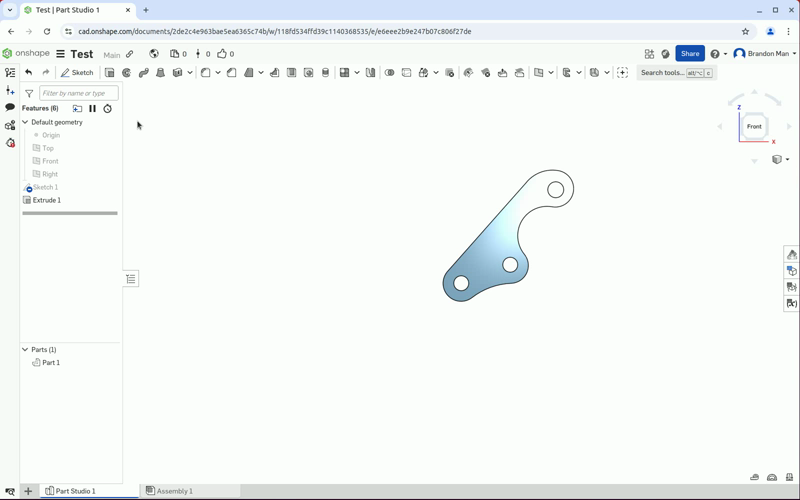
key(shift+h)
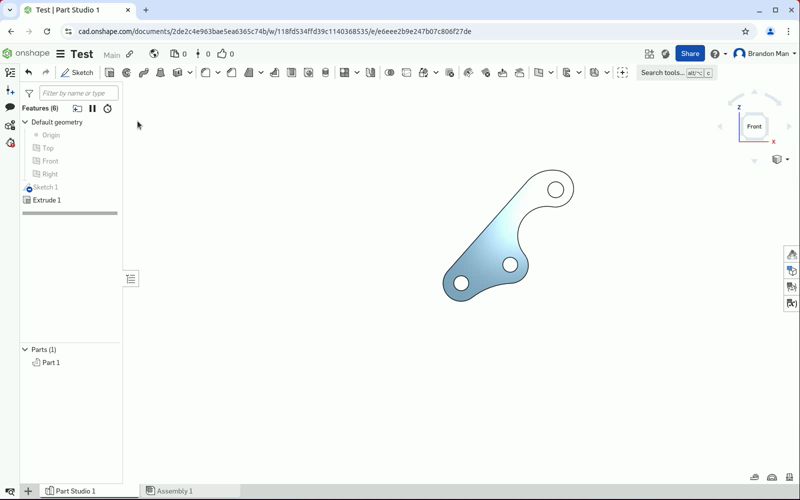
mouse_move(73, 189)
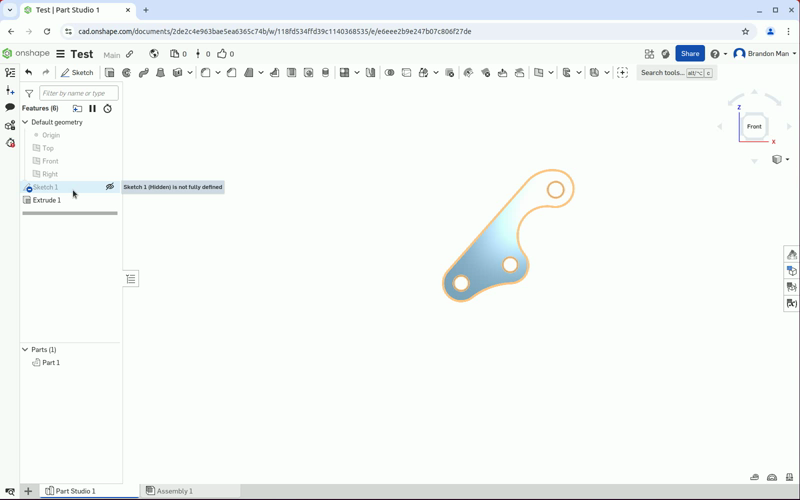
click(73, 189)
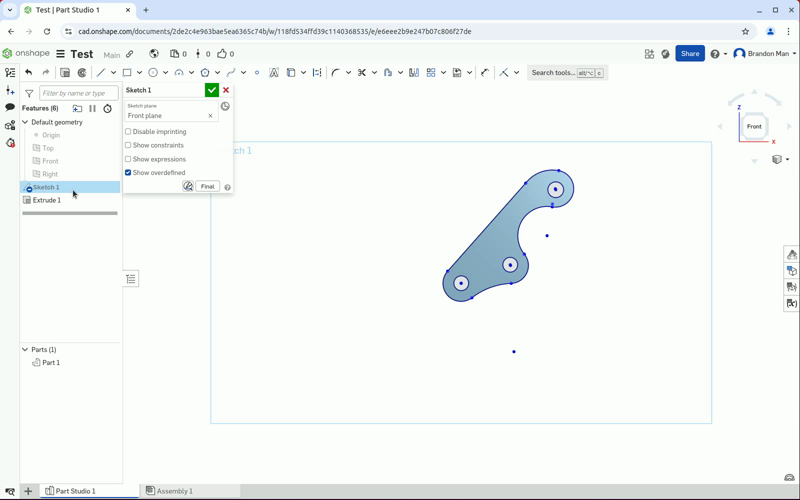
mouse_move(229, 92)
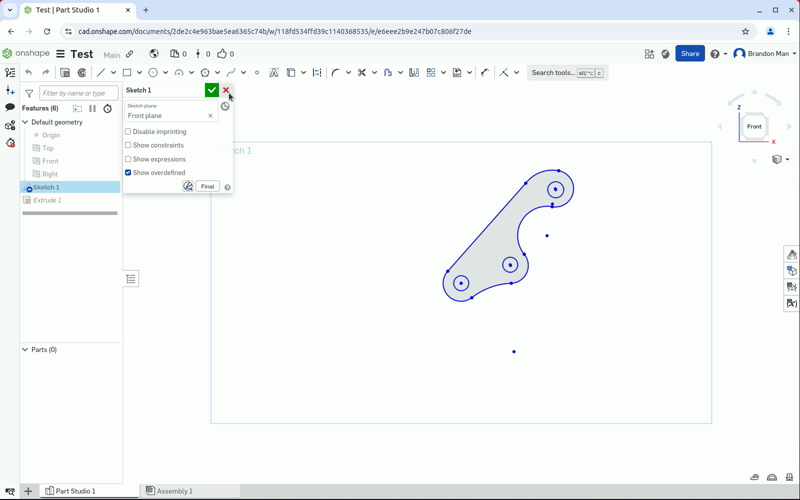
click(229, 92)
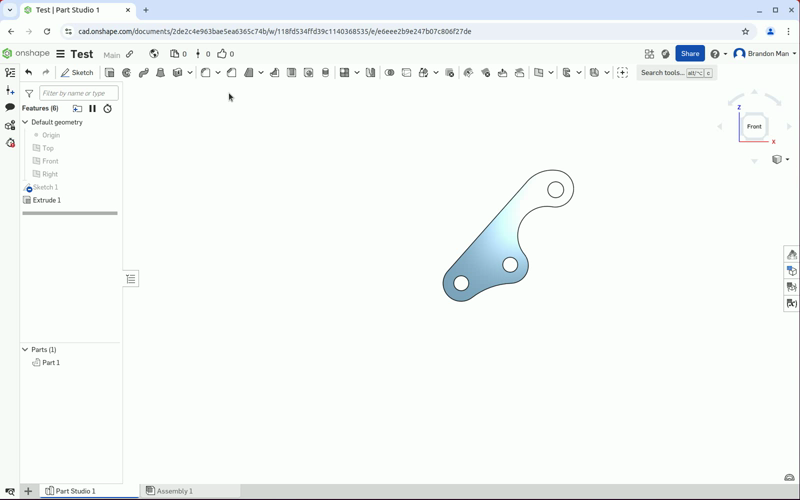
mouse_move(73, 352)
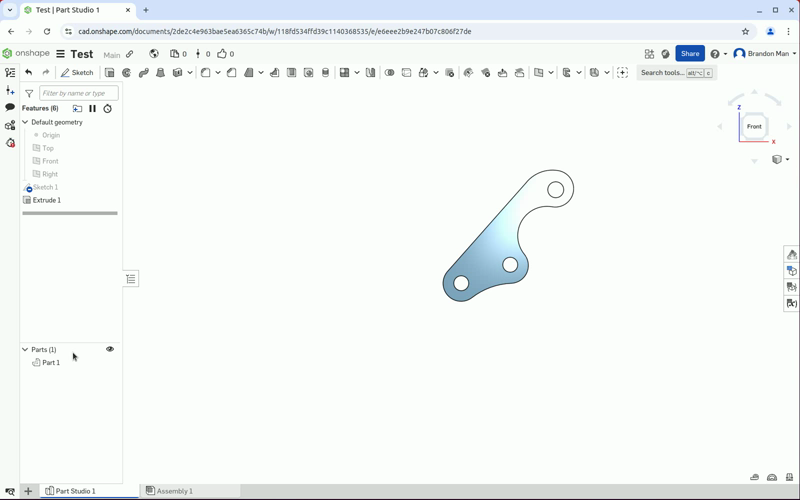
key(y)
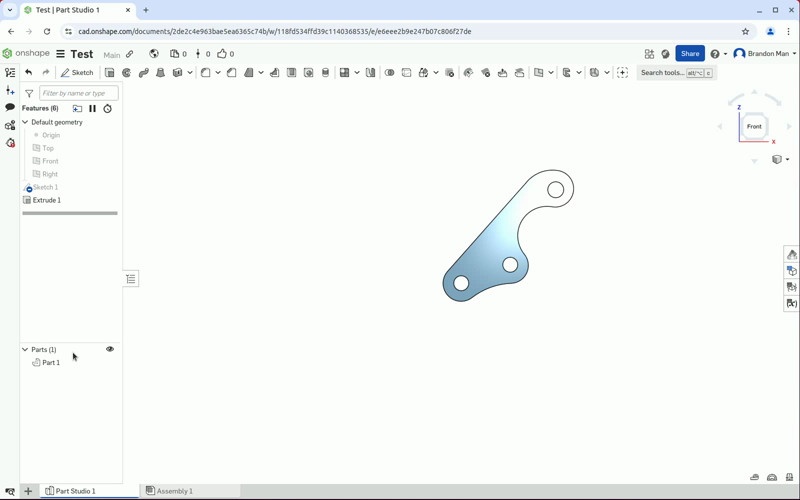
key(shift+p)
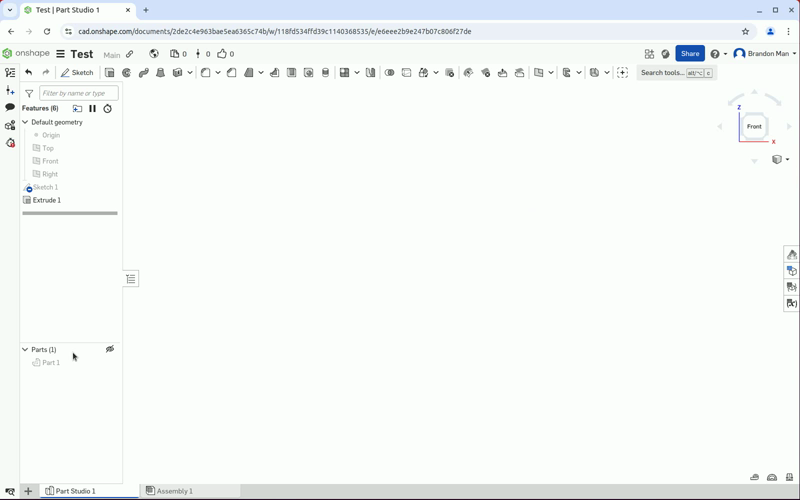
key(space)
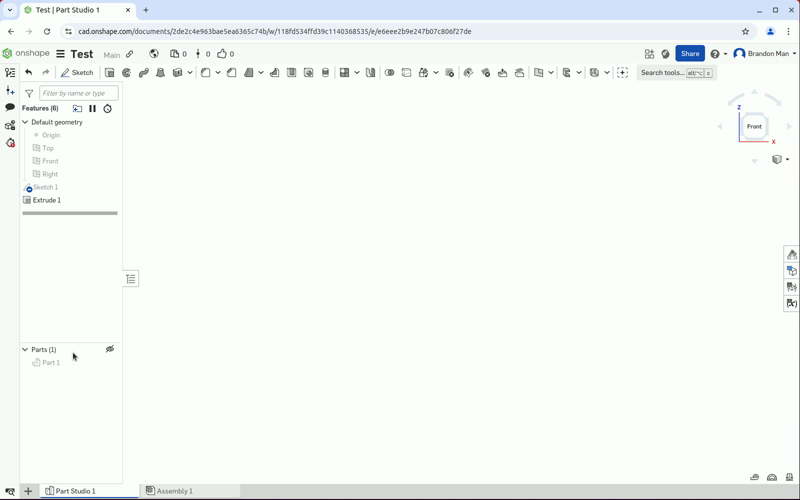
key_down(shift)
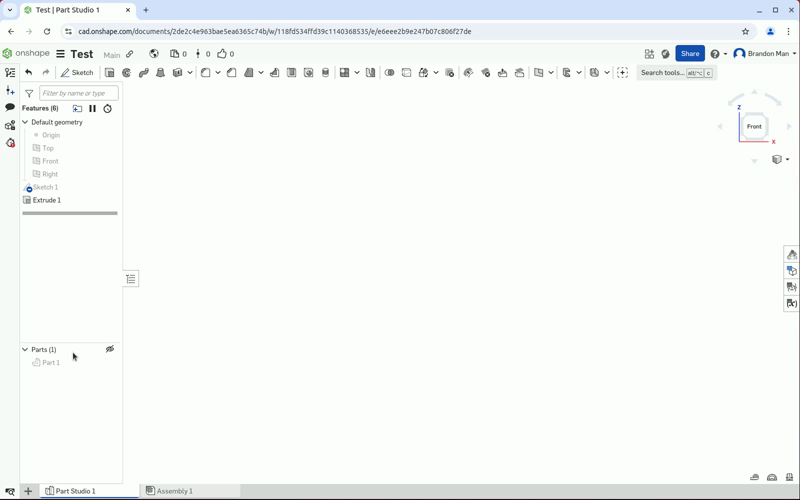
key(down)
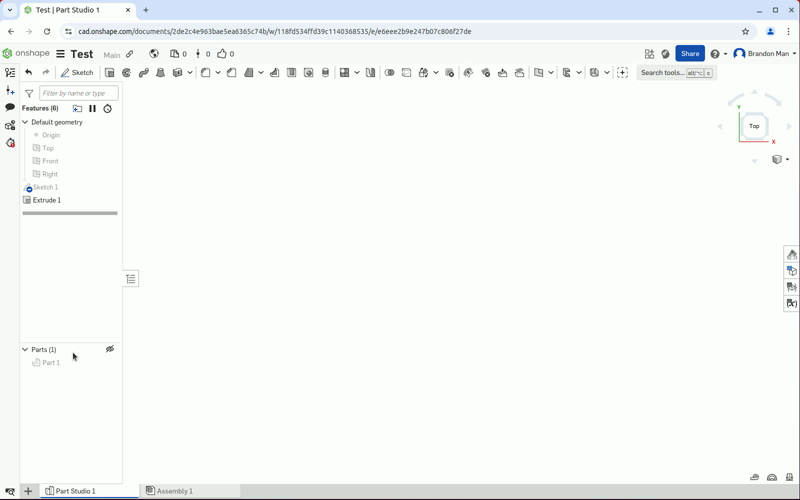
key_up(shift)
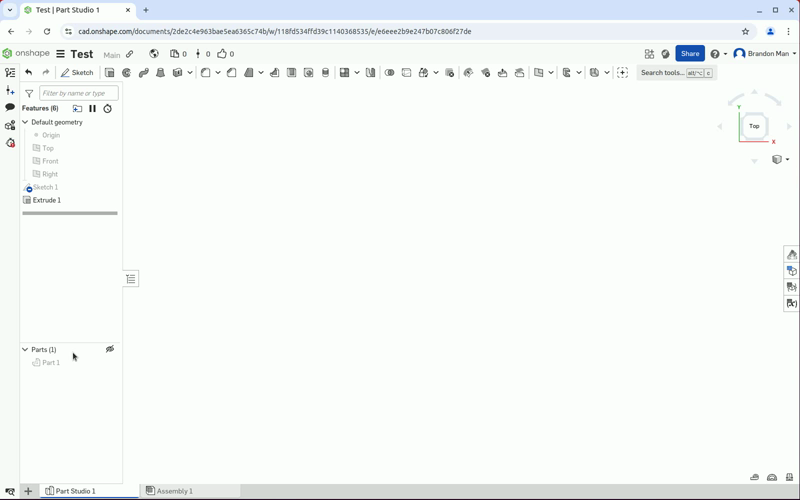
mouse_move(73, 352)
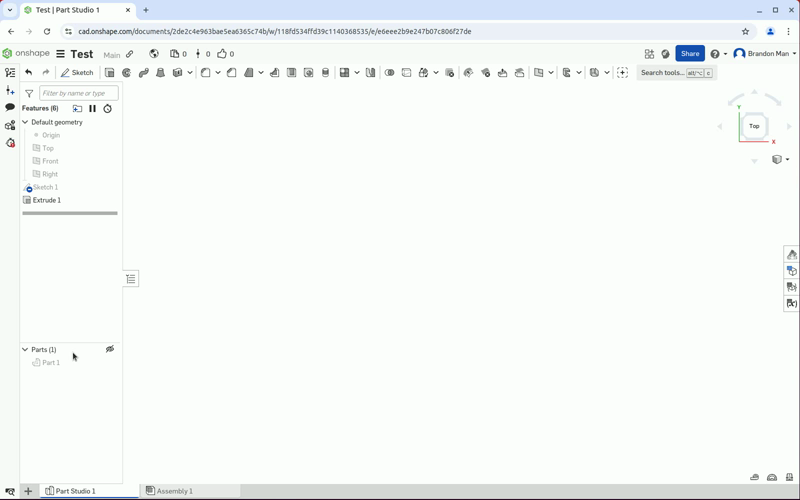
key(shift+y)
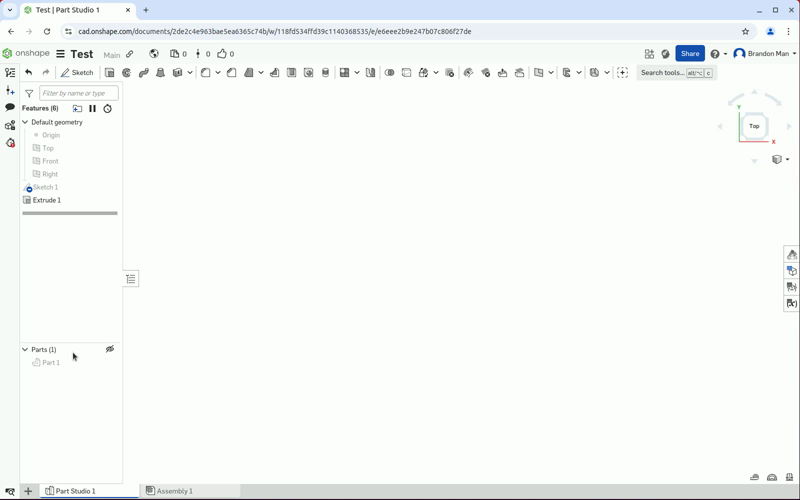
key(shift+s)
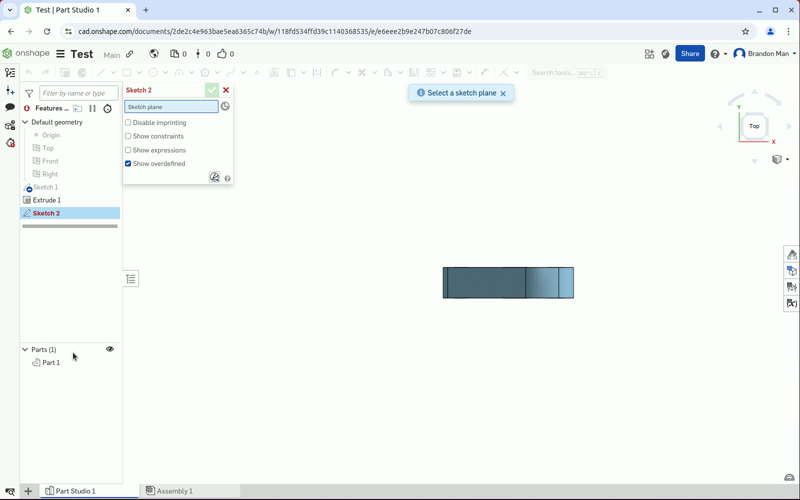
mouse_move(73, 150)
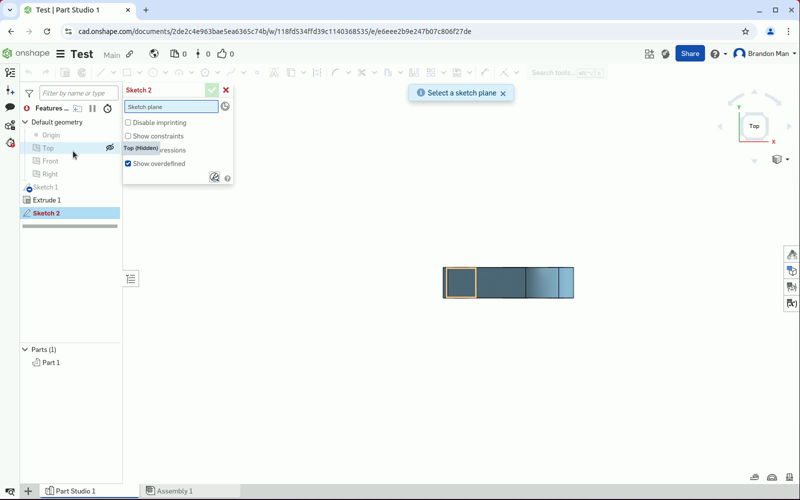
click(73, 150)
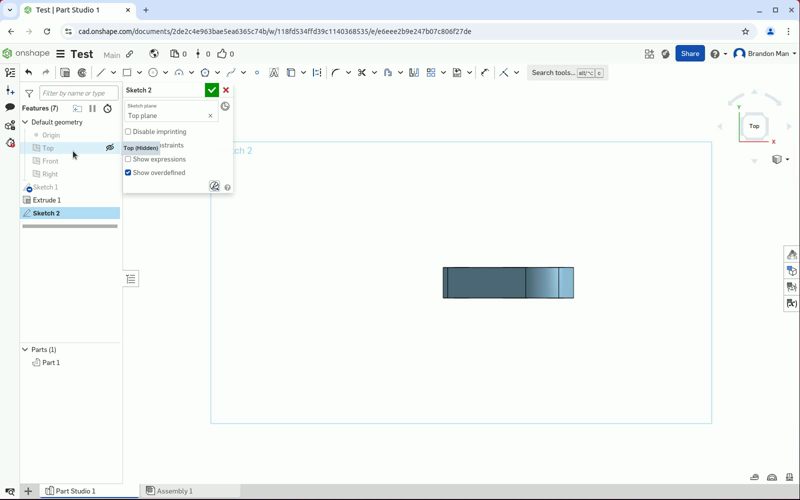
mouse_move(73, 352)
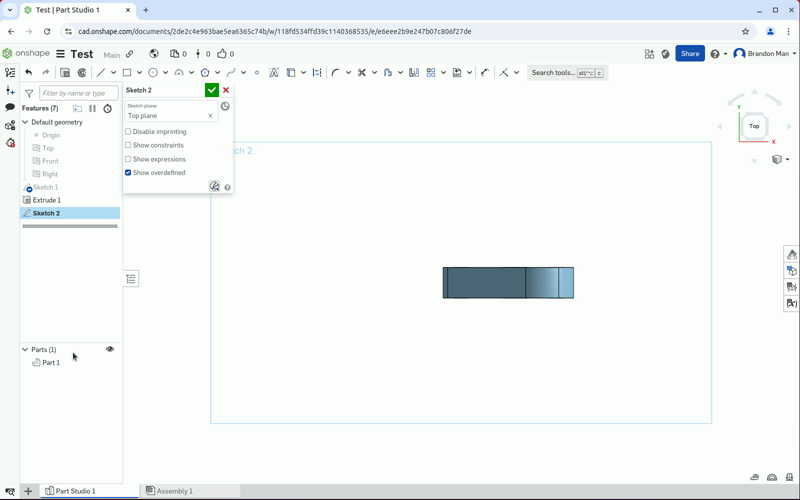
key(y)
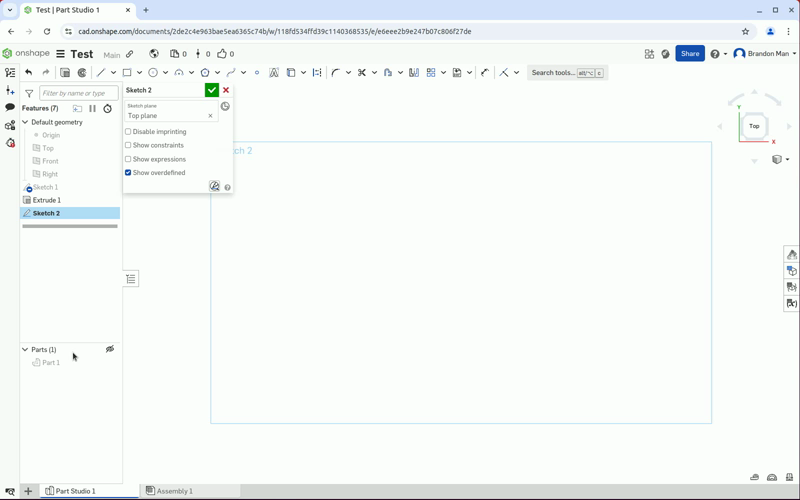
key(l)
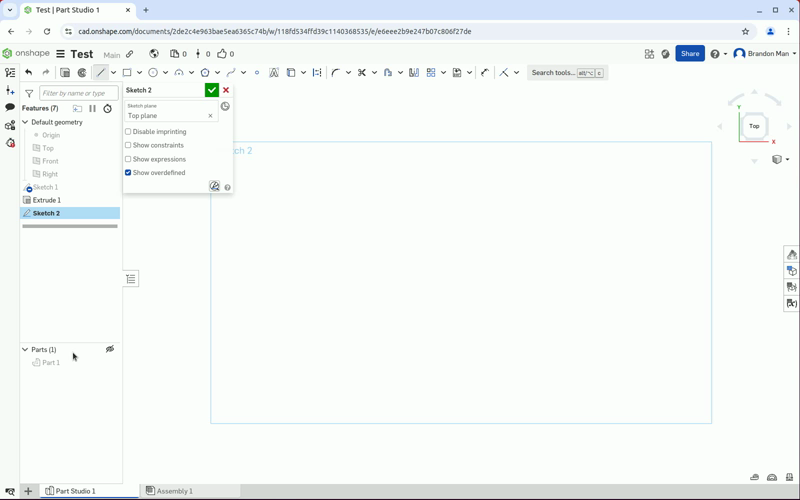
key_down(shift)
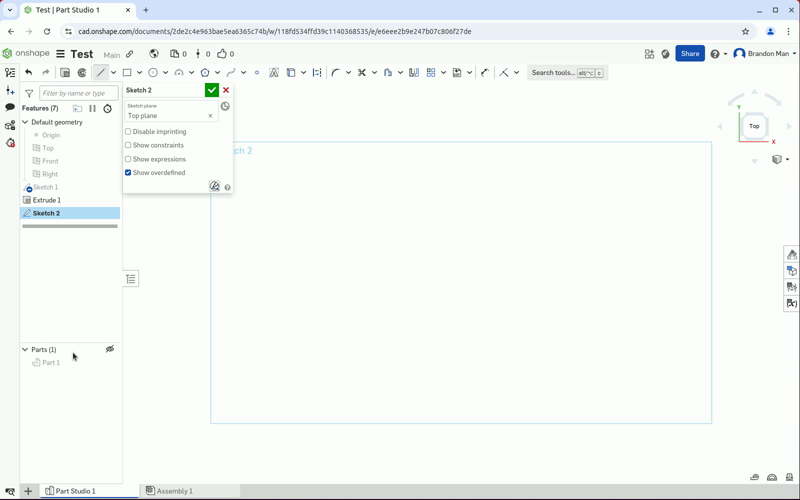
mouse_move(539, 285)
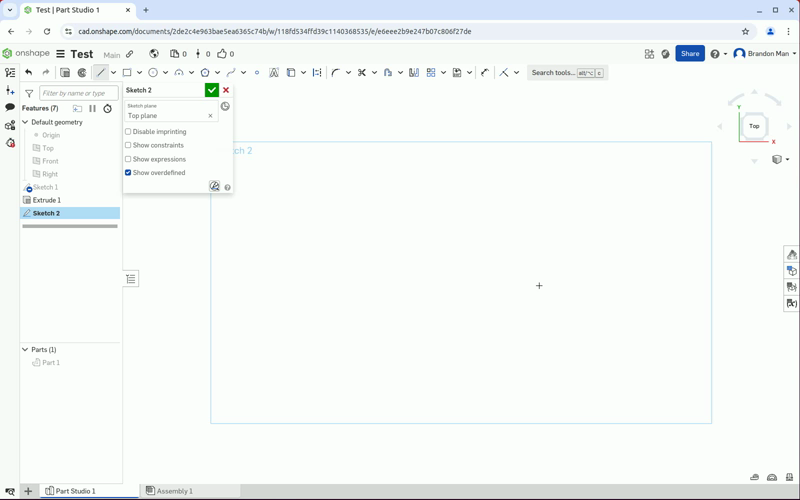
click(539, 285)
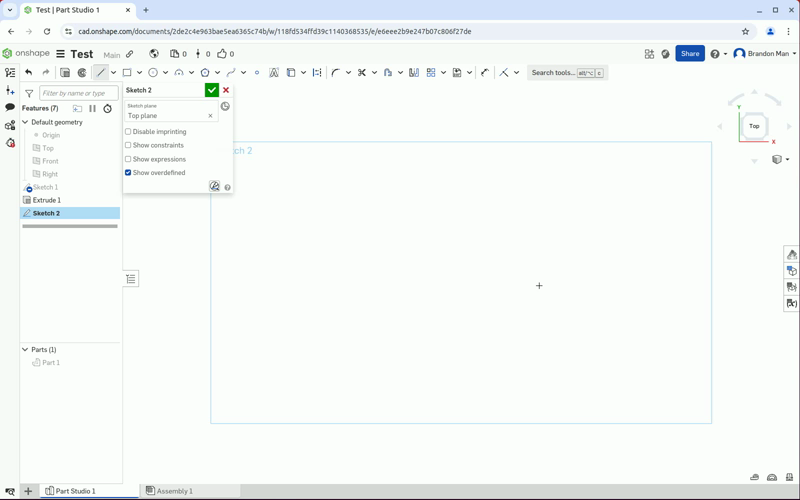
key_up(shift)
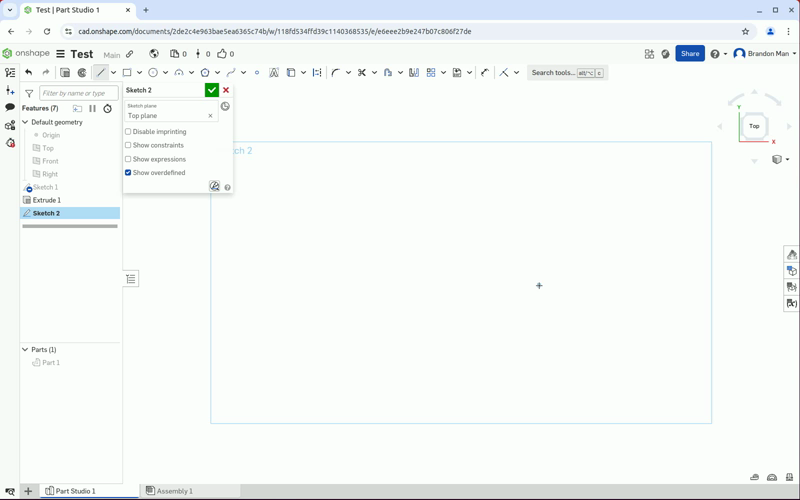
key_down(shift)
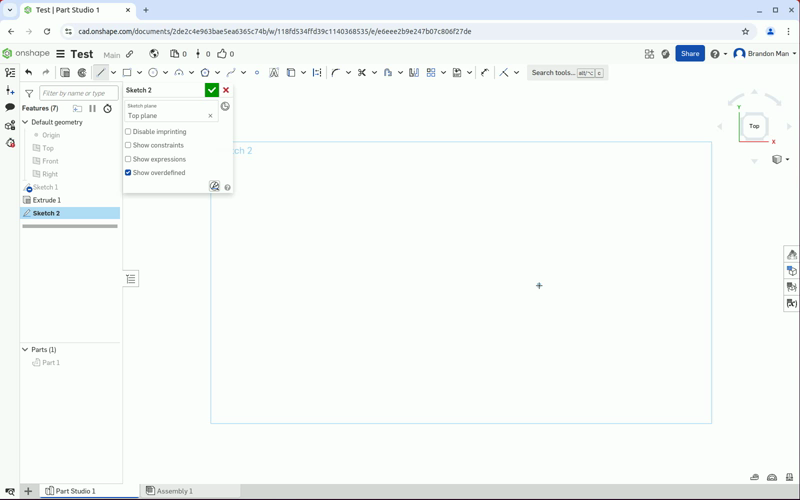
mouse_move(569, 285)
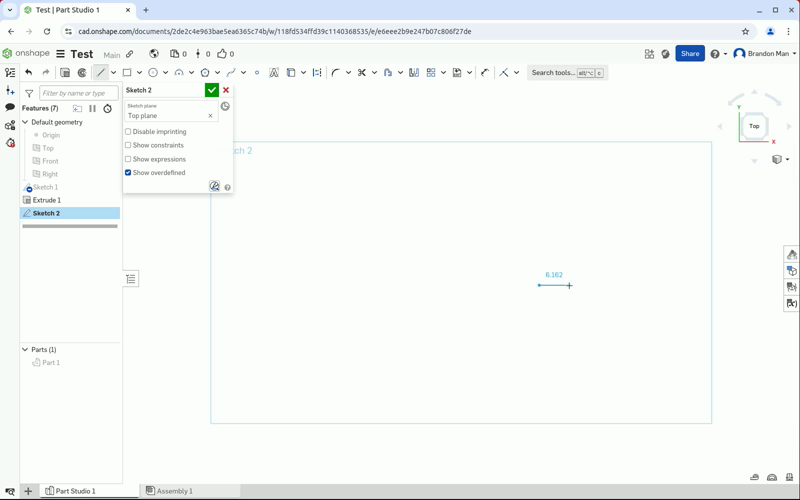
mouse_move(583, 285)
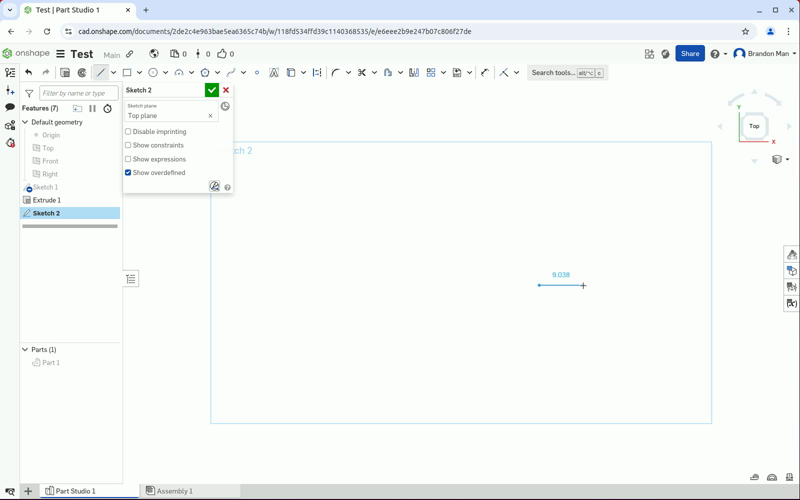
click(583, 285)
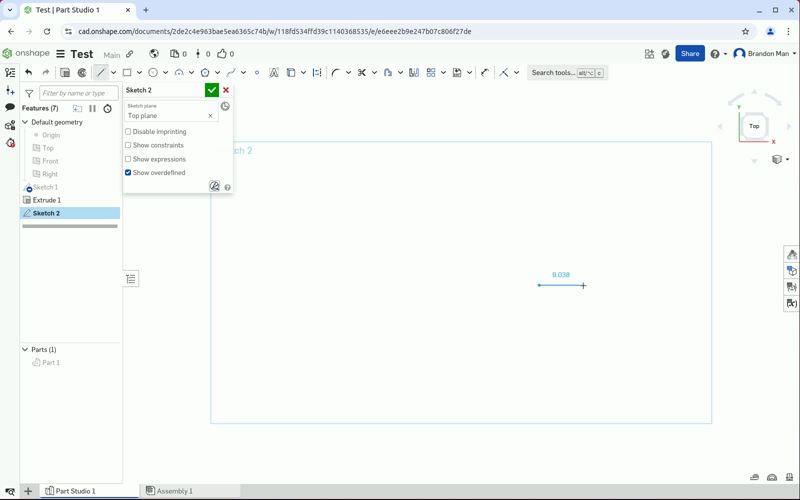
key_up(shift)
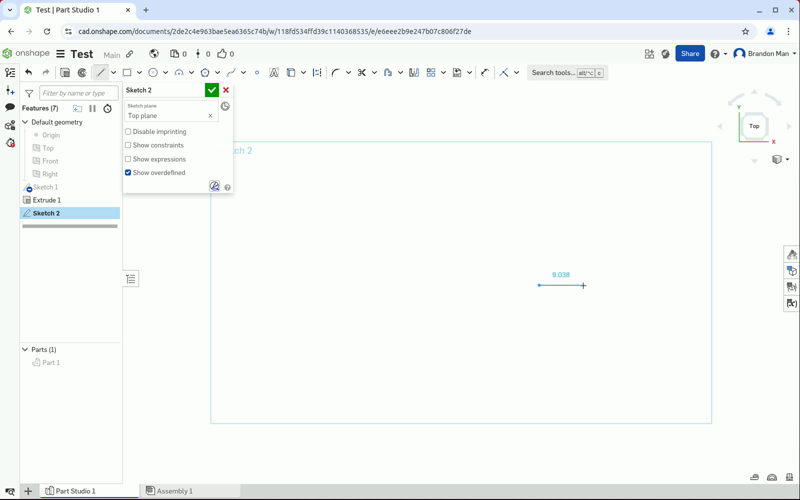
key_down(shift)
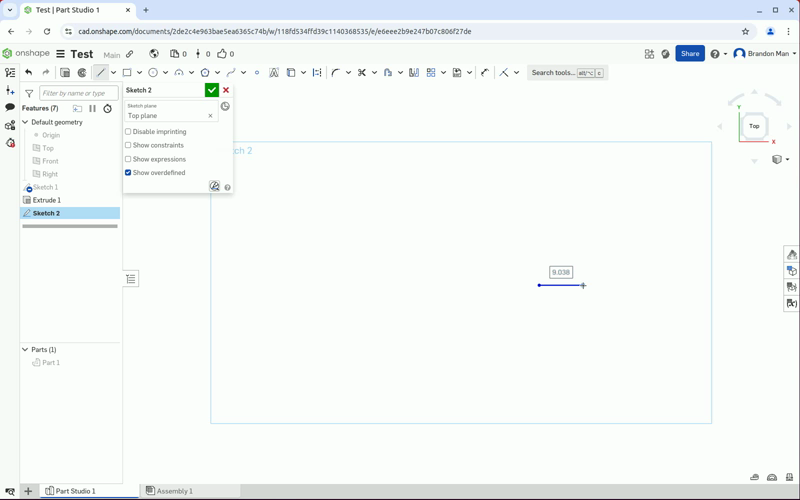
mouse_move(589, 285)
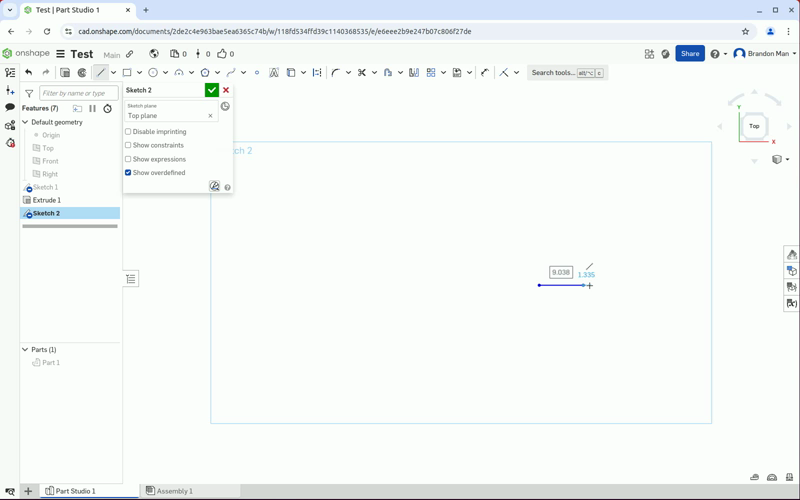
mouse_move(583, 280)
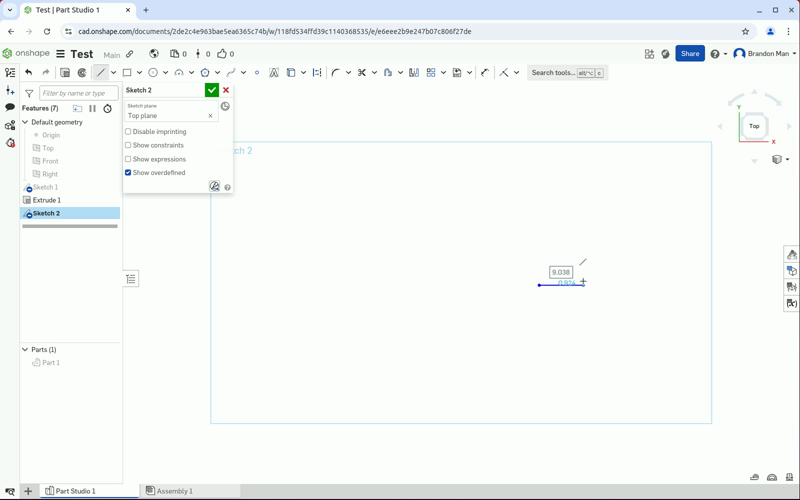
scroll(6)
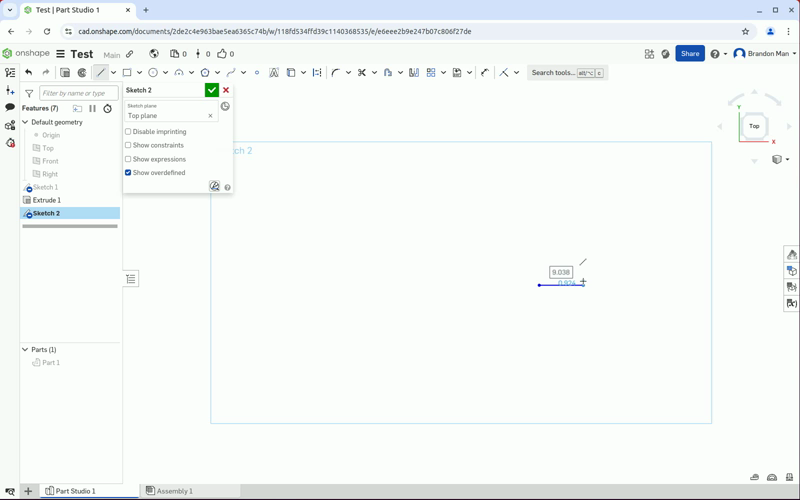
scroll(6)
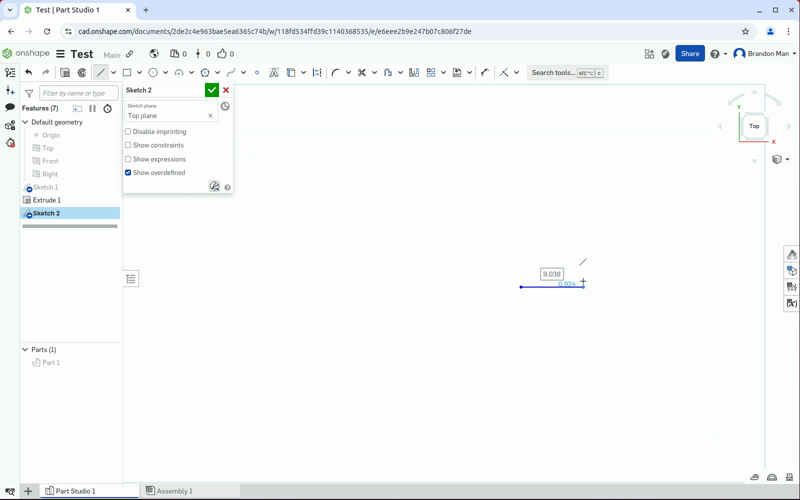
scroll(6)
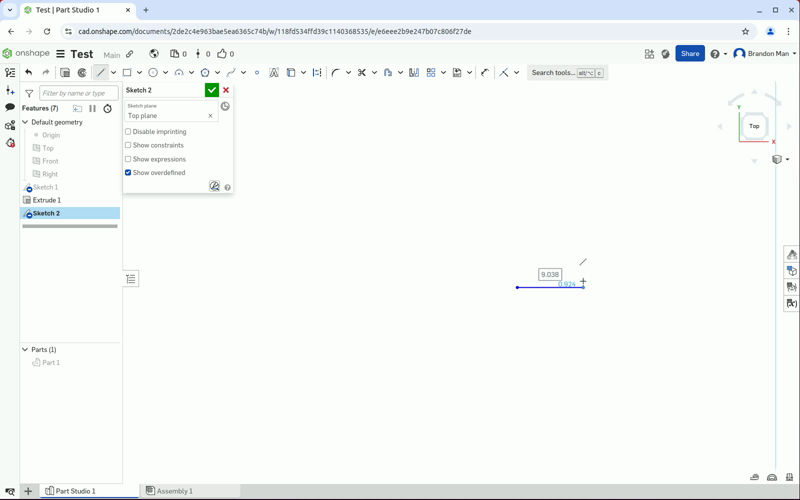
scroll(6)
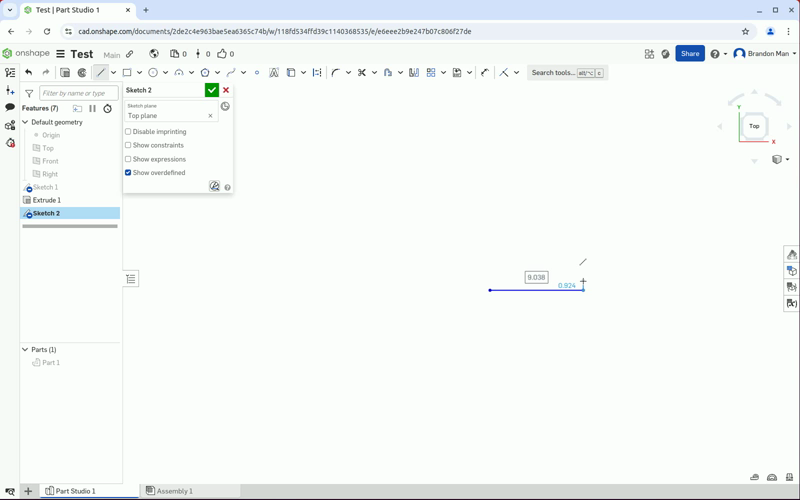
scroll(6)
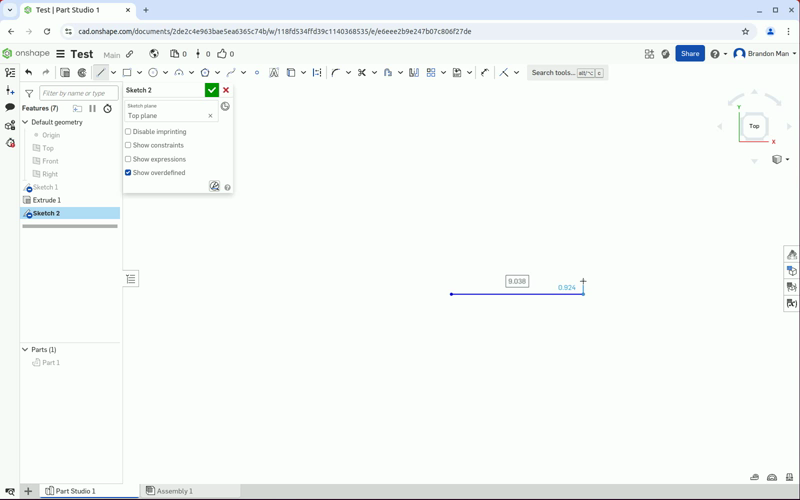
scroll(6)
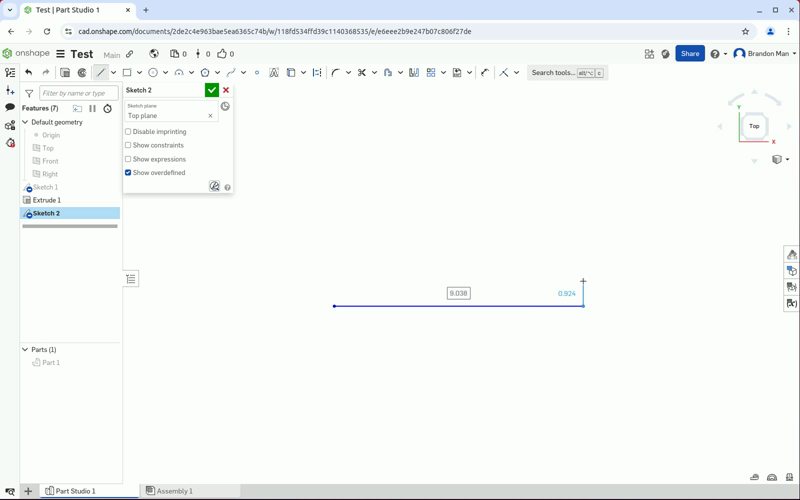
scroll(6)
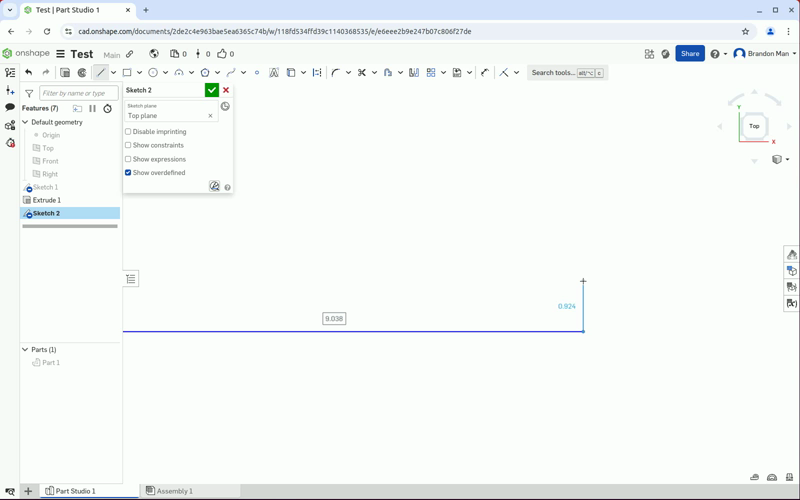
click(583, 280)
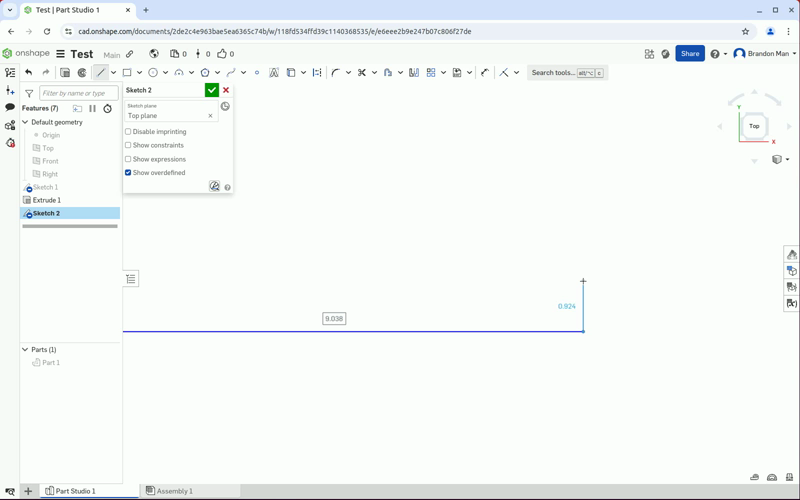
scroll(-6)
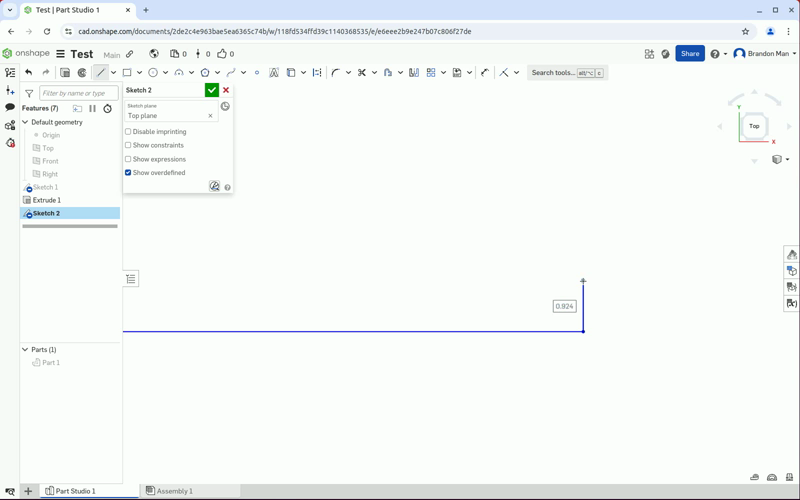
scroll(-6)
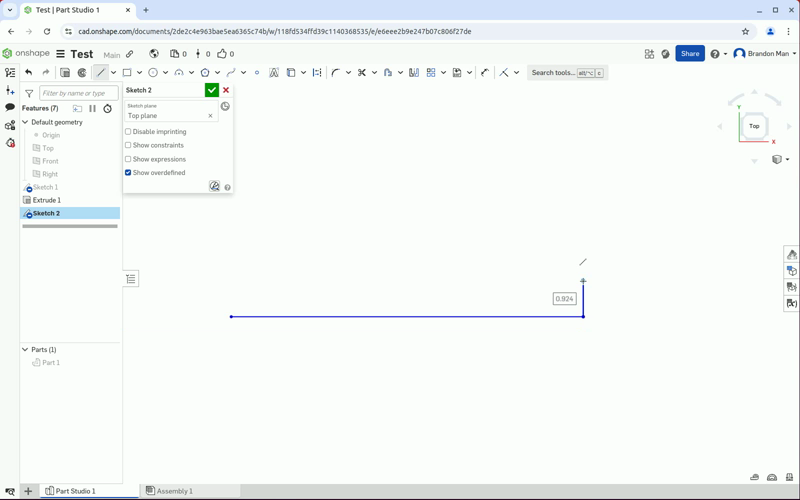
scroll(-6)
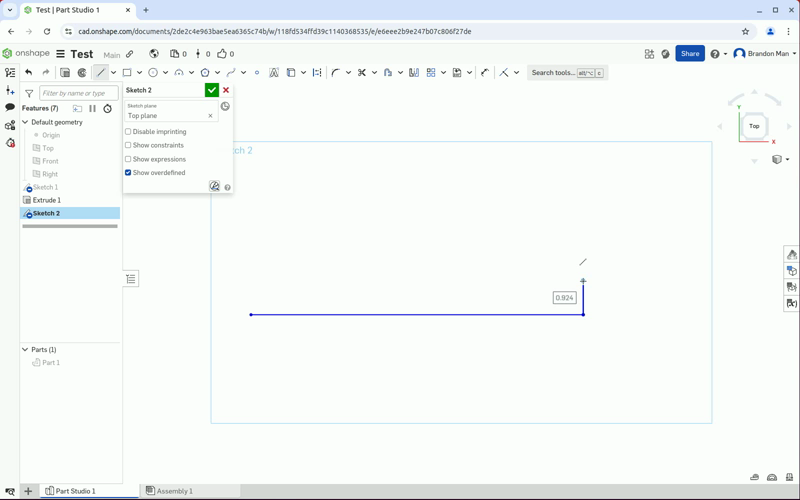
scroll(-6)
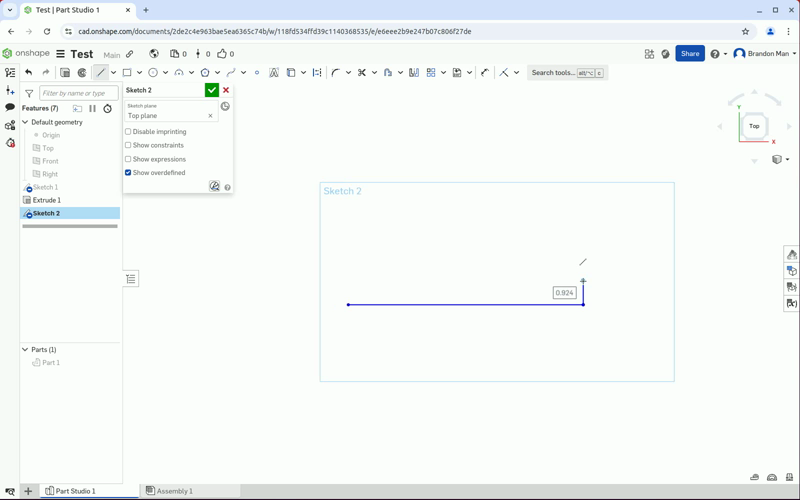
scroll(-6)
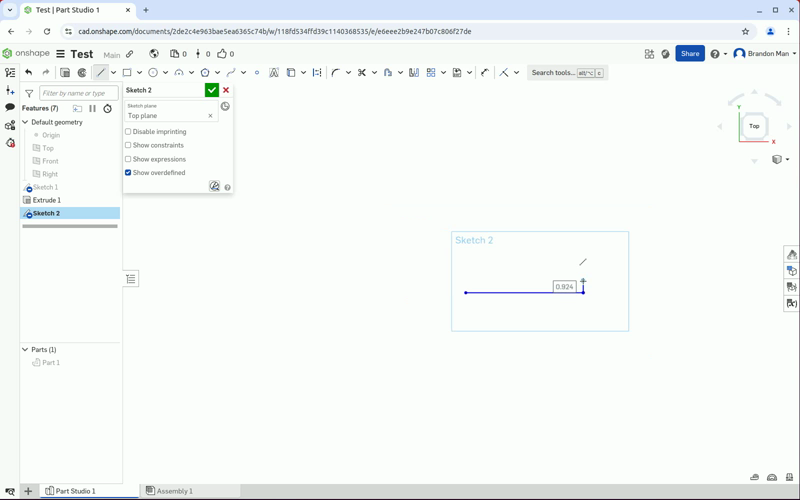
scroll(-6)
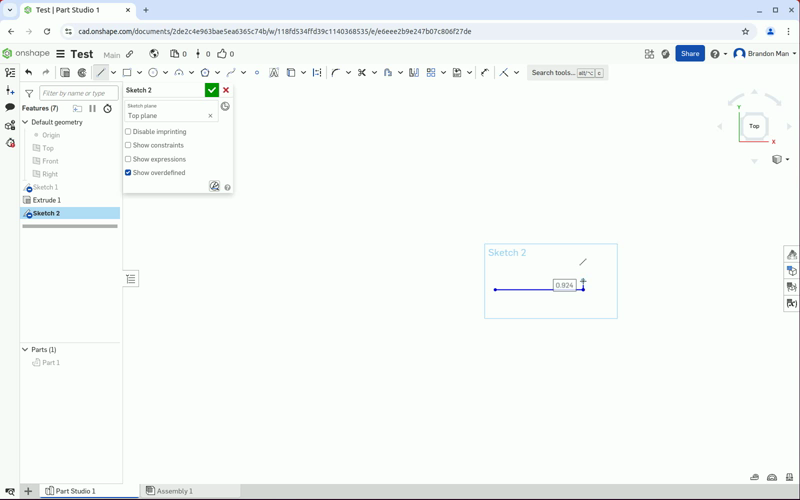
scroll(-6)
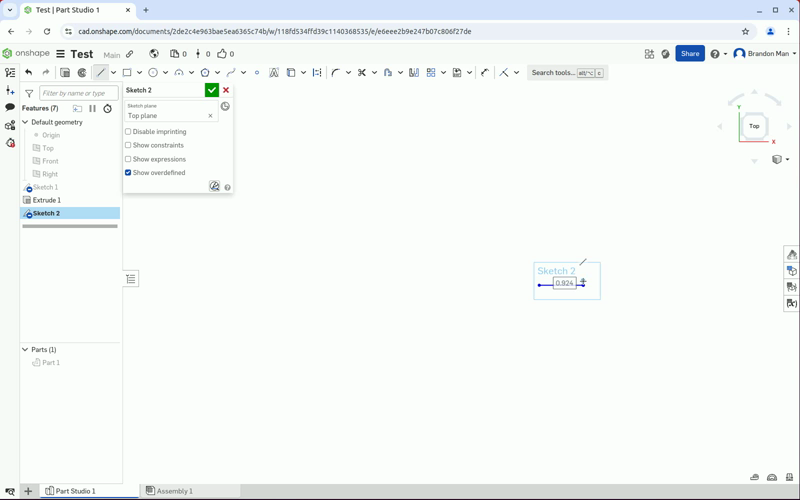
key_up(shift)
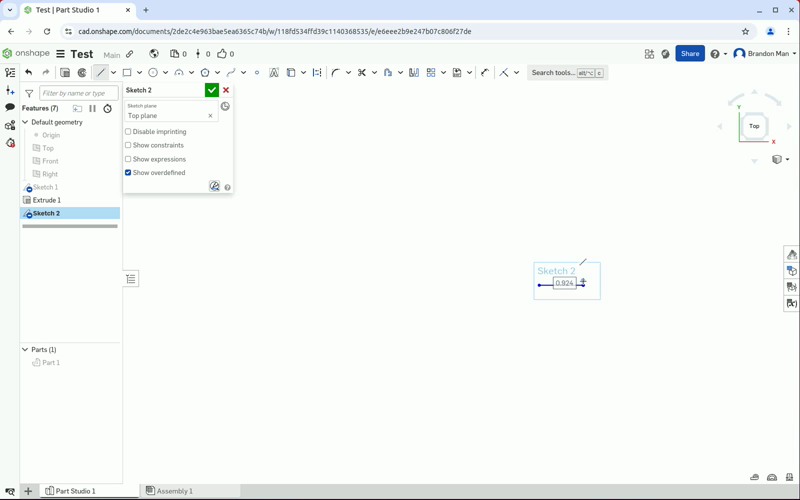
key_down(shift)
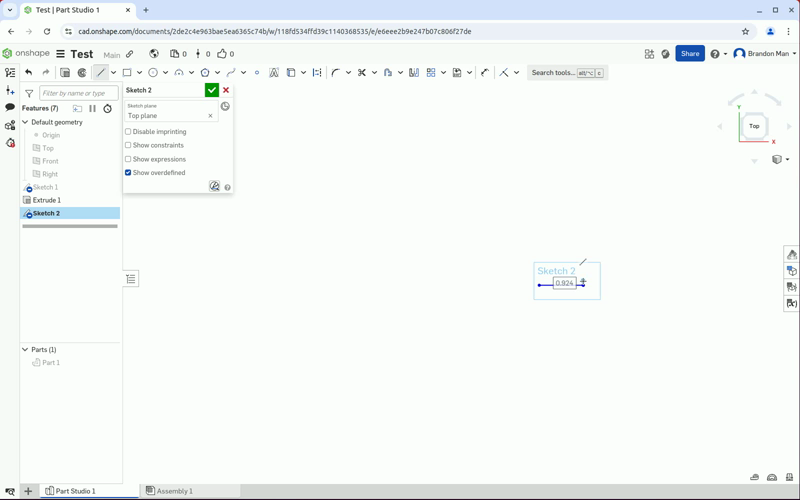
mouse_move(589, 280)
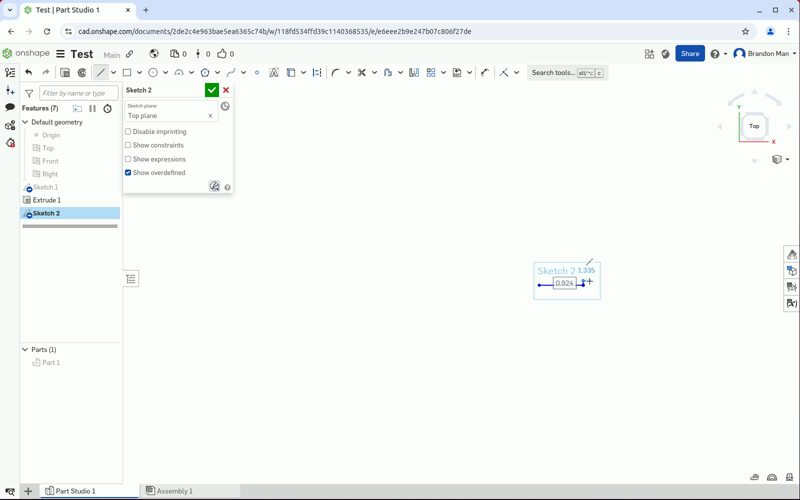
mouse_move(539, 280)
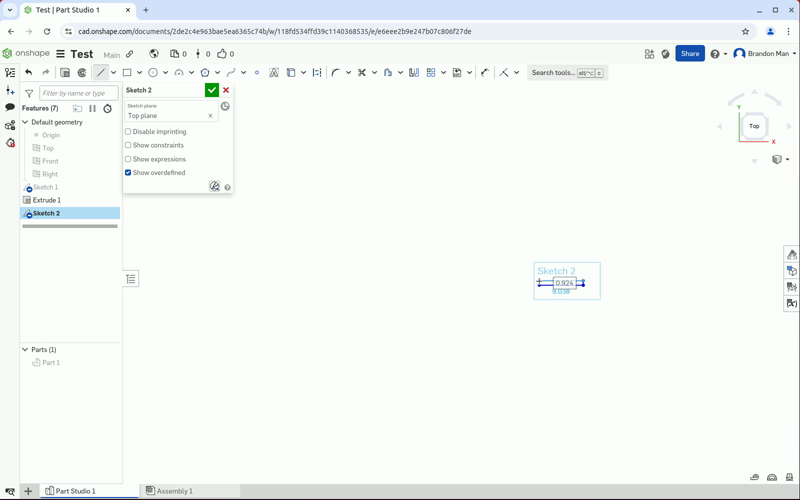
click(539, 280)
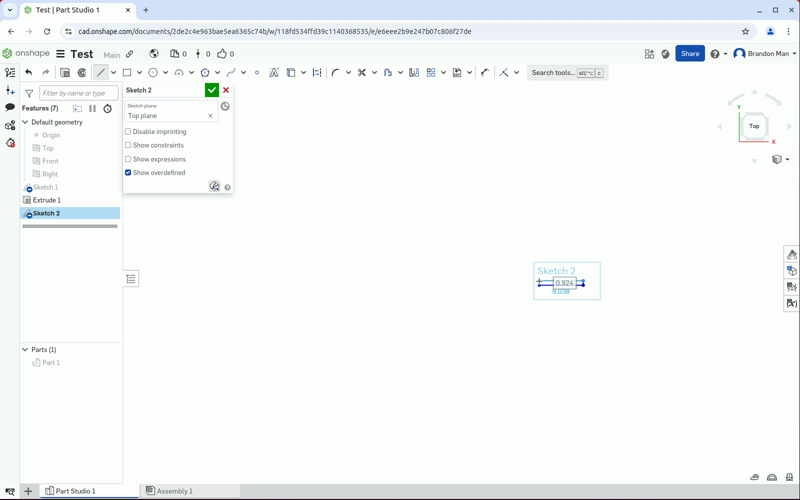
key_up(shift)
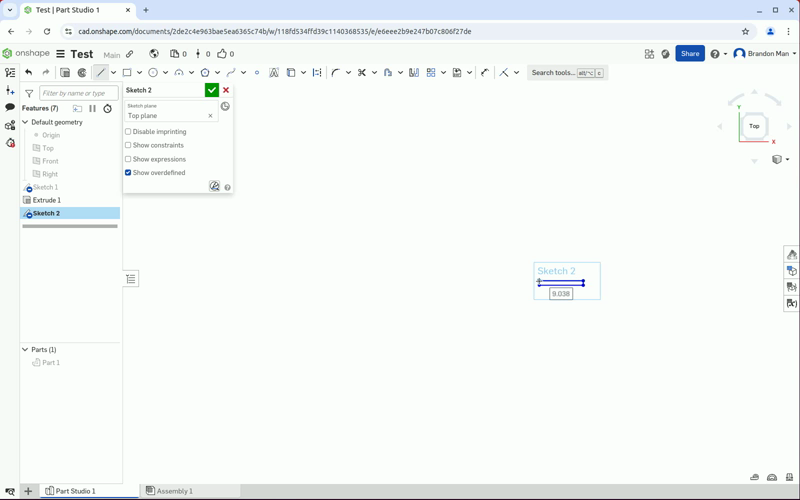
mouse_move(569, 280)
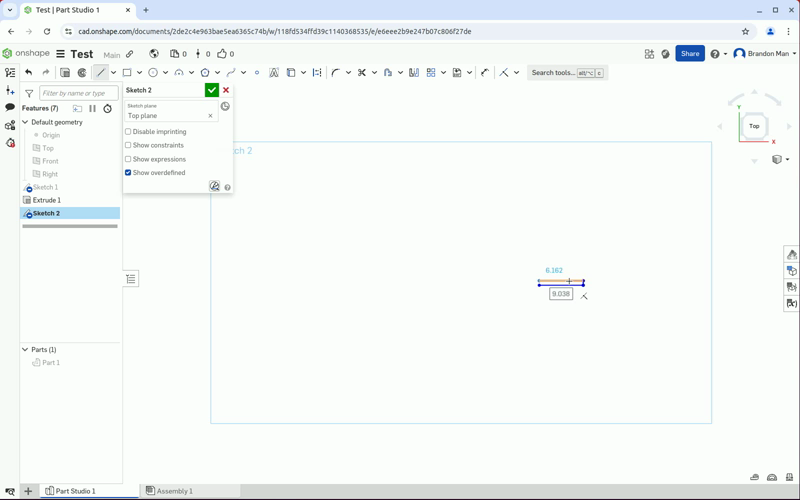
key_down(shift)
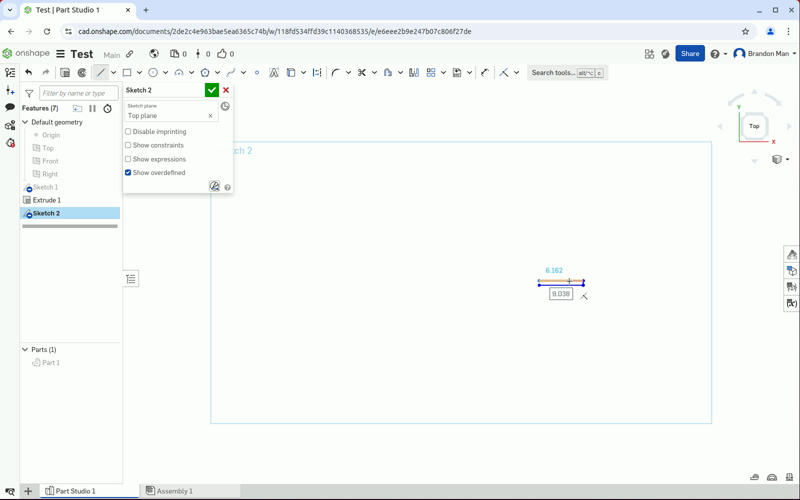
mouse_move(539, 285)
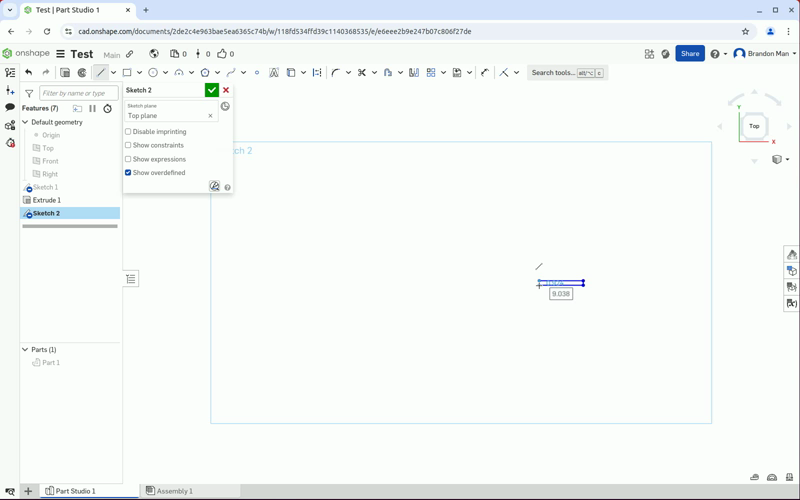
scroll(6)
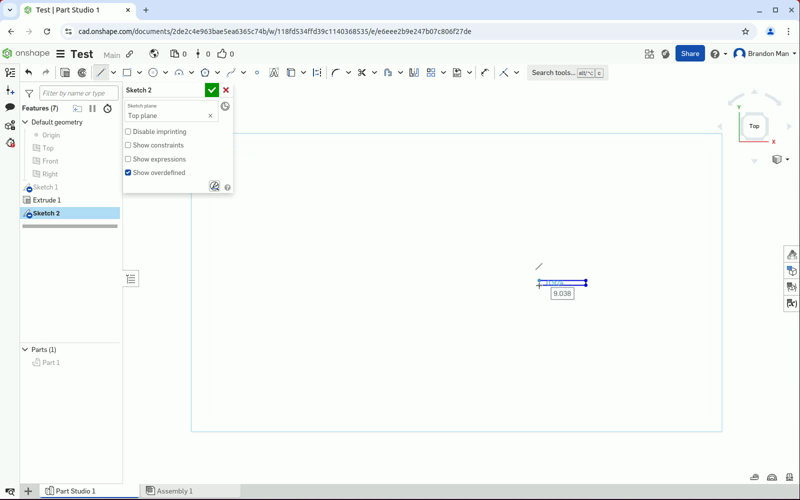
scroll(6)
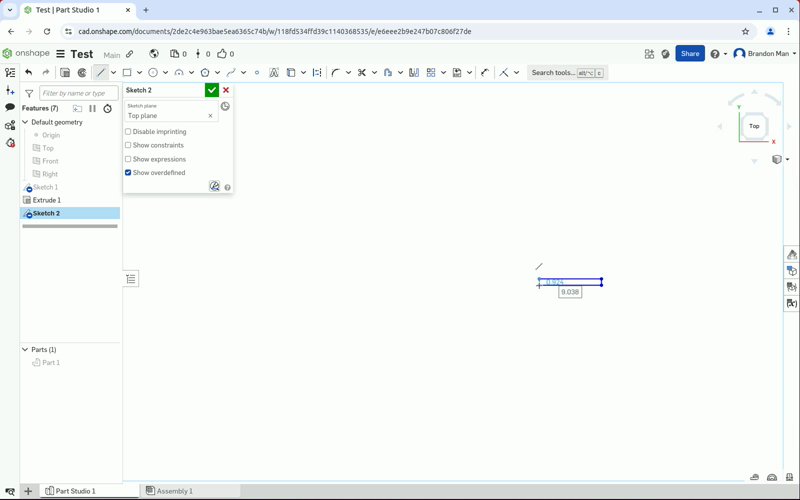
scroll(6)
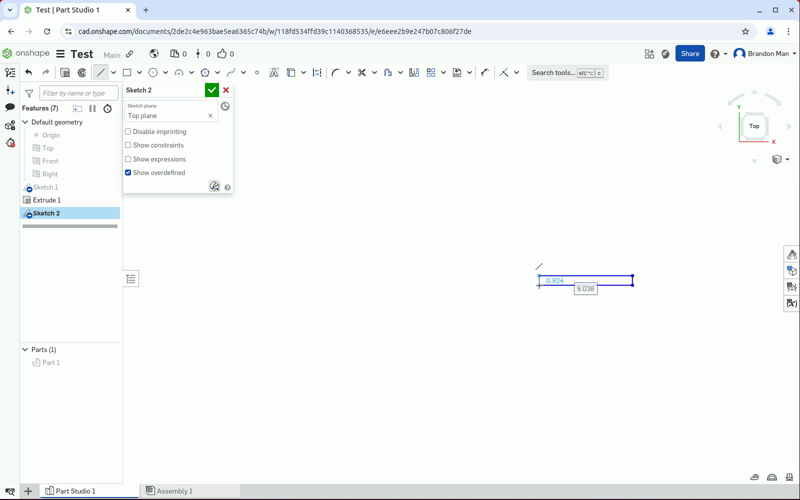
scroll(6)
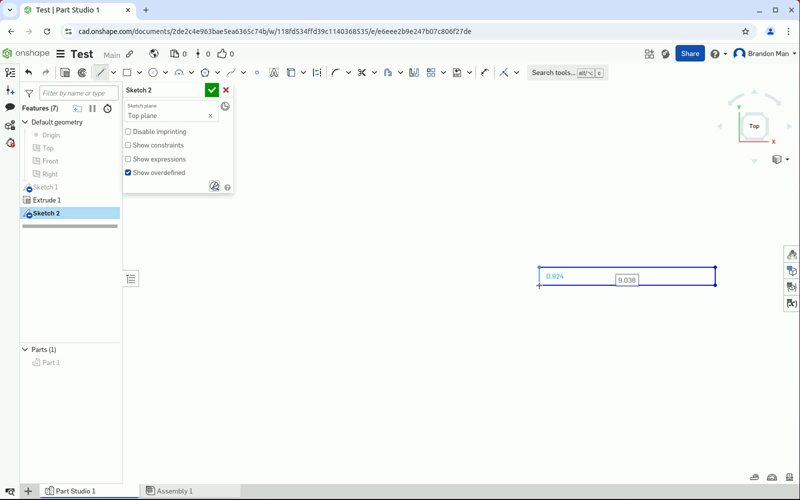
scroll(6)
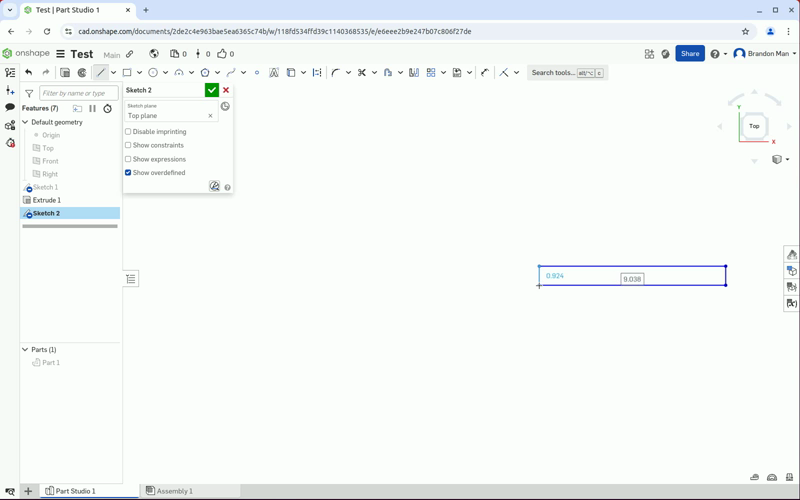
scroll(6)
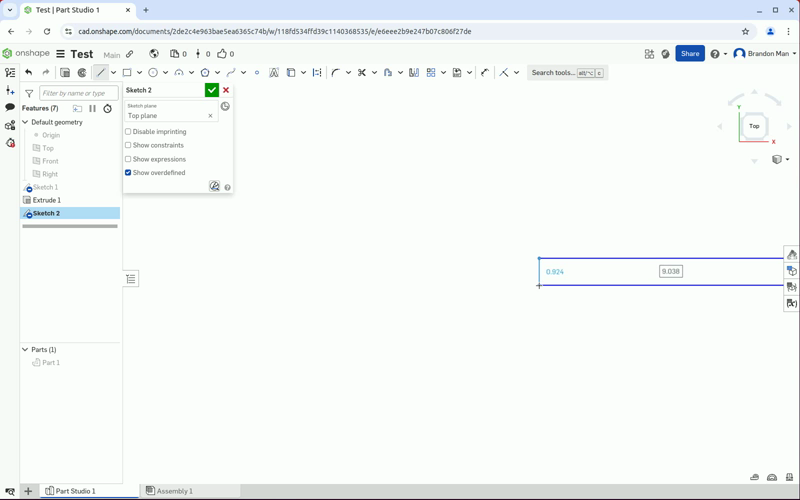
scroll(6)
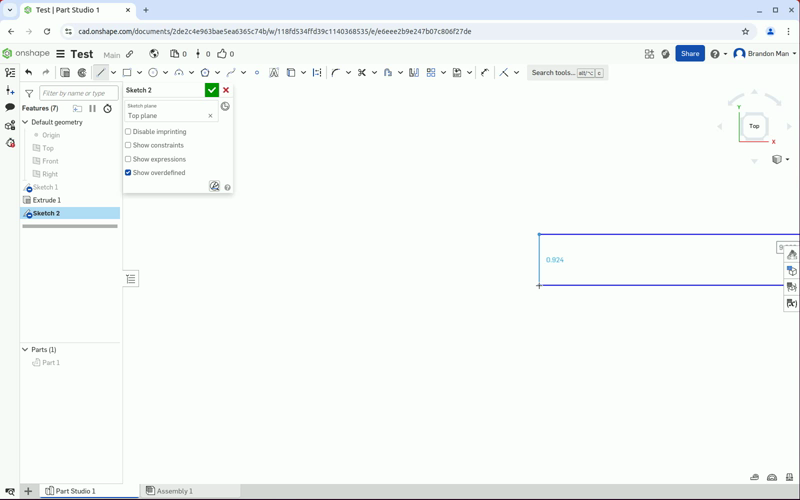
key_up(shift)
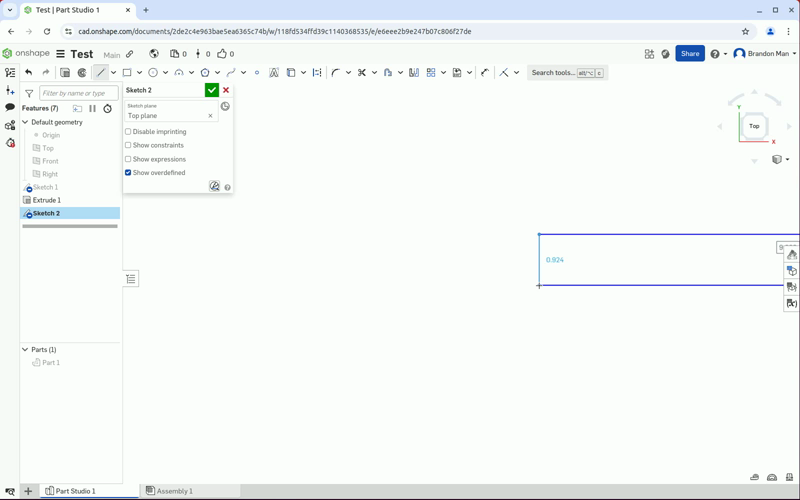
click(539, 285)
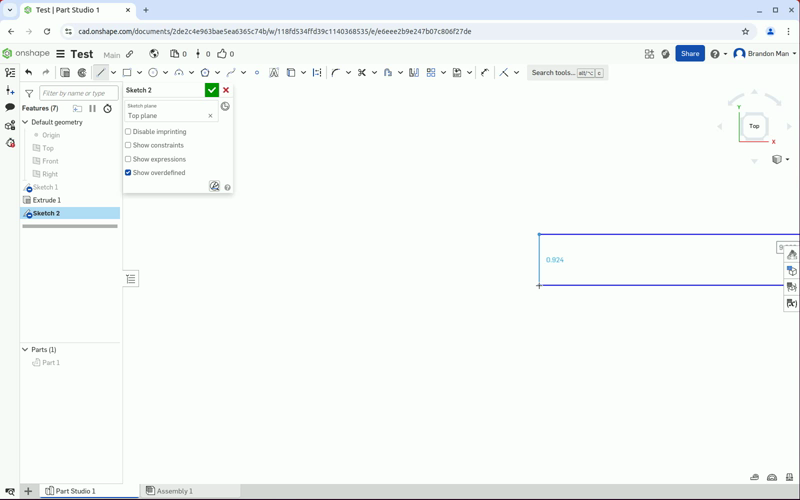
scroll(-6)
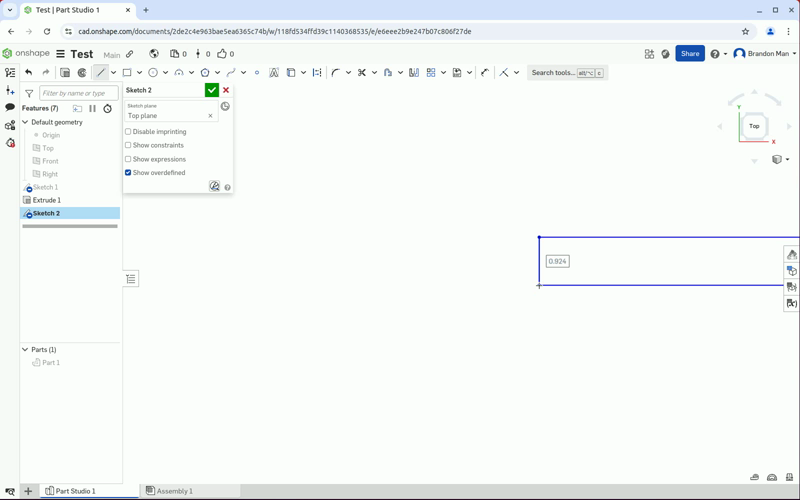
scroll(-6)
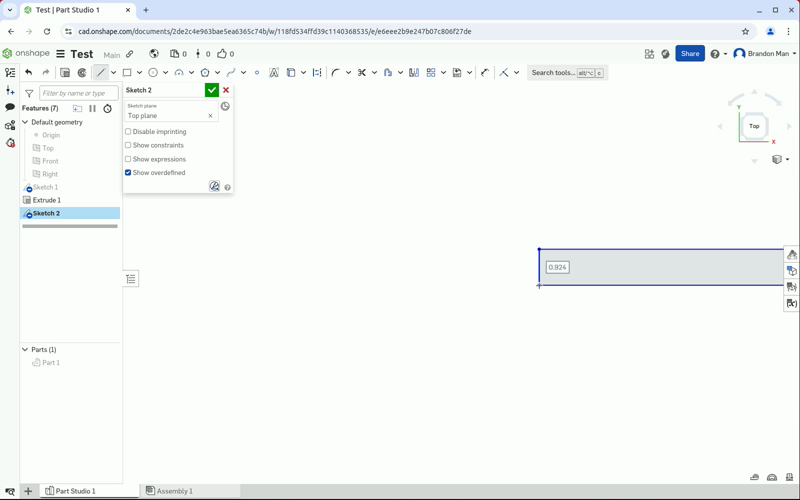
scroll(-6)
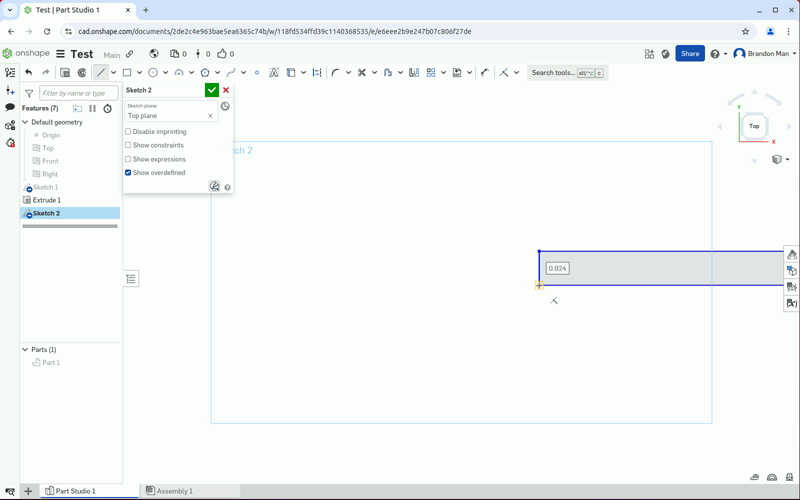
scroll(-6)
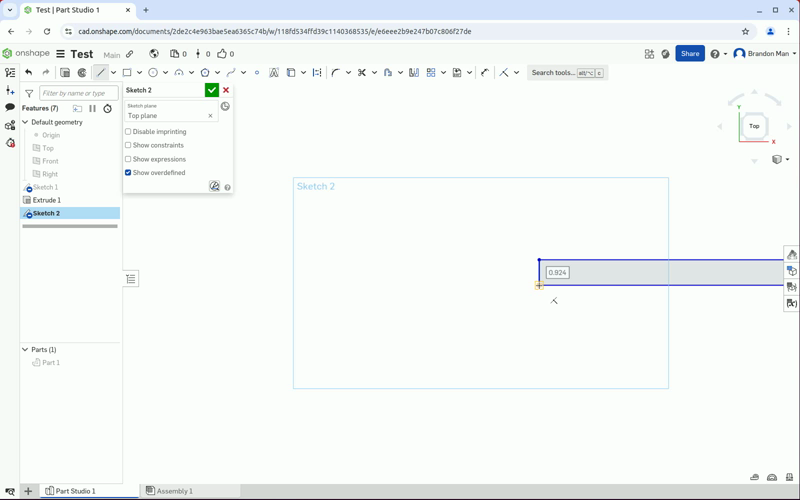
scroll(-6)
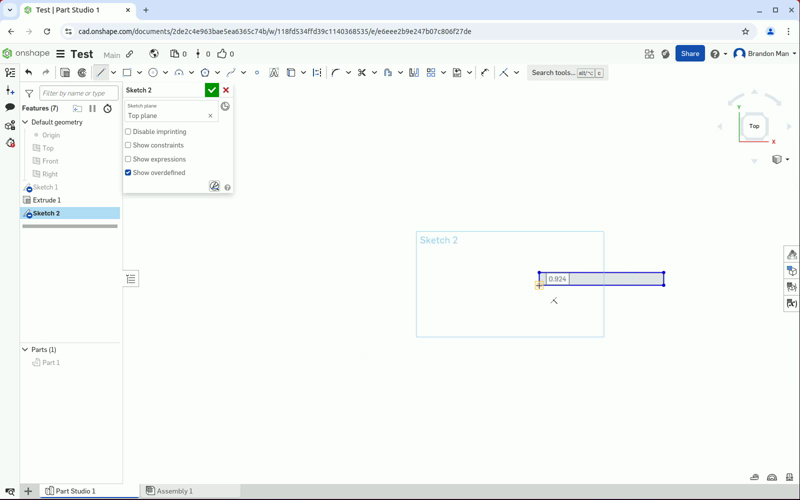
scroll(-6)
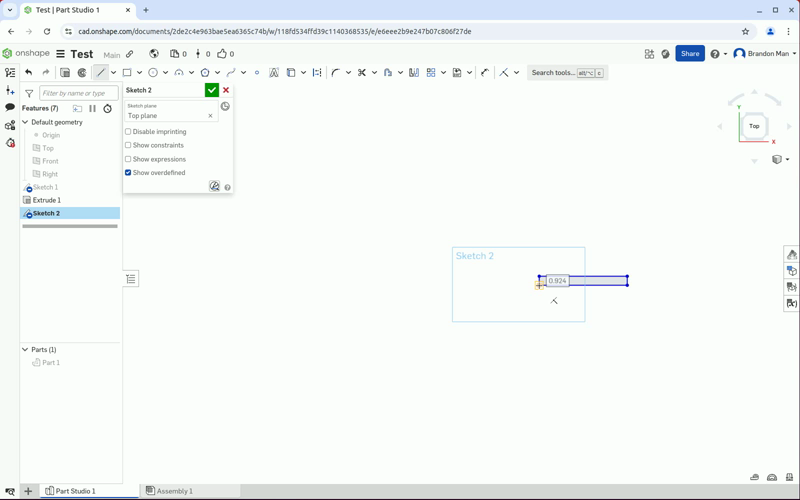
scroll(-6)
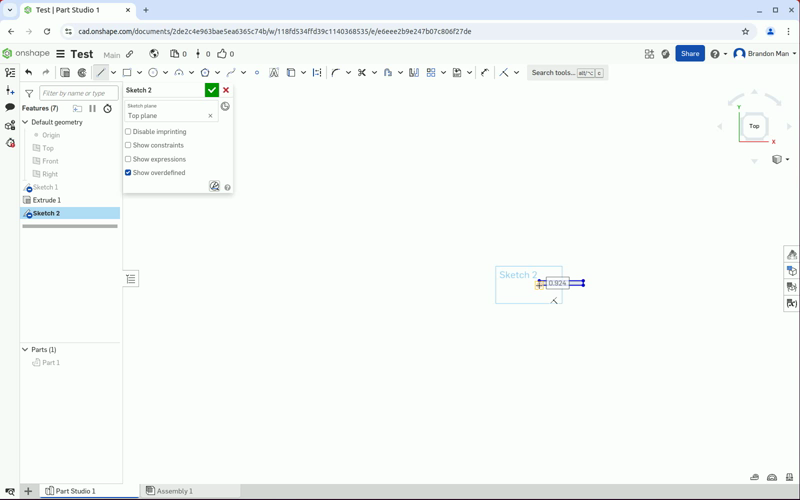
key(esc)
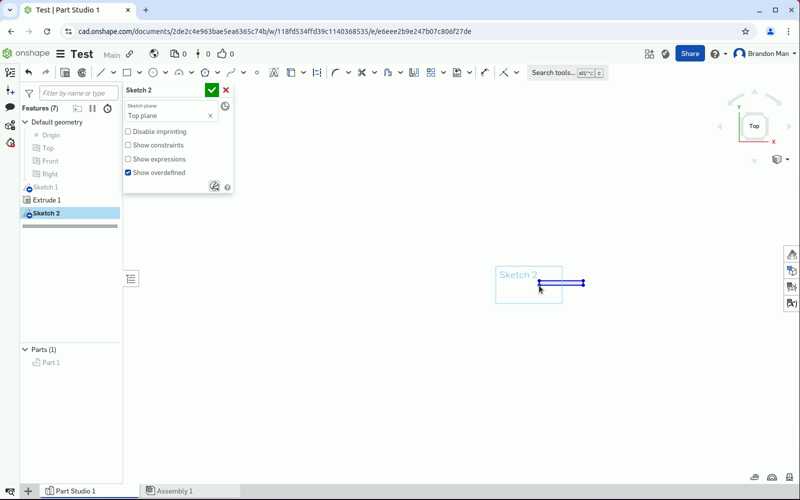
mouse_move(549, 284)
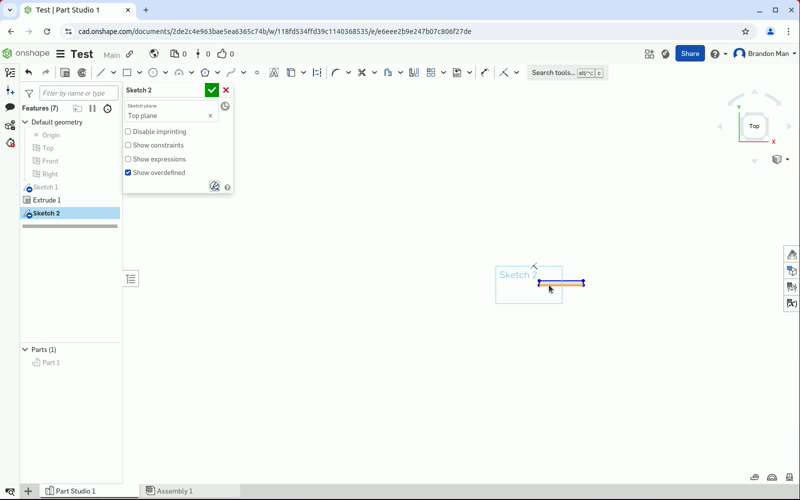
scroll(6)
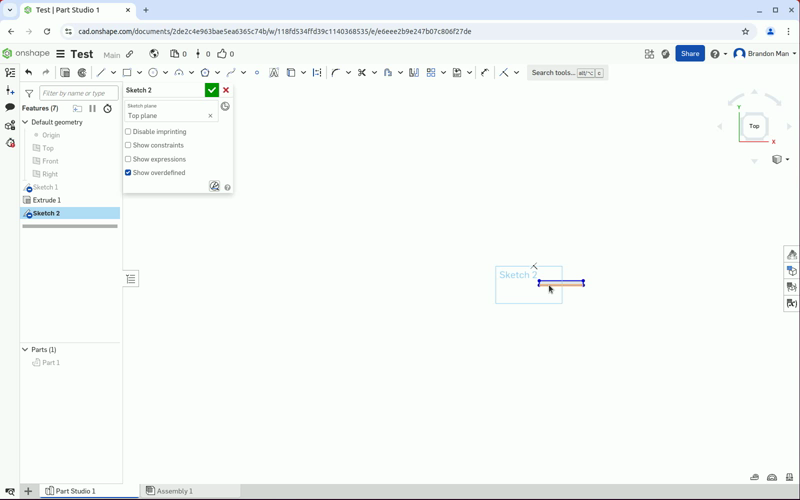
scroll(6)
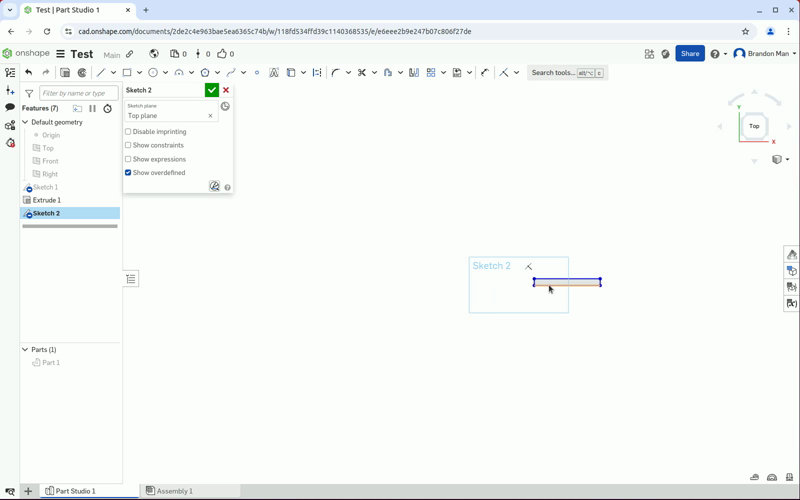
scroll(6)
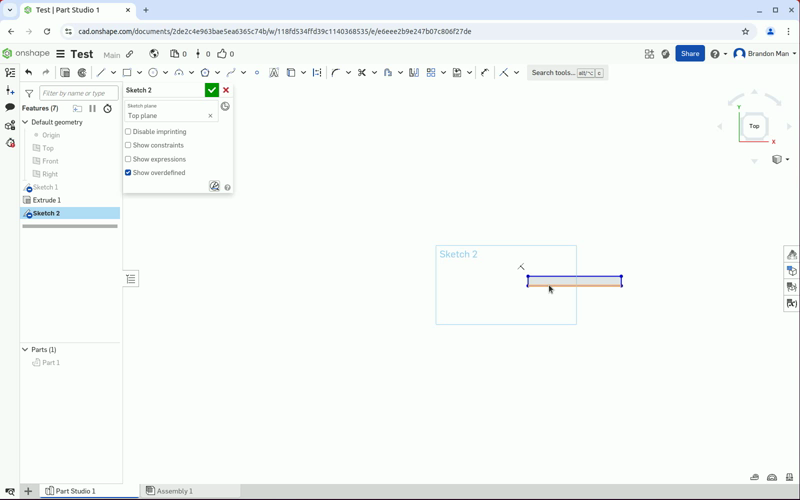
scroll(6)
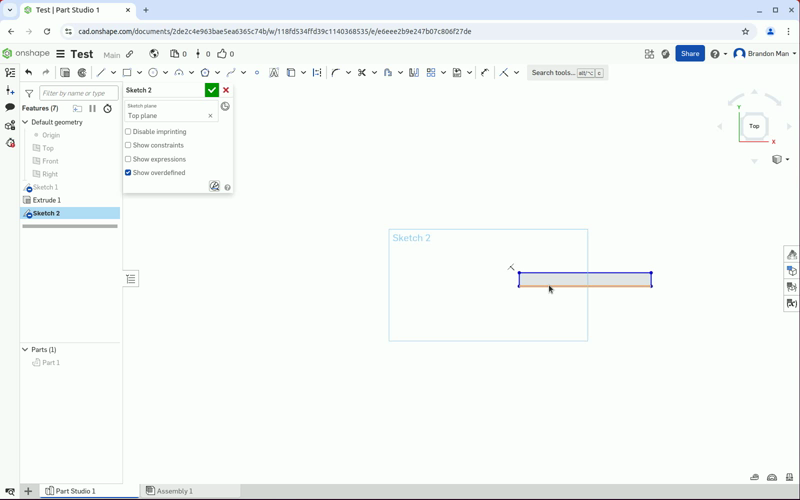
scroll(6)
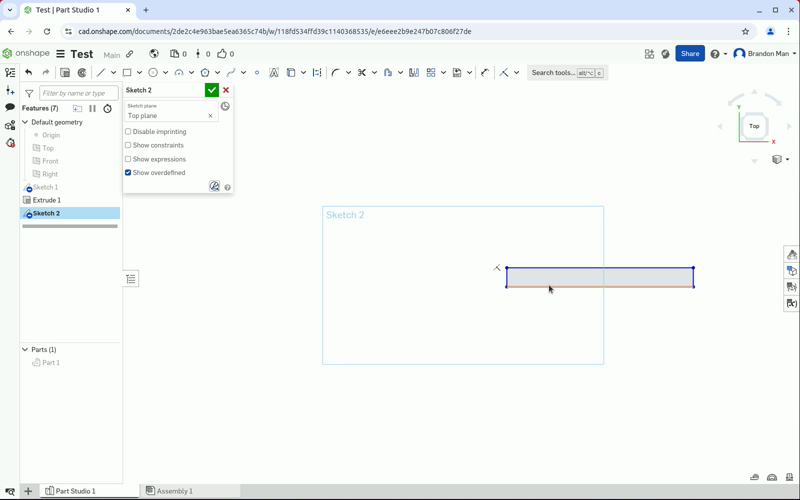
scroll(6)
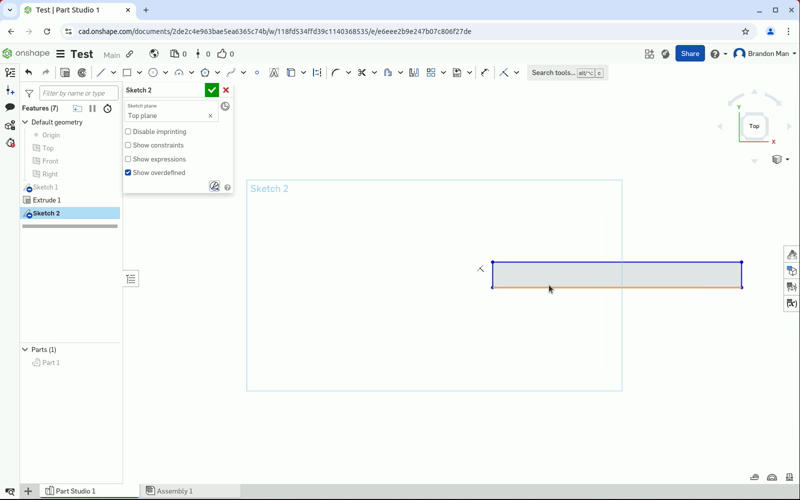
scroll(6)
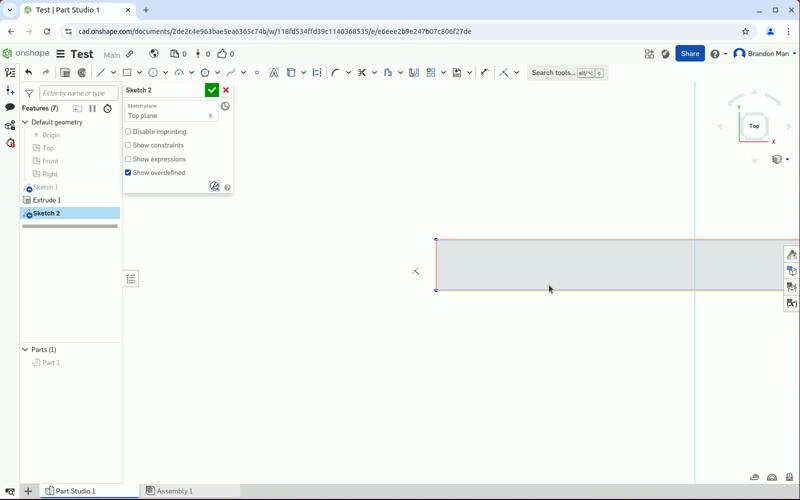
click(549, 284)
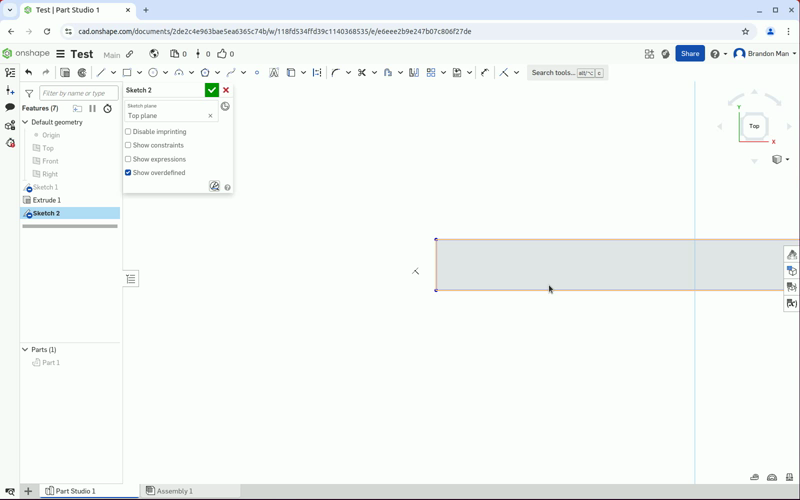
scroll(-6)
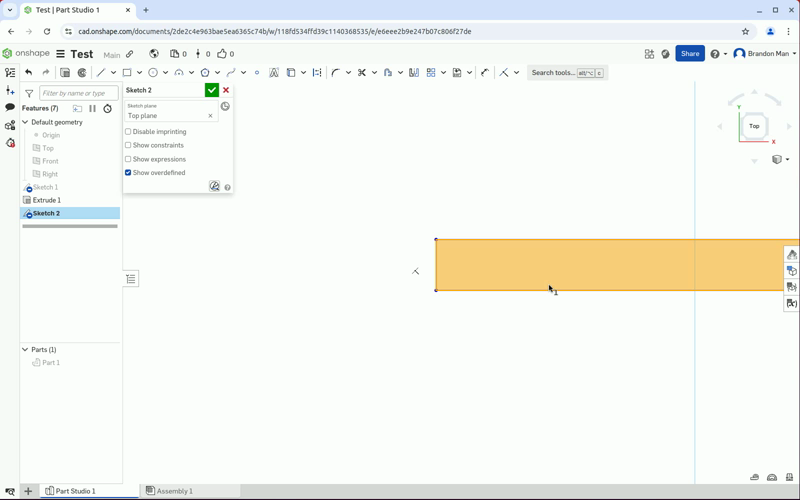
scroll(-6)
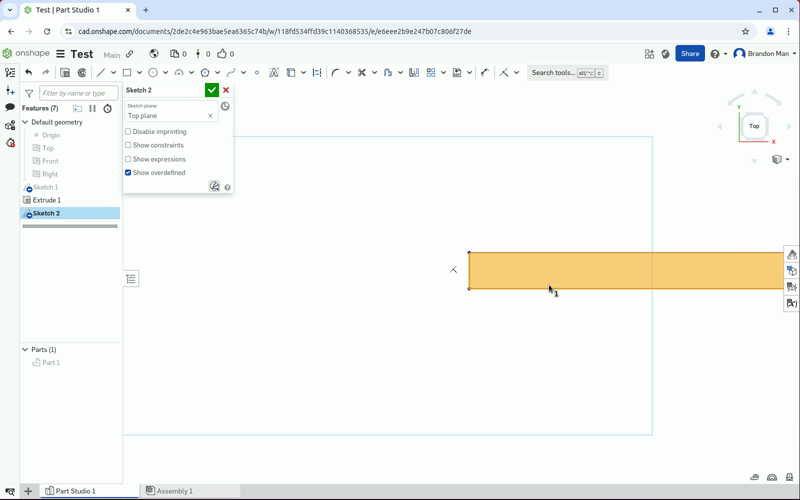
scroll(-6)
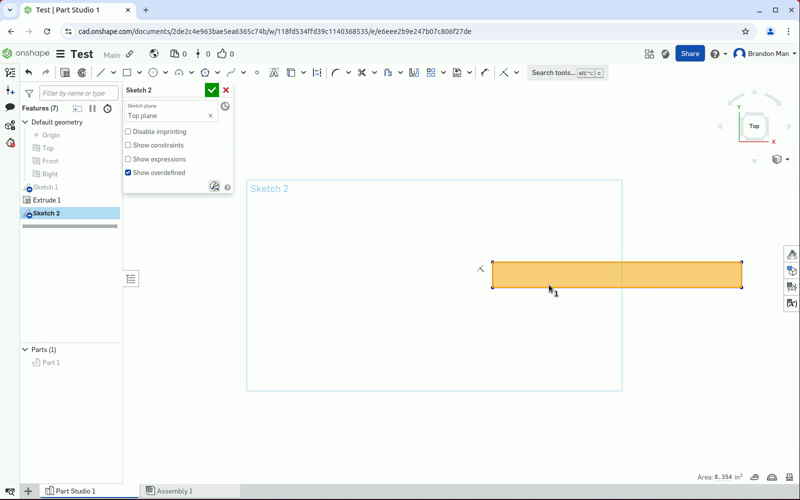
scroll(-6)
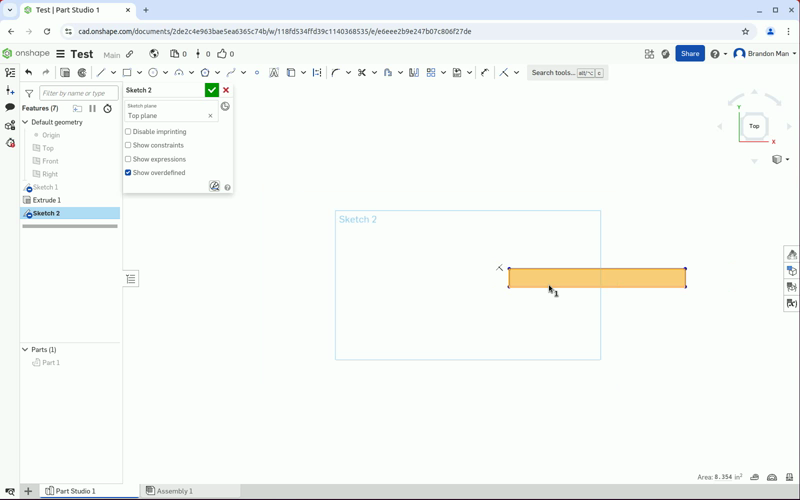
scroll(-6)
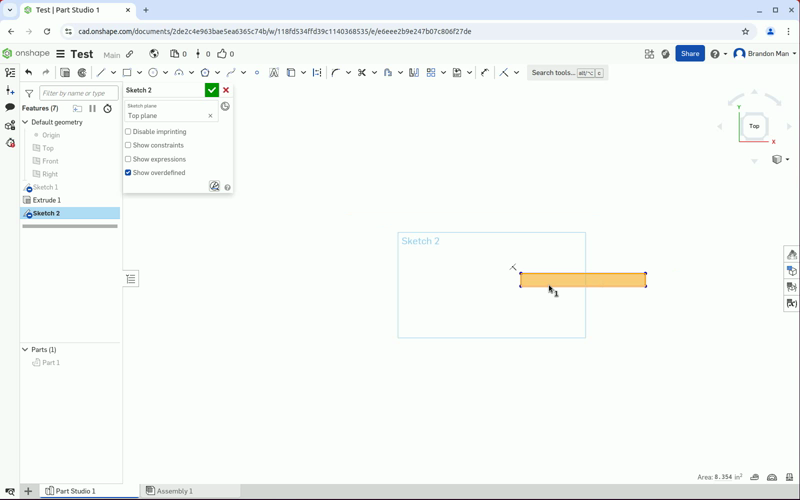
scroll(-6)
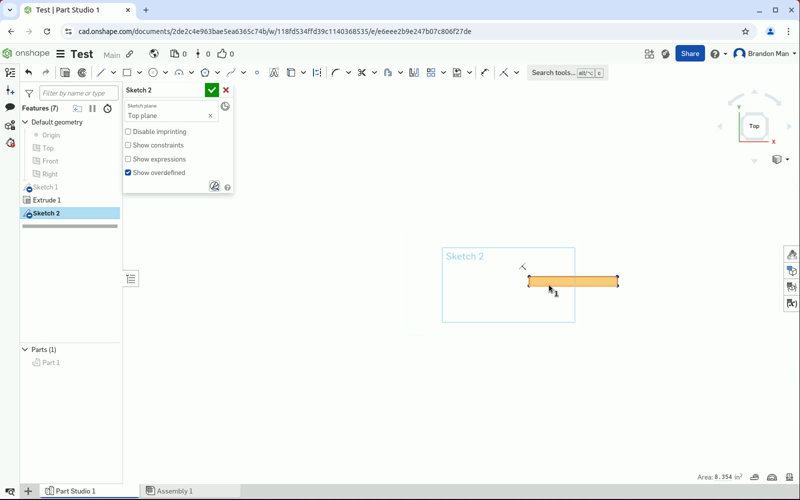
scroll(-6)
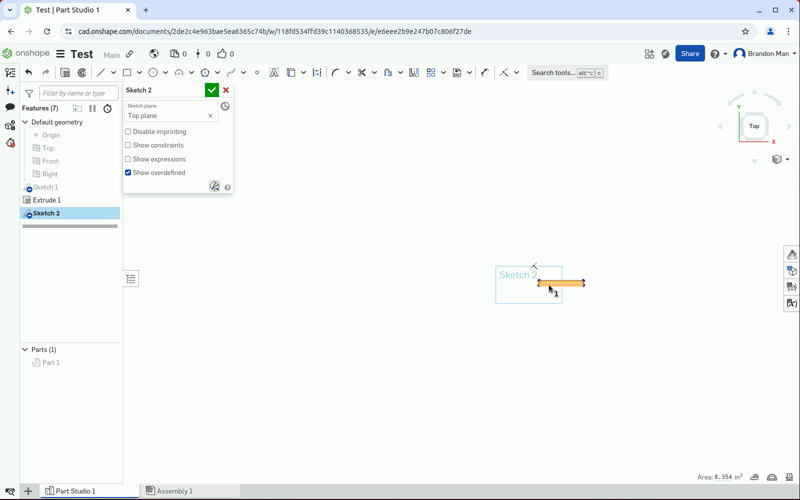
mouse_move(73, 352)
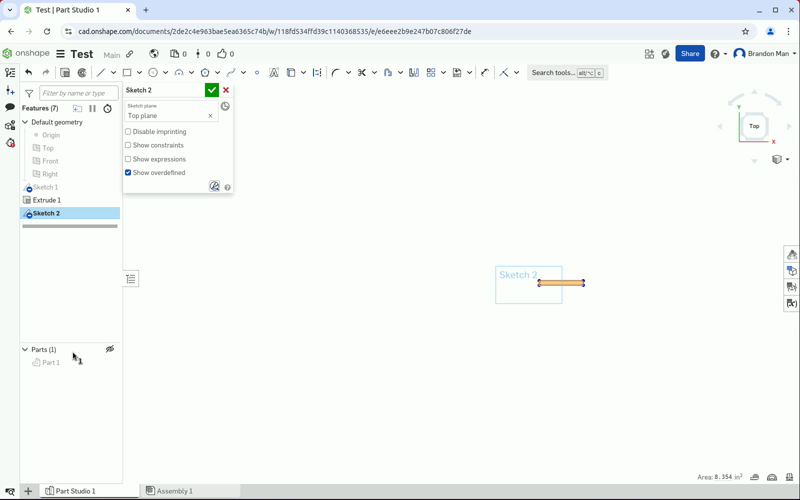
key(shift+y)
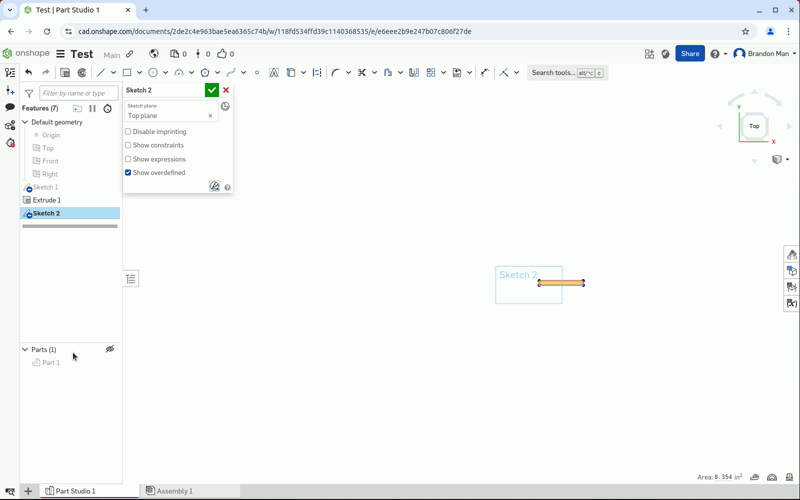
key(shift+e)
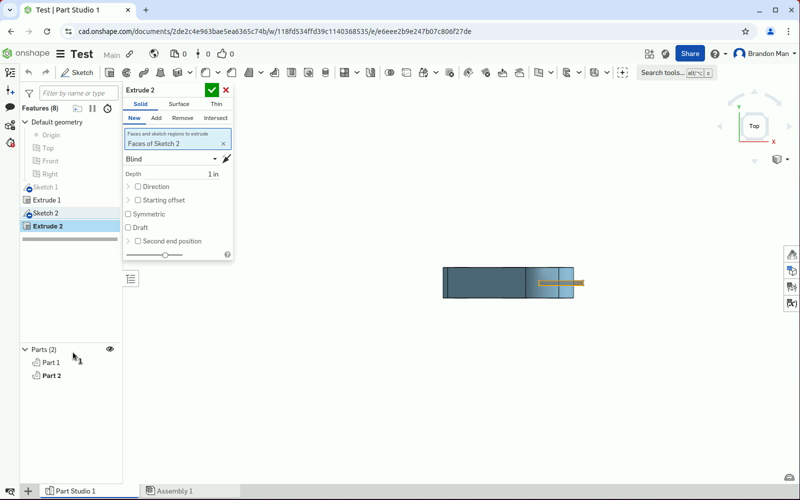
mouse_move(143, 106)
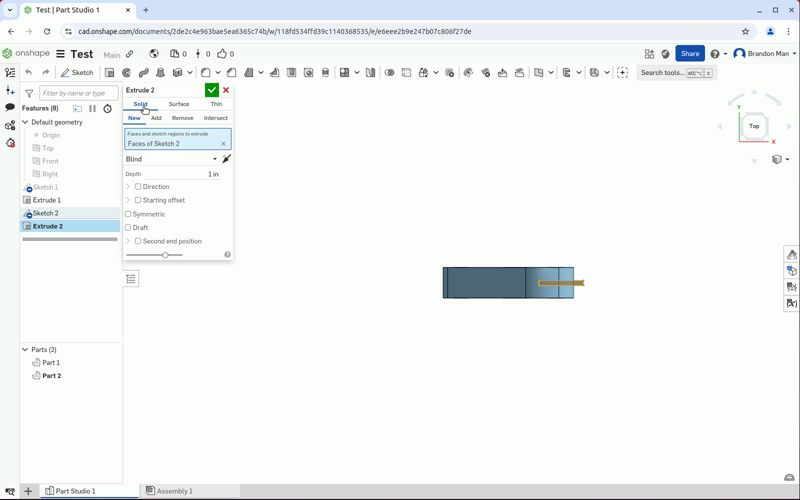
click(143, 106)
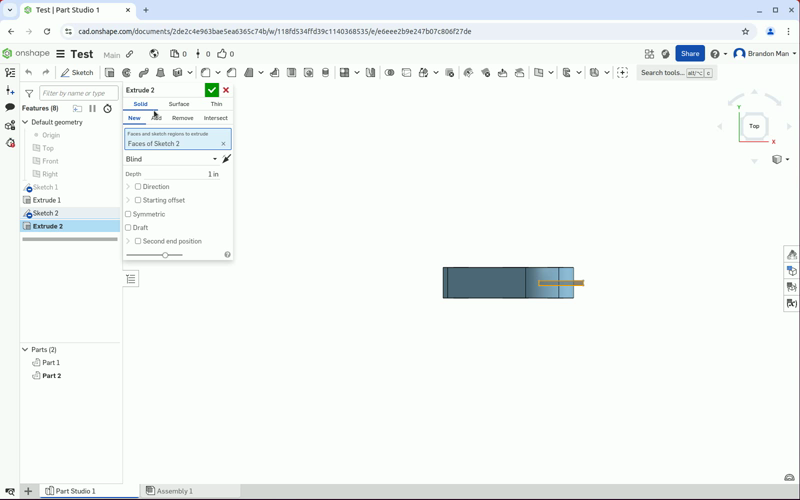
mouse_move(186, 120)
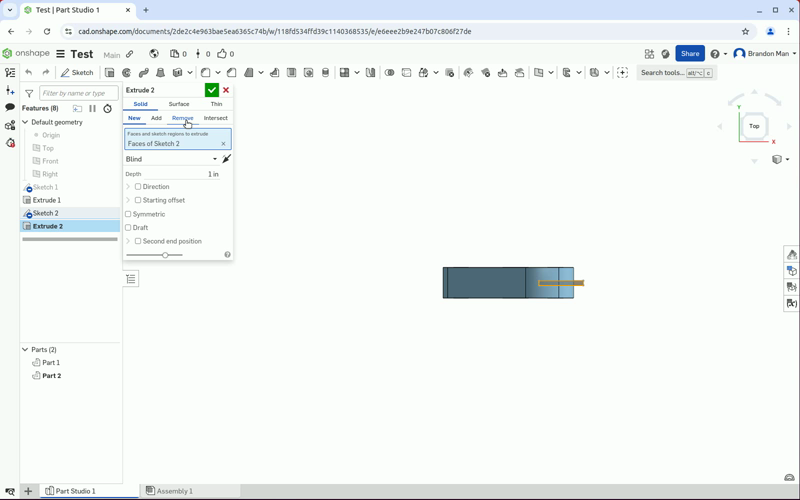
click(186, 120)
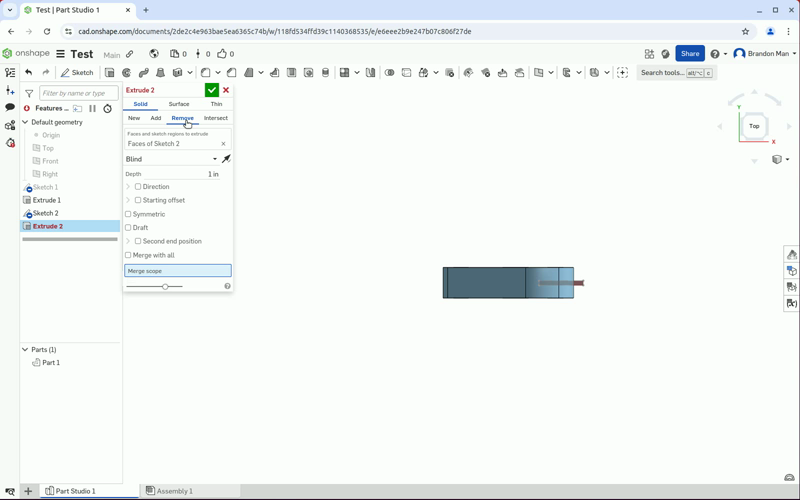
key(tab, 4)
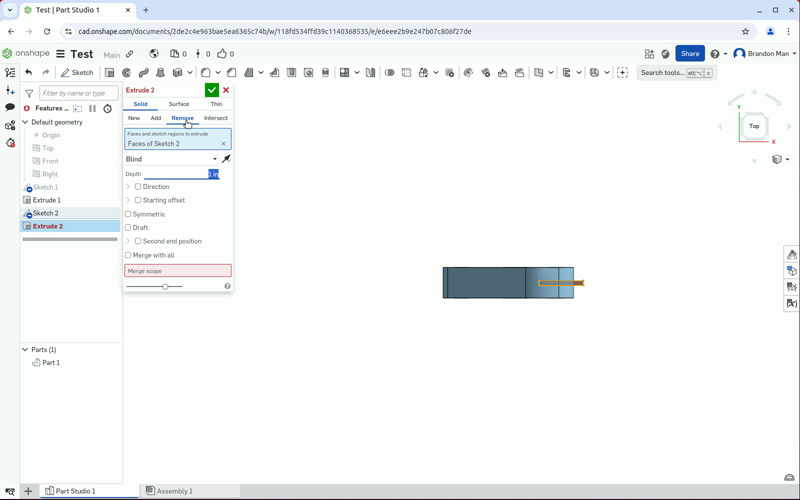
text(-30.57)
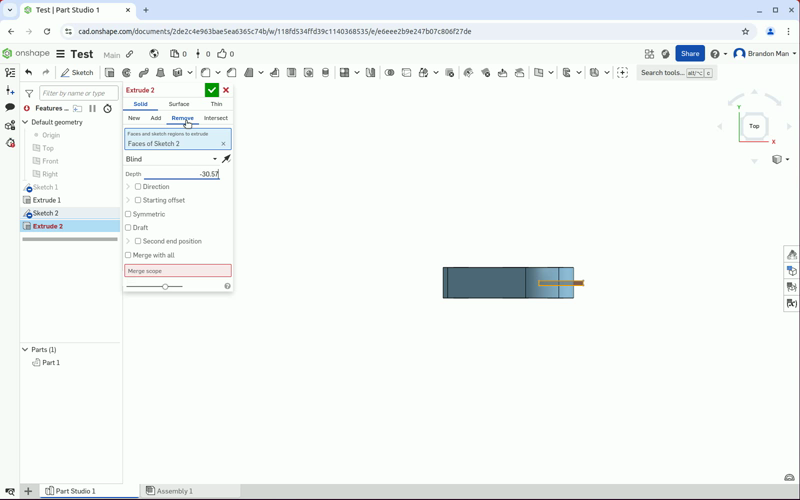
key(tab, 6)
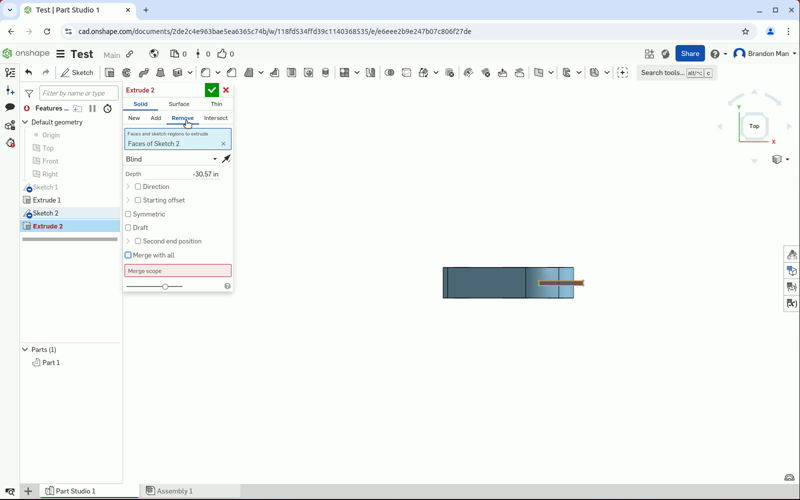
key(space)
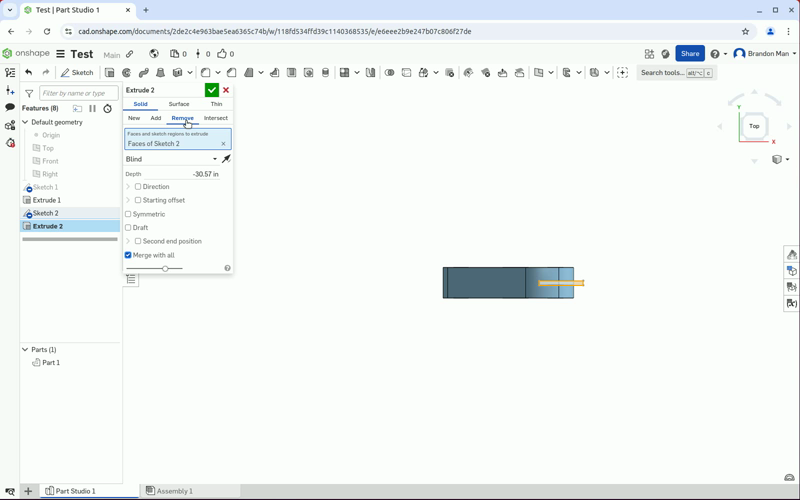
key(enter)
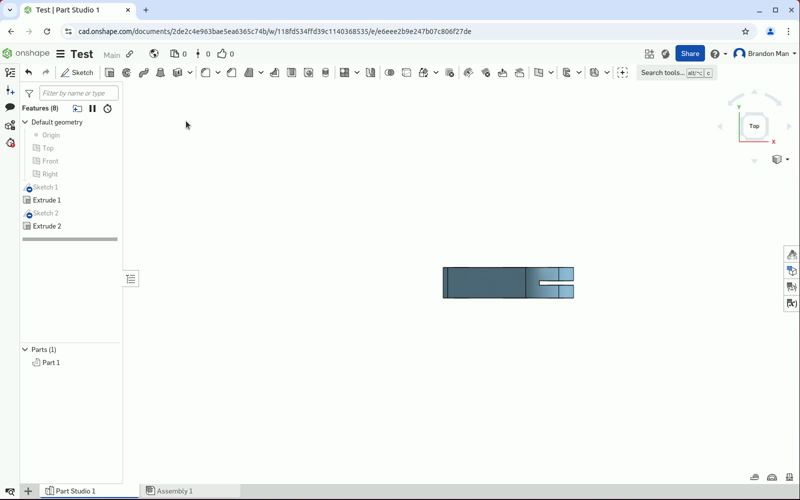
key(shift+h)
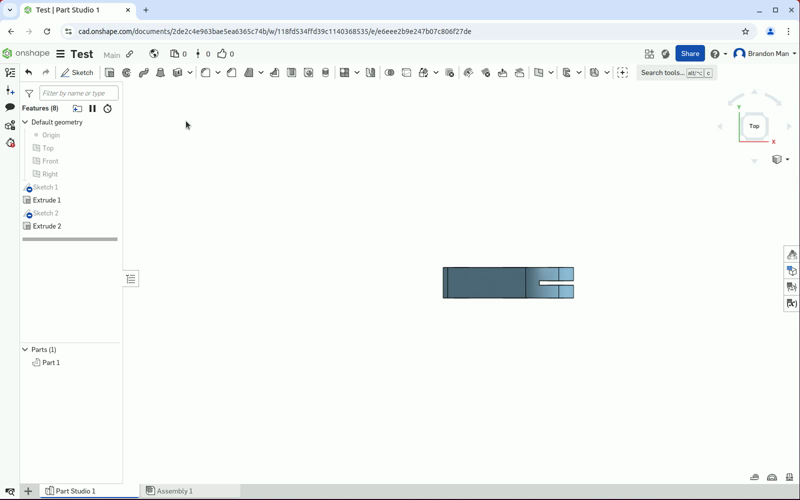
key(shift+h)
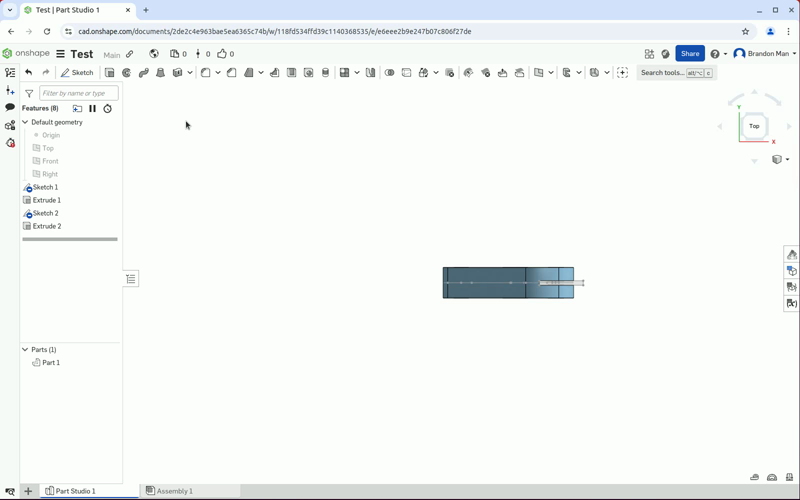
key(shift+7)
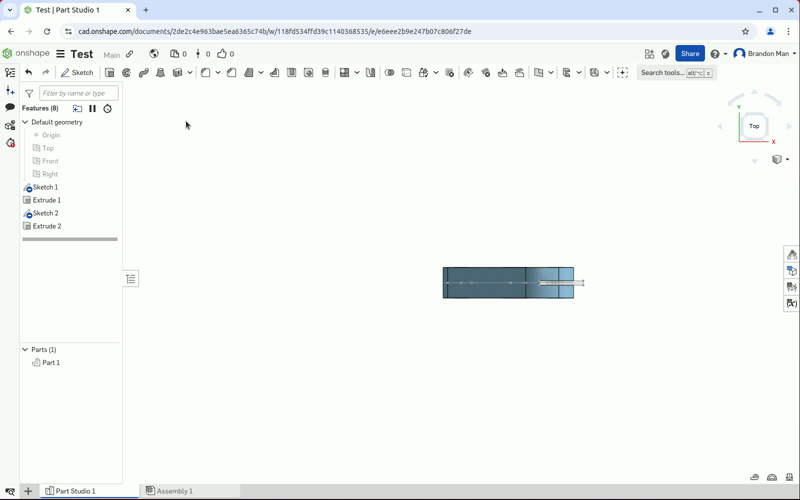
key(up, 3)
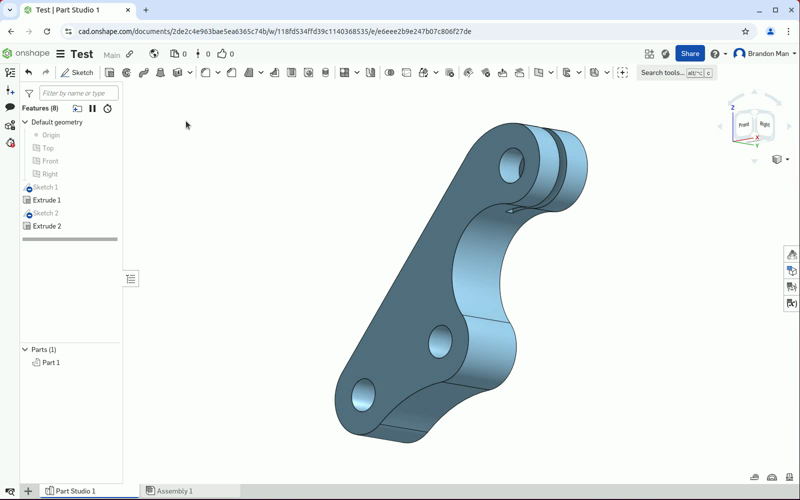
key(left, 3)
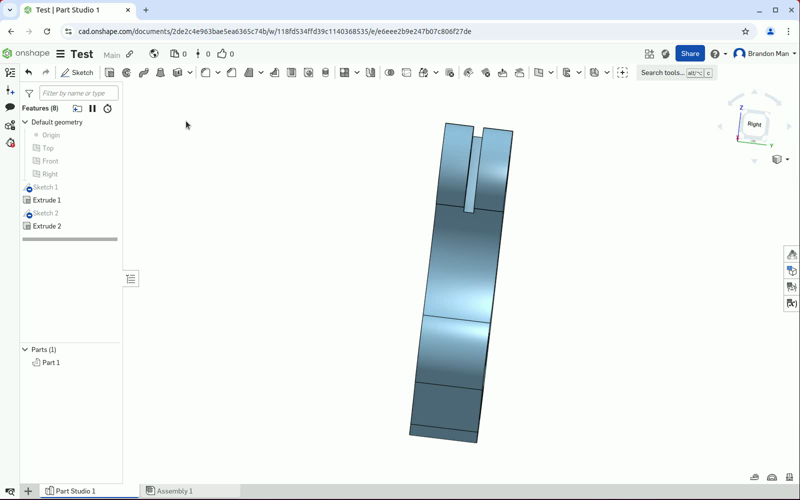
key(right, 3)
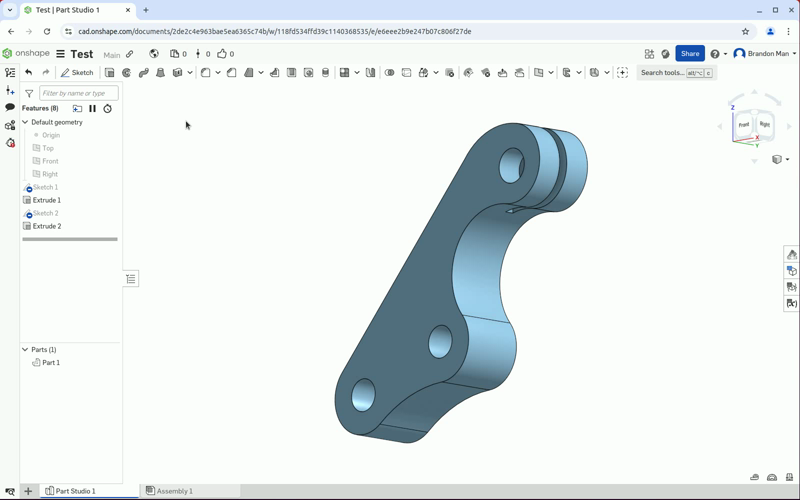
key(down, 3)
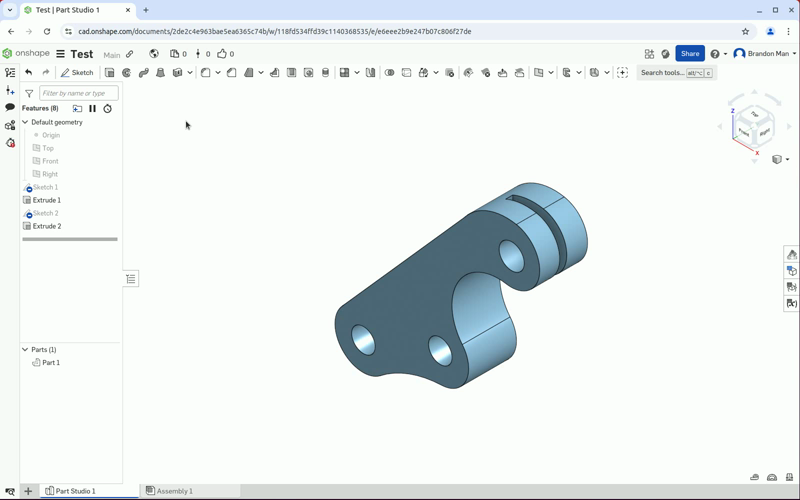
mouse_move(73, 189)
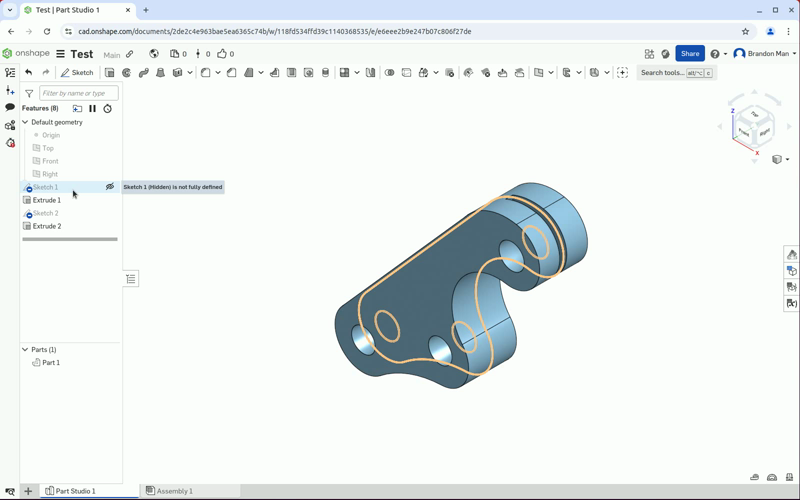
click(73, 189)